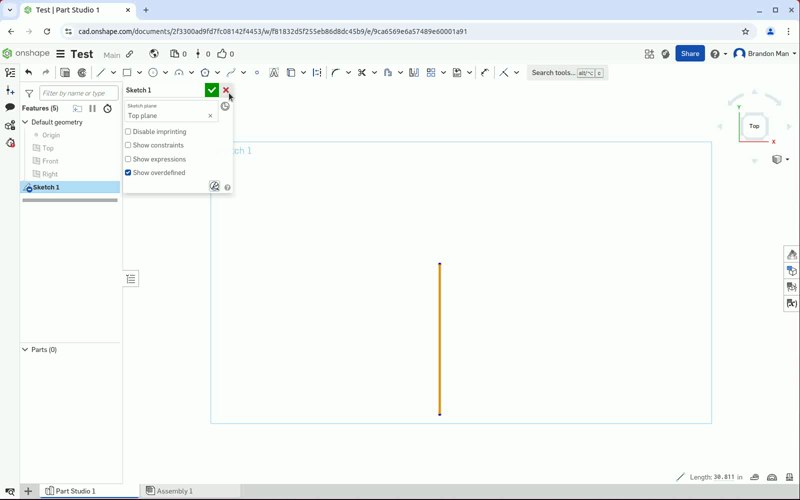
key(shift+h)
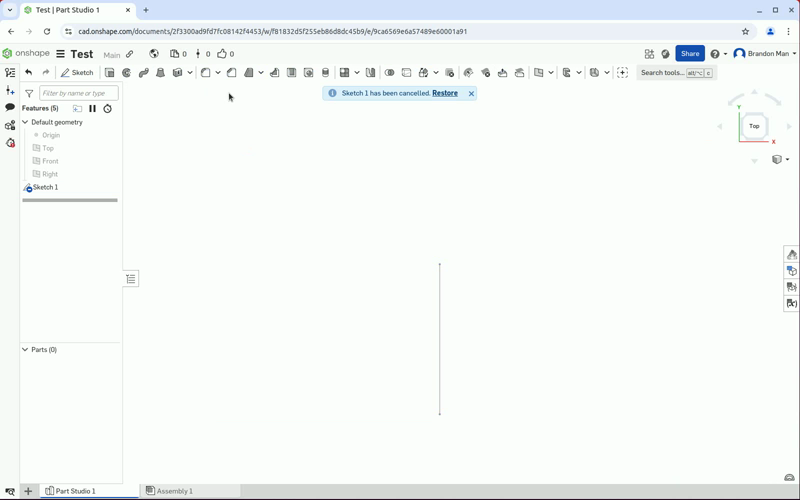
key(shift+s)
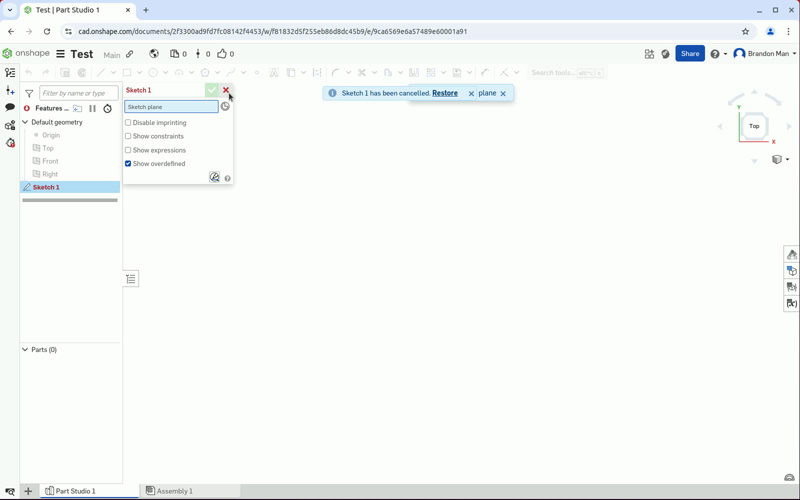
mouse_move(73, 150)
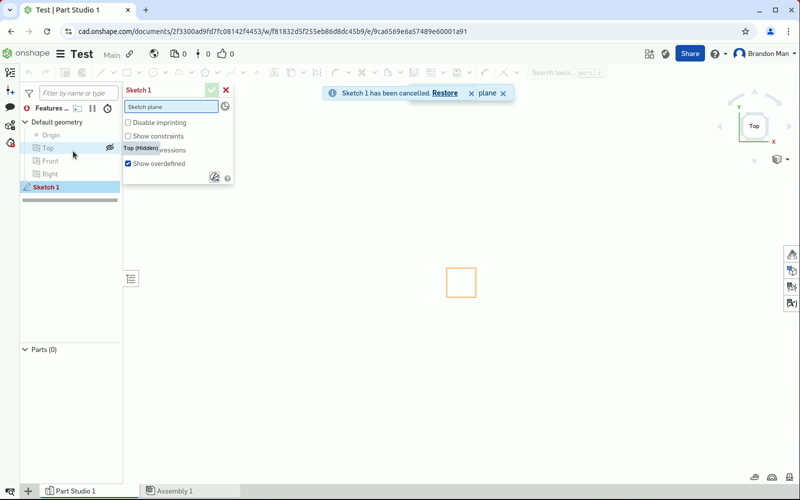
click(73, 150)
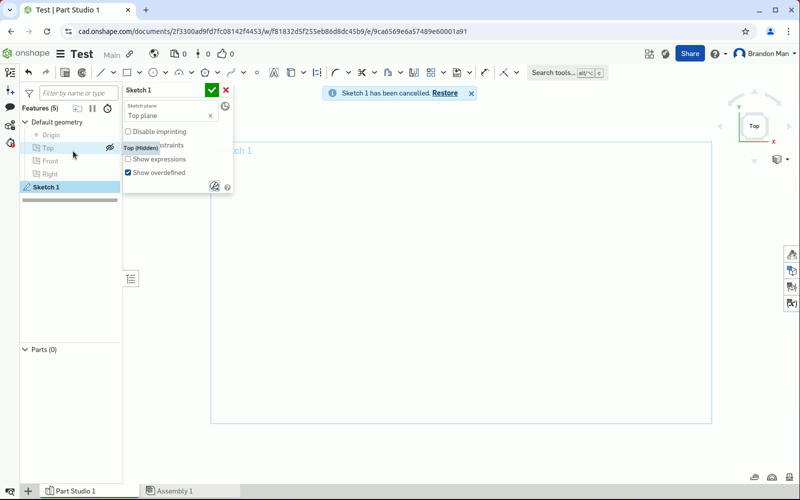
mouse_move(73, 352)
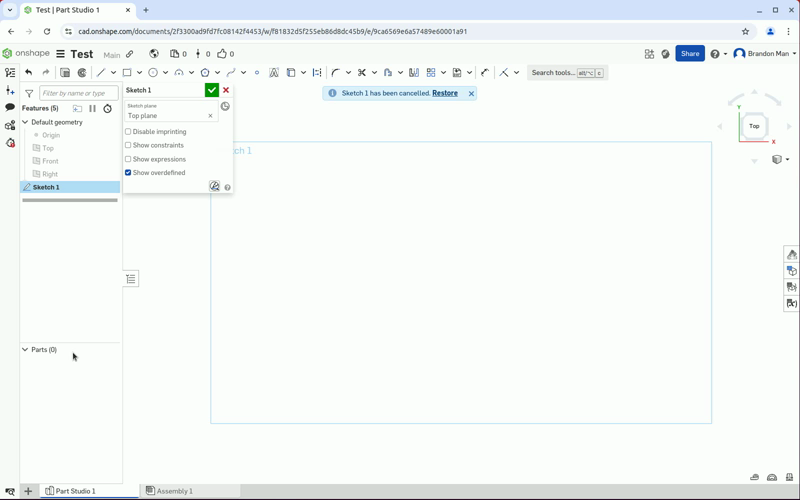
key(y)
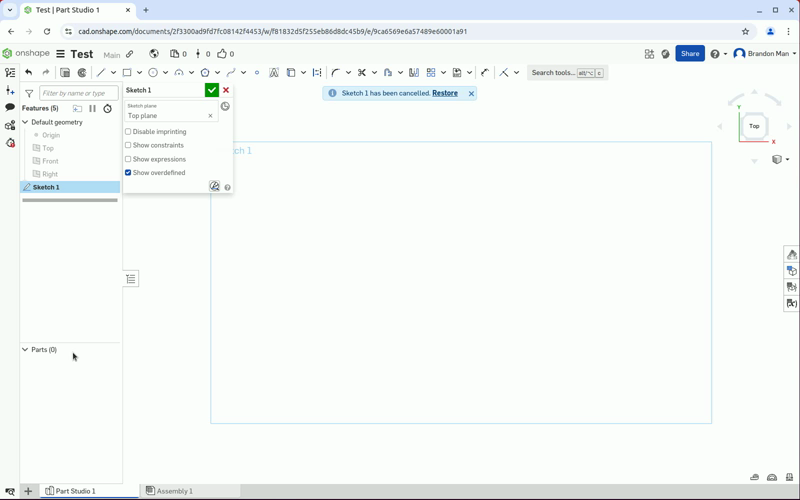
key(l)
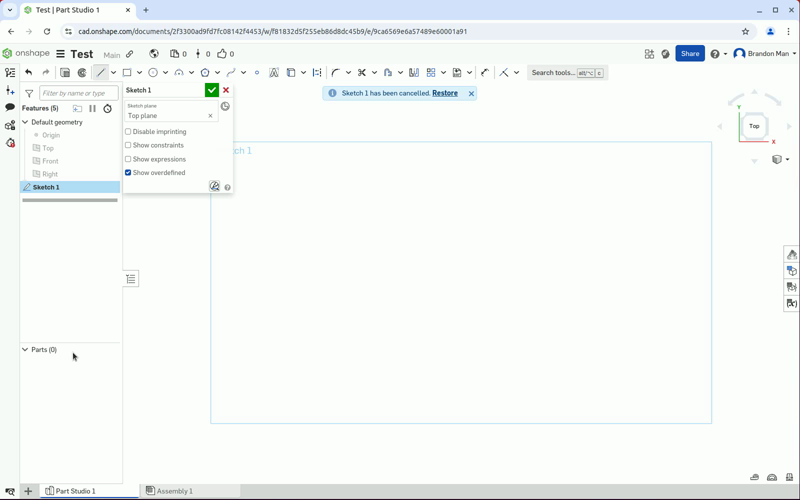
key_down(shift)
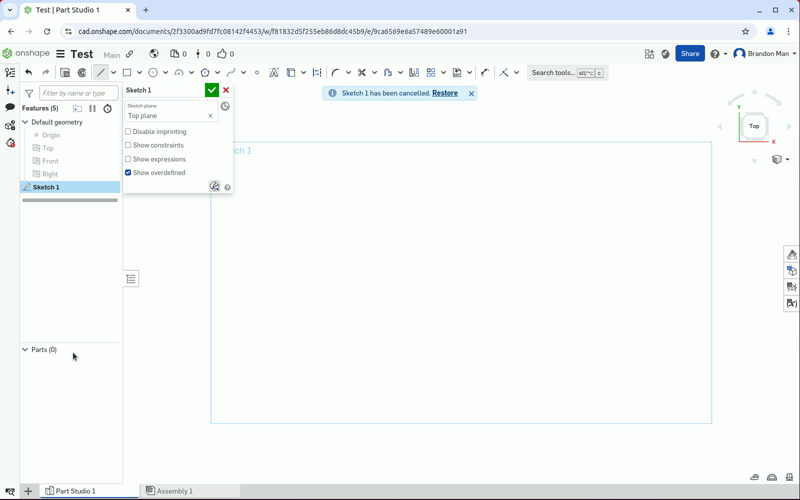
mouse_move(441, 298)
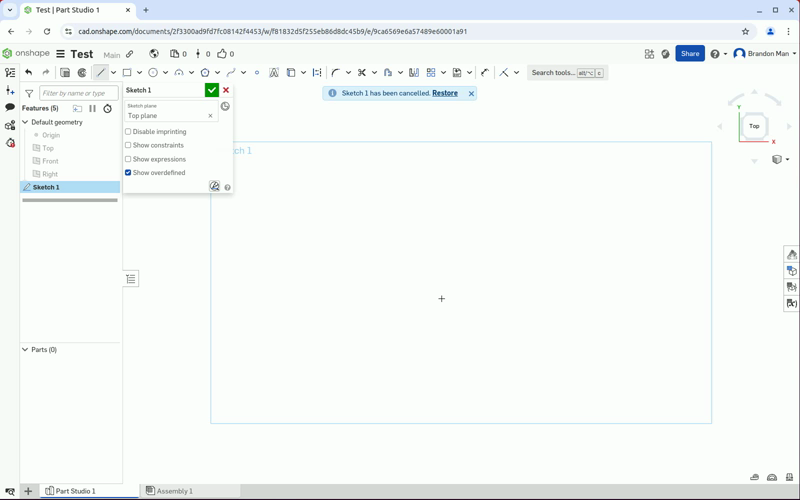
click(441, 298)
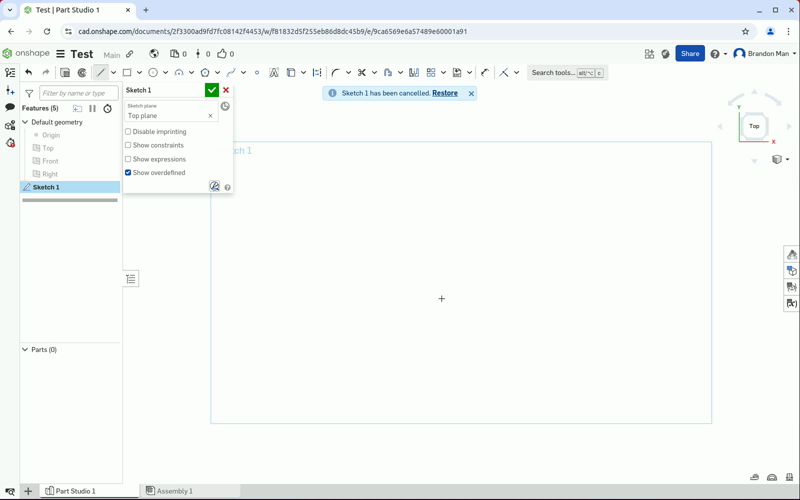
key_up(shift)
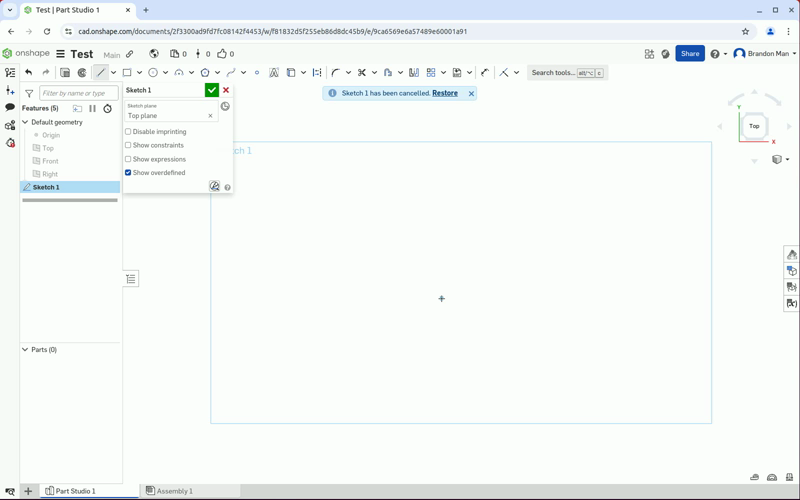
key_down(shift)
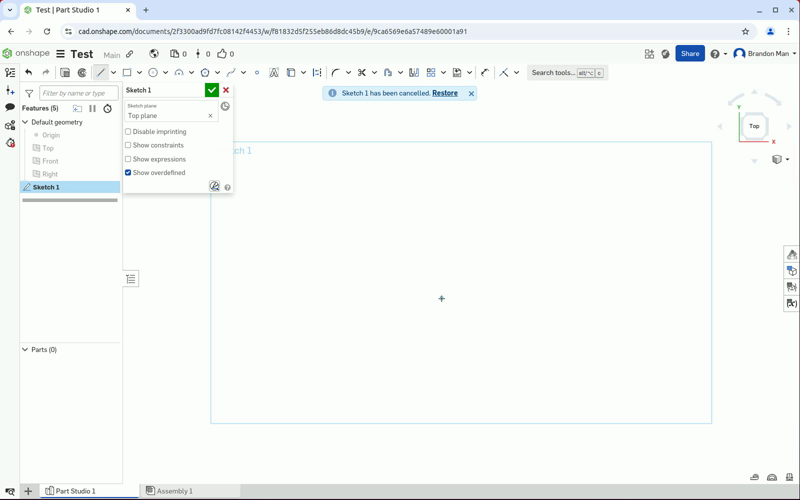
mouse_move(518, 298)
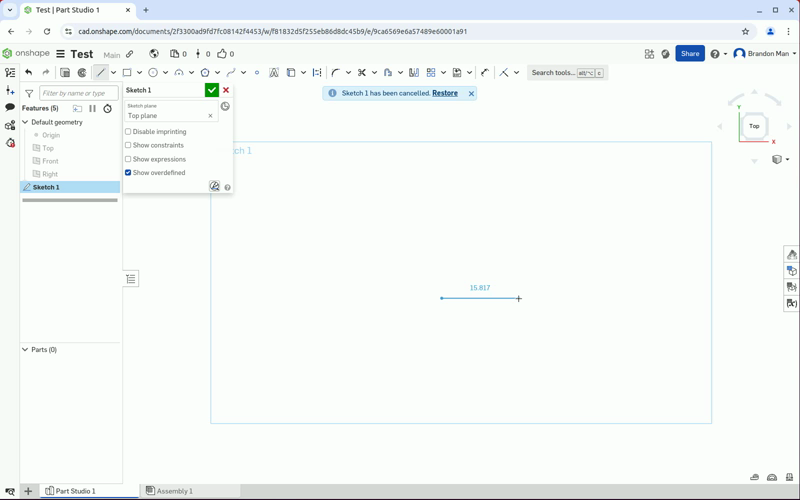
click(518, 298)
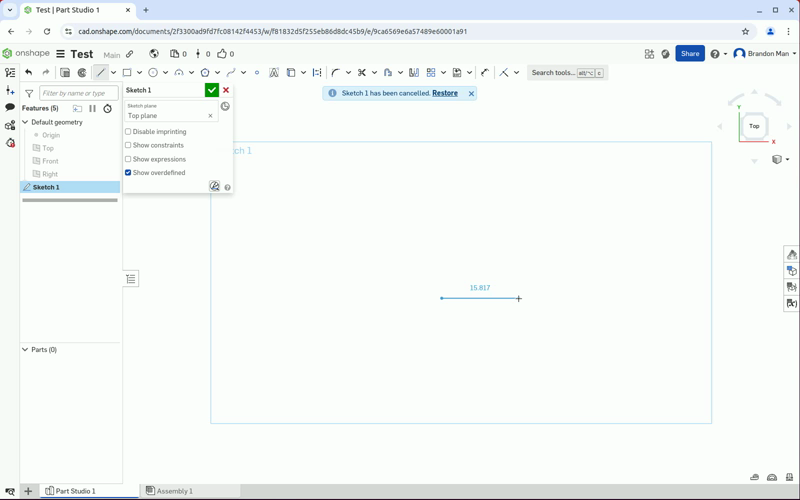
key_up(shift)
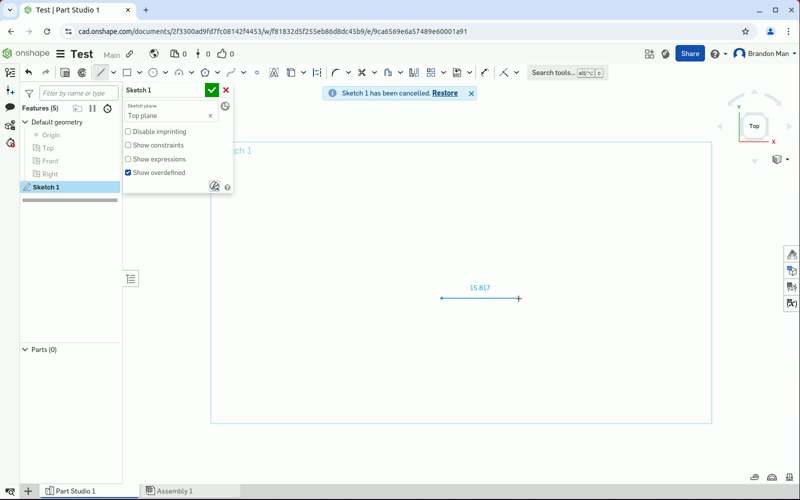
key_down(shift)
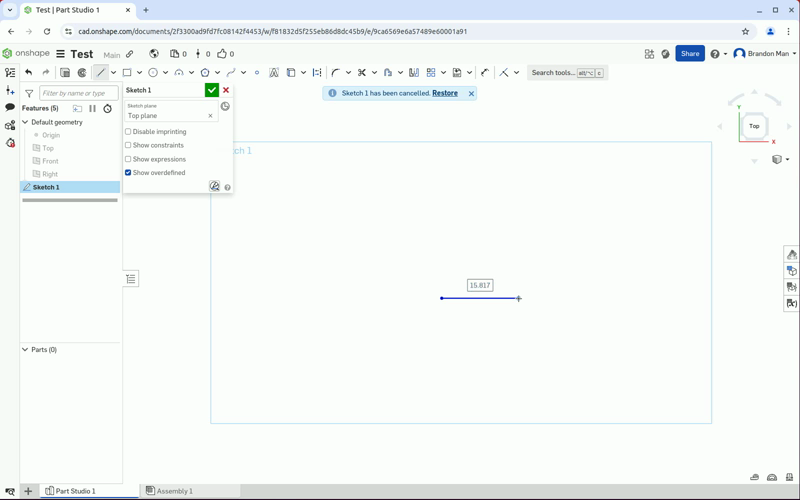
mouse_move(518, 221)
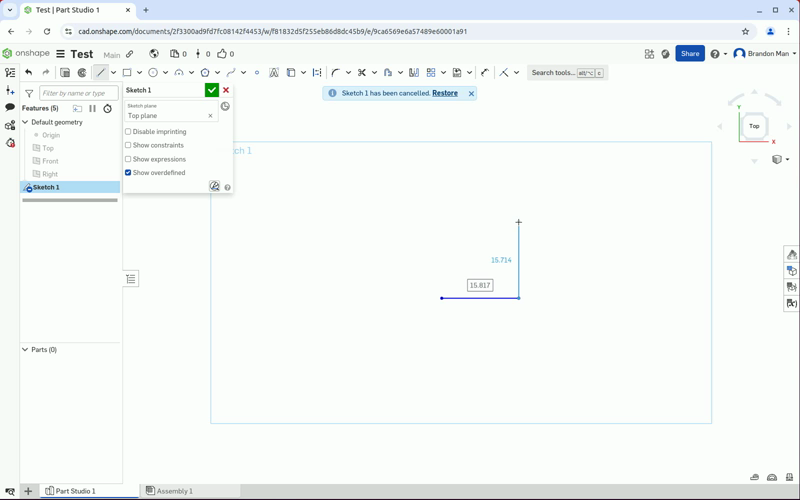
click(518, 221)
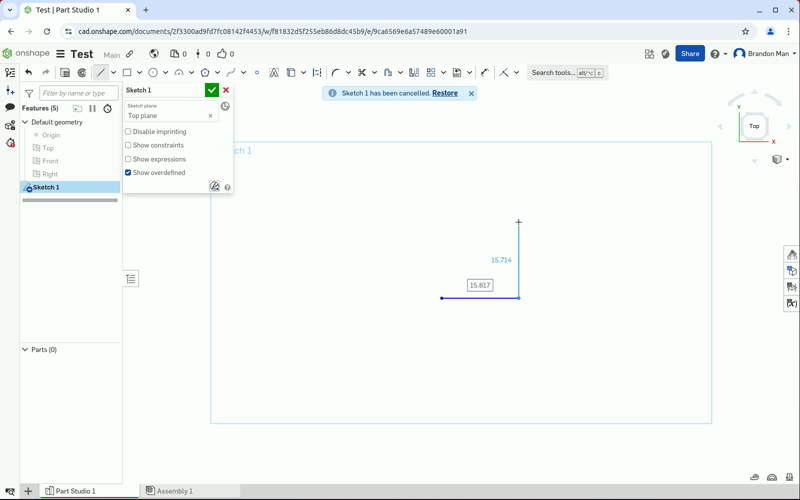
key_up(shift)
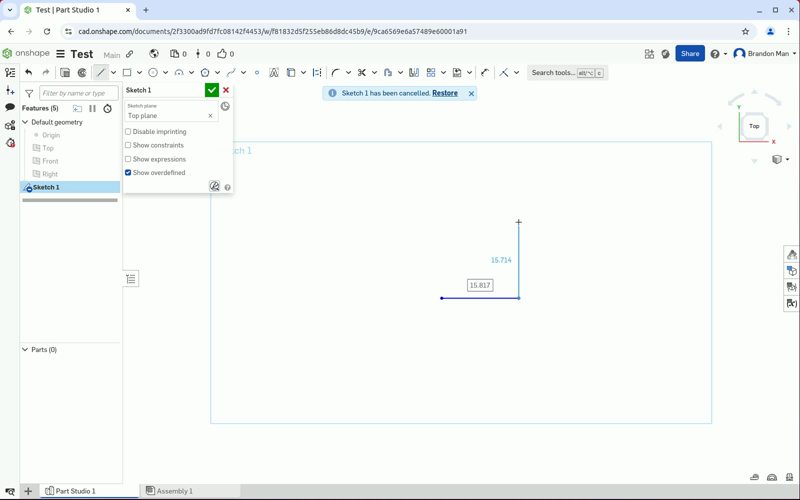
key_down(shift)
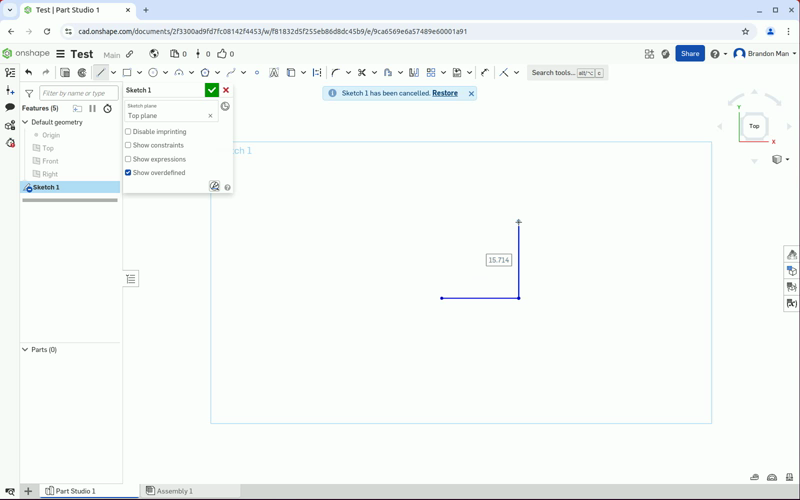
mouse_move(441, 221)
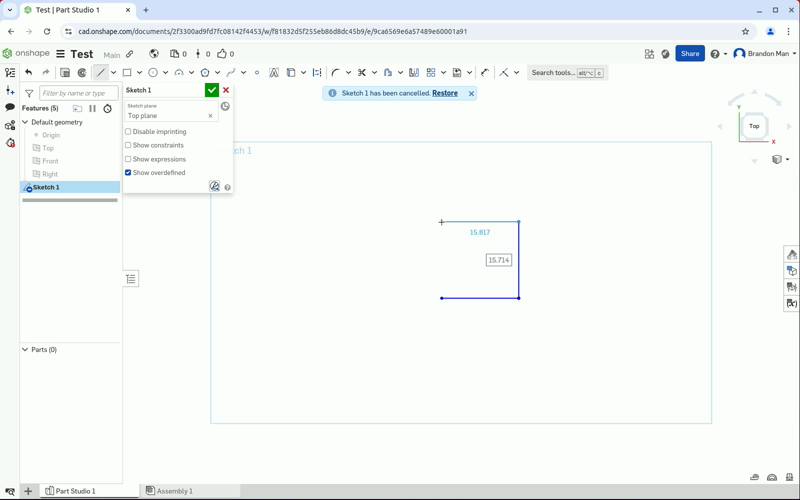
click(441, 221)
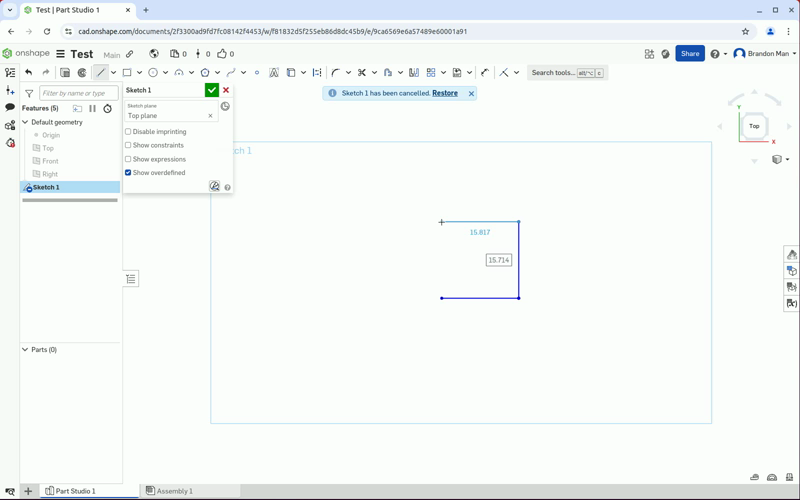
key_up(shift)
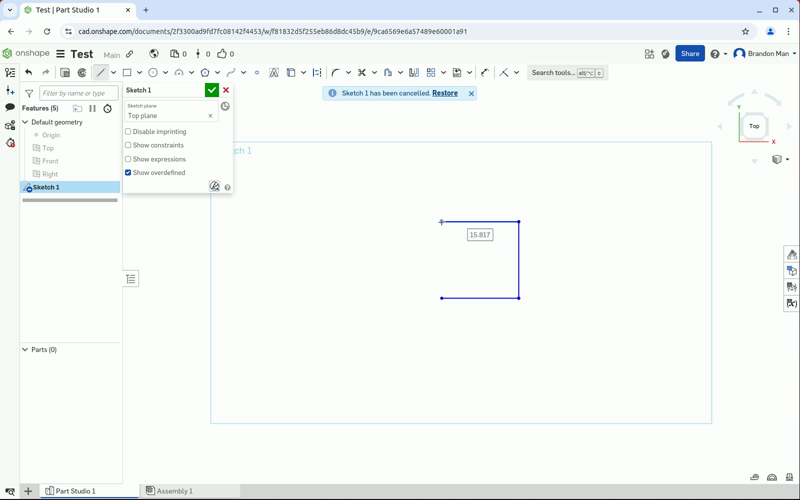
key_down(shift)
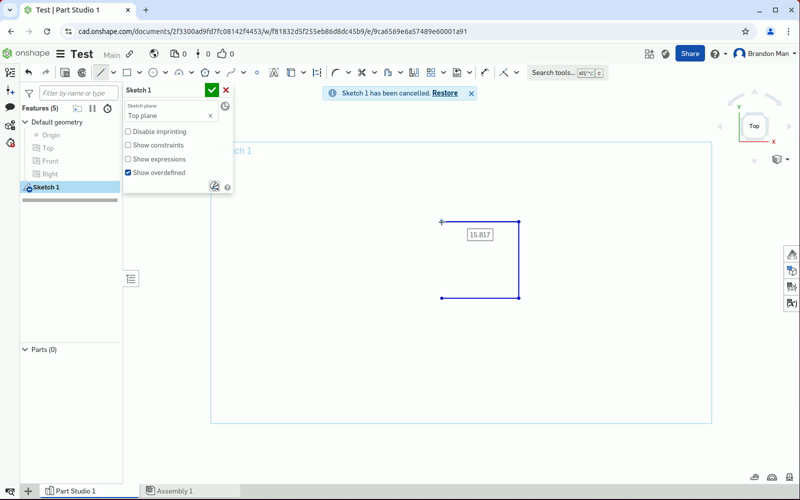
mouse_move(441, 298)
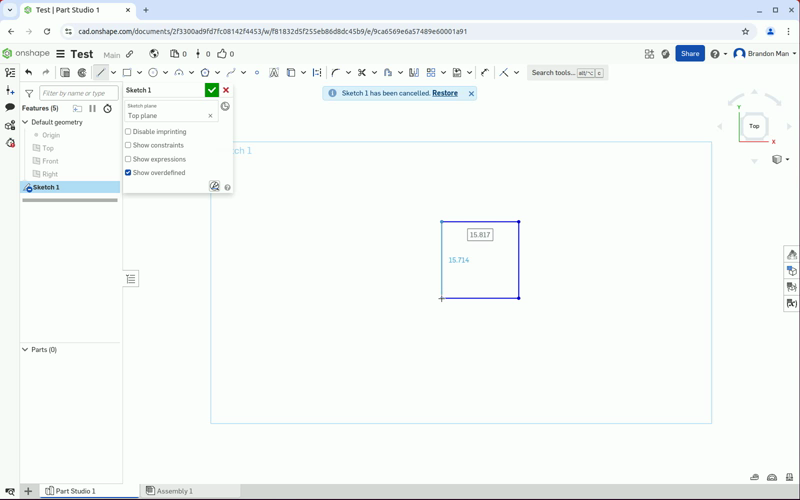
key_up(shift)
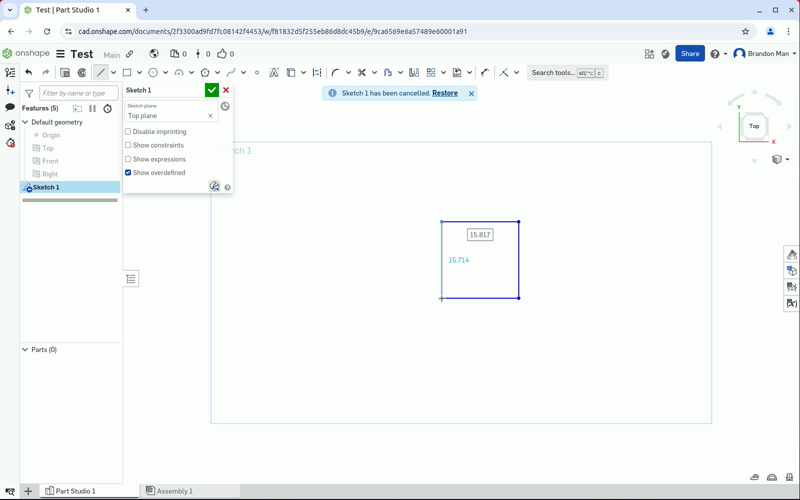
click(441, 298)
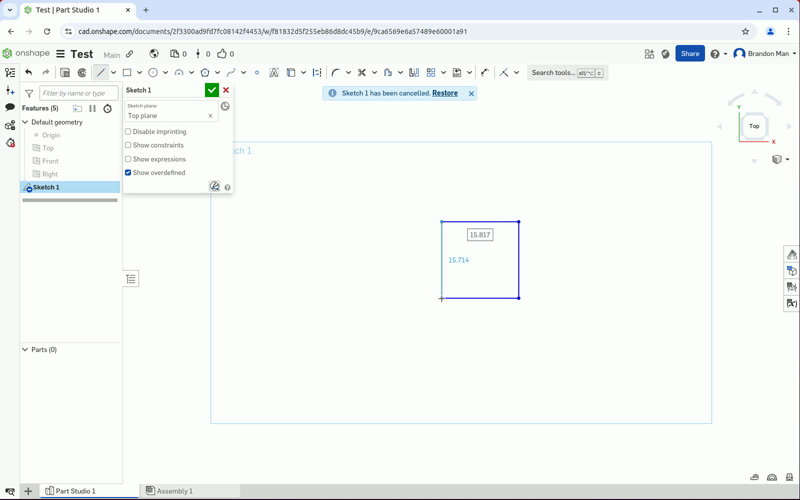
key(esc)
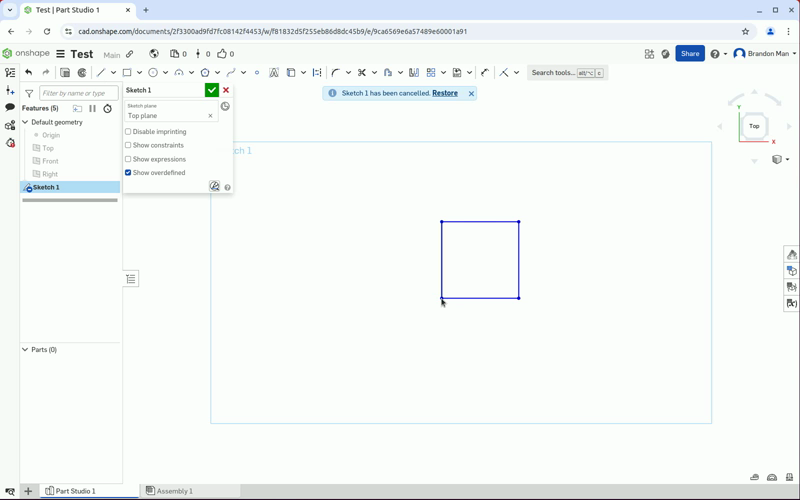
mouse_move(450, 293)
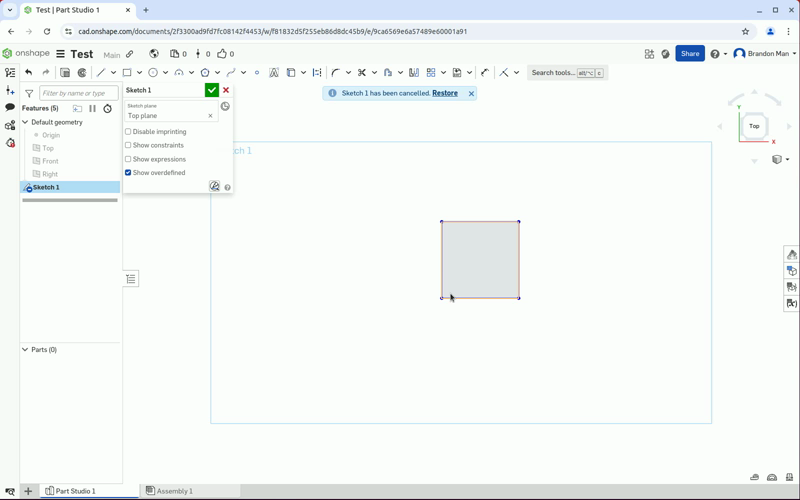
click(450, 293)
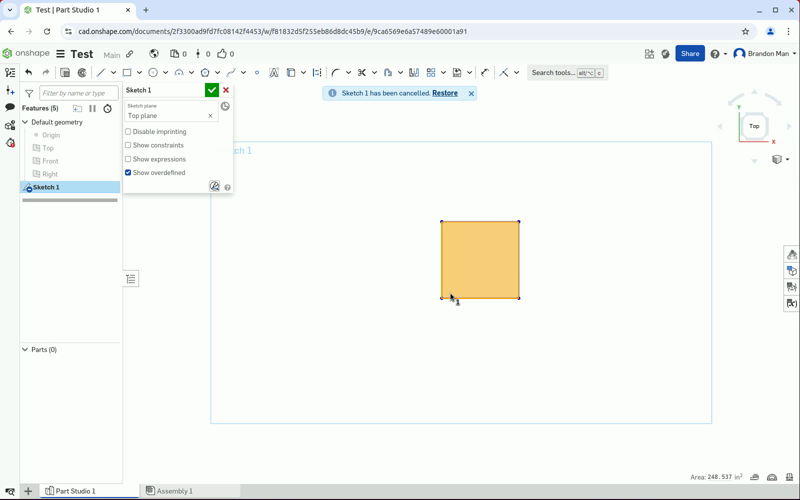
mouse_move(73, 352)
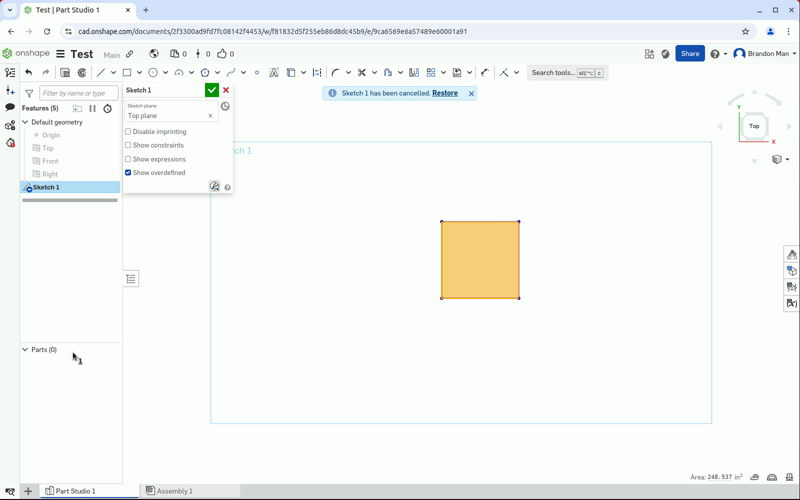
key(shift+y)
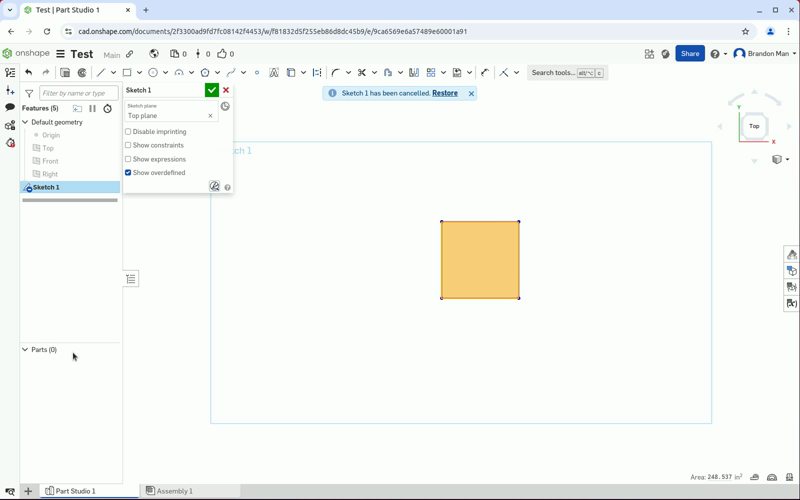
key(shift+e)
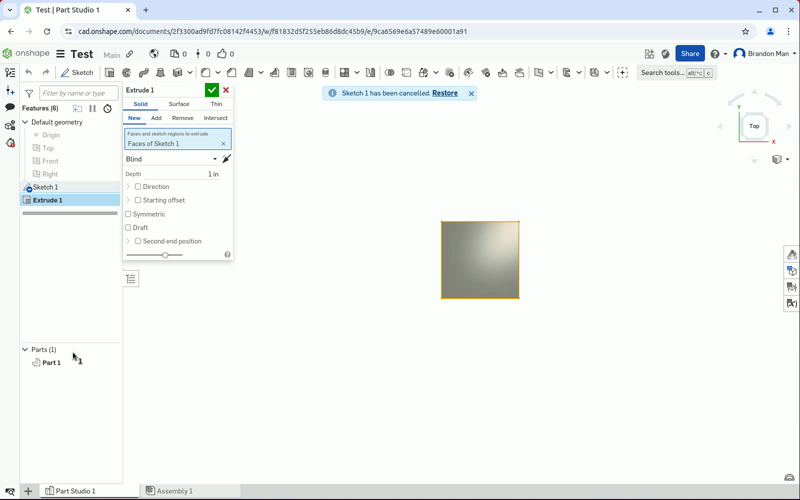
mouse_move(143, 106)
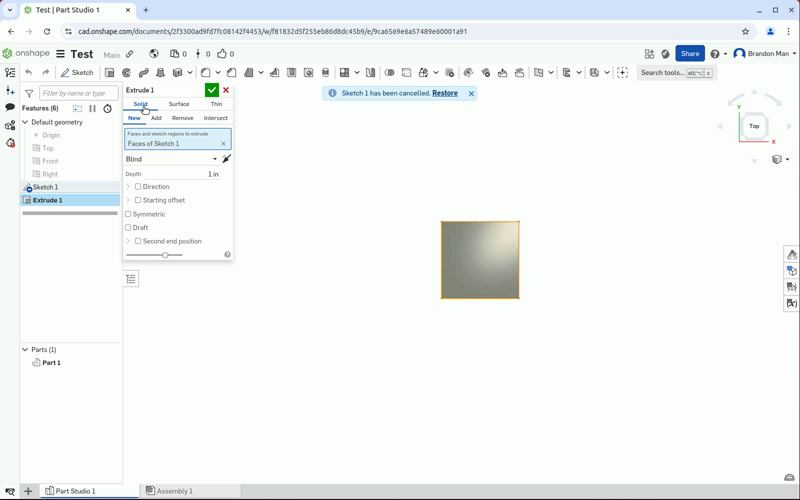
click(143, 106)
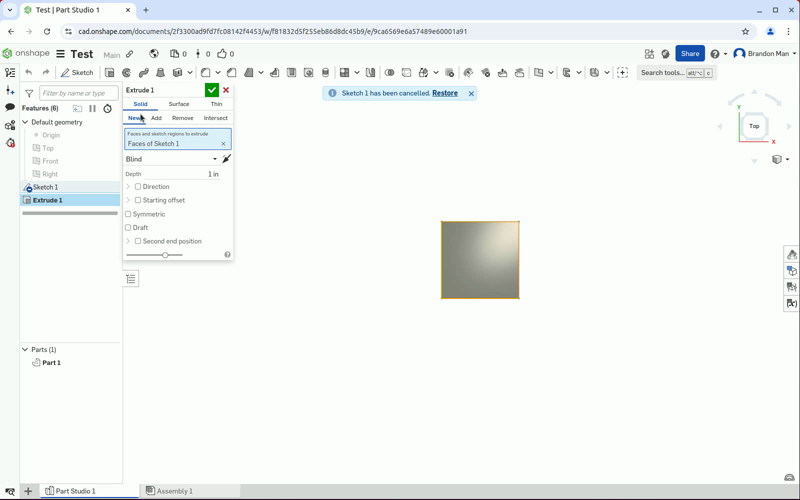
mouse_move(137, 120)
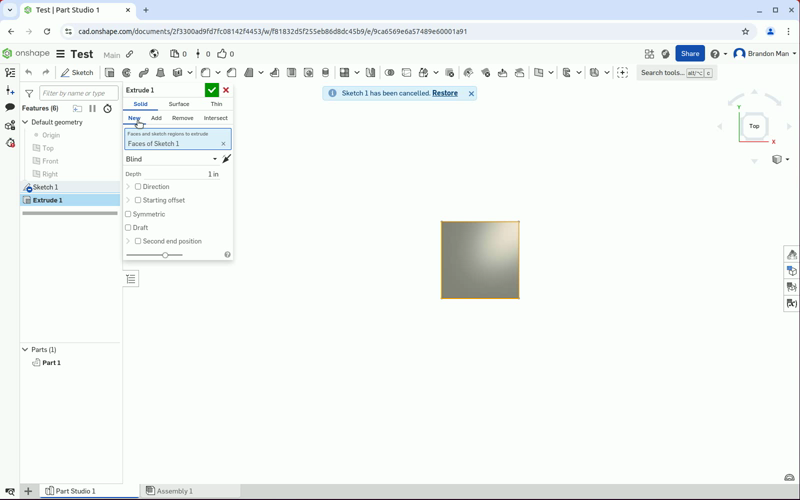
click(137, 120)
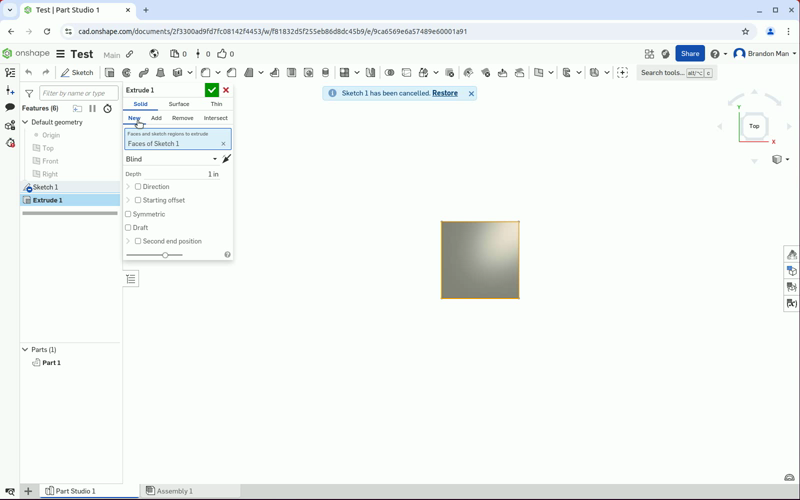
key(tab, 4)
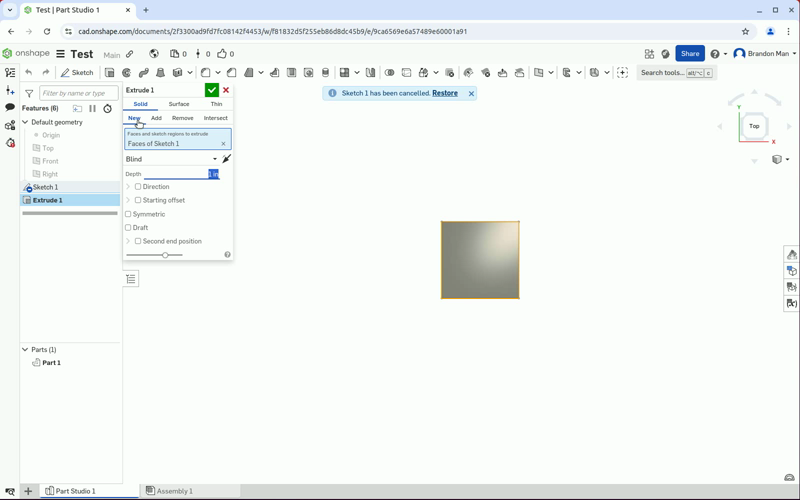
text(3.851)
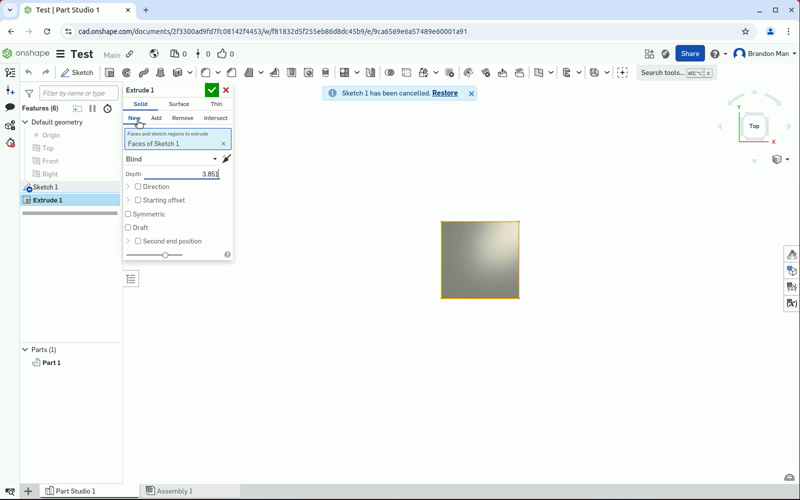
key(enter)
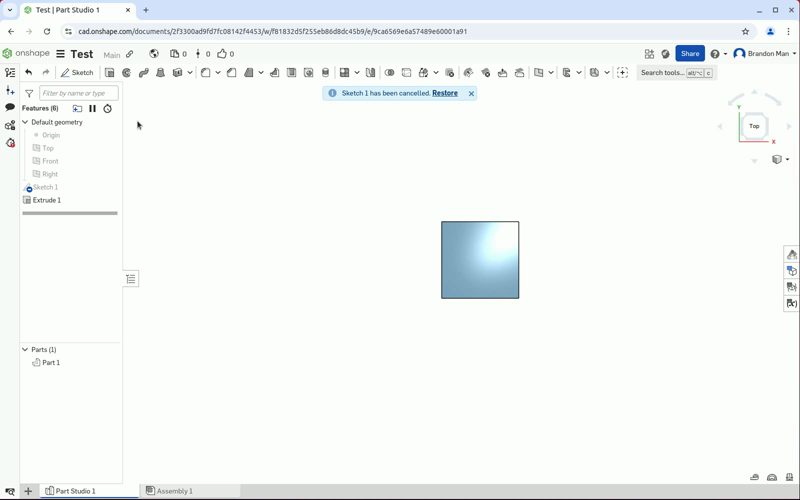
key(shift+h)
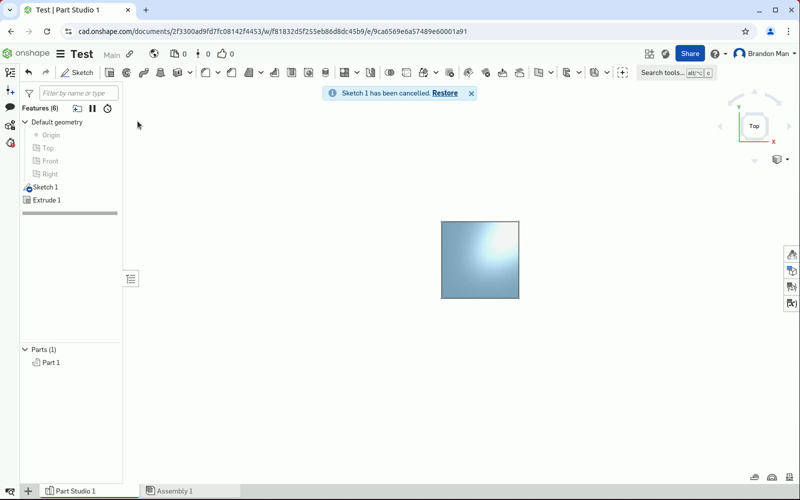
key(shift+h)
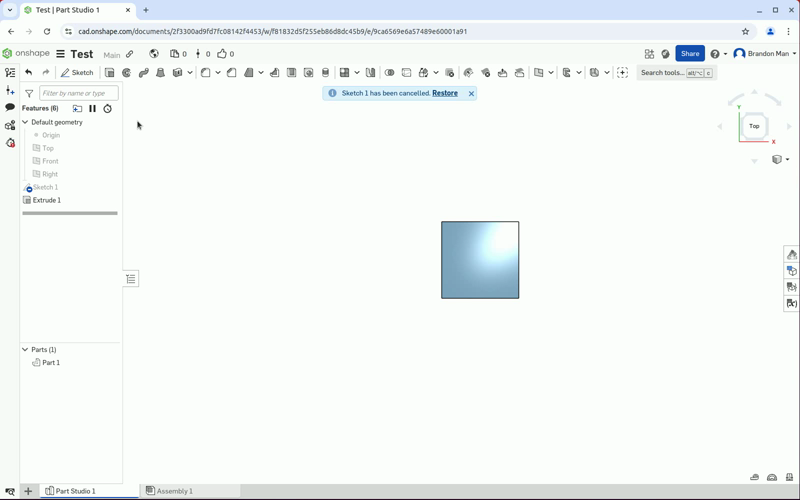
mouse_move(73, 189)
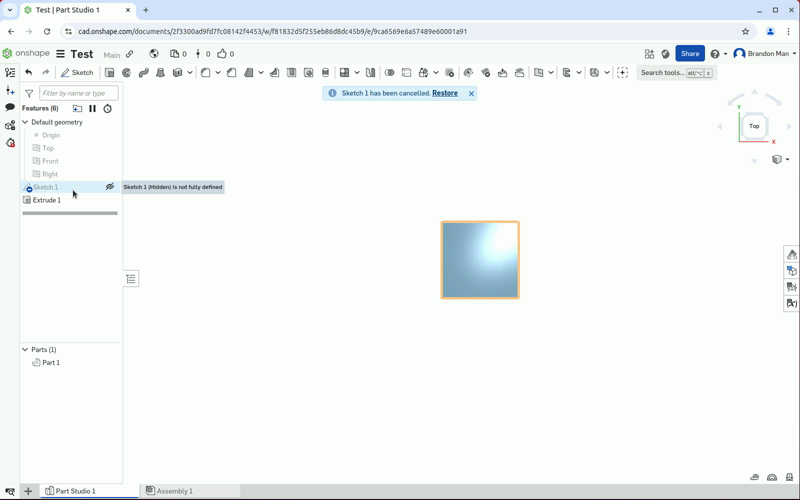
click(73, 189)
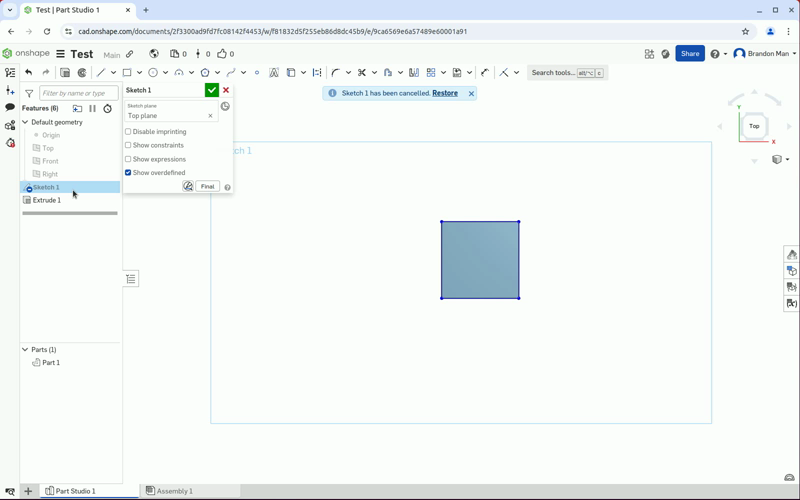
mouse_move(229, 92)
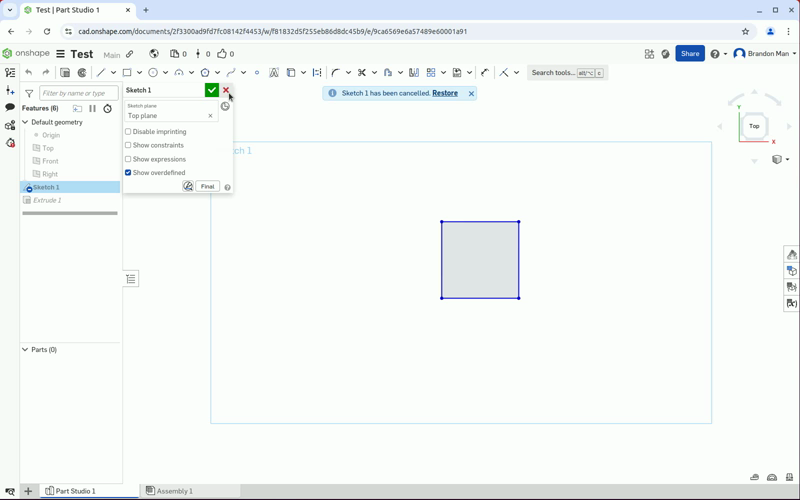
click(229, 92)
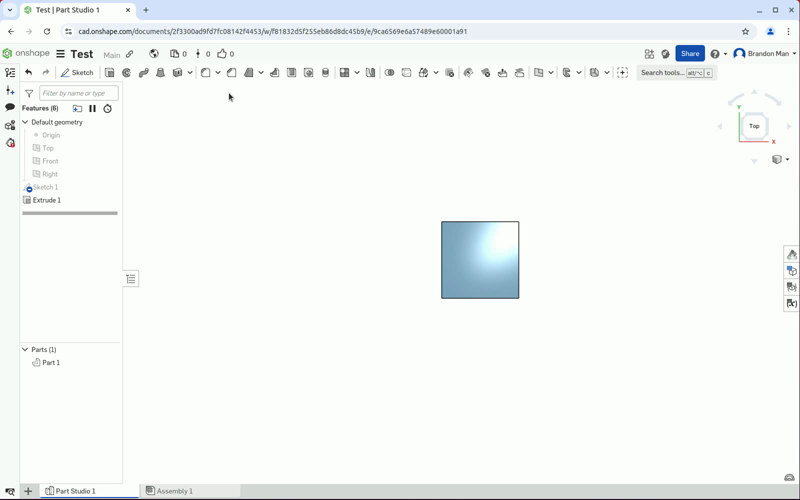
mouse_move(541, 75)
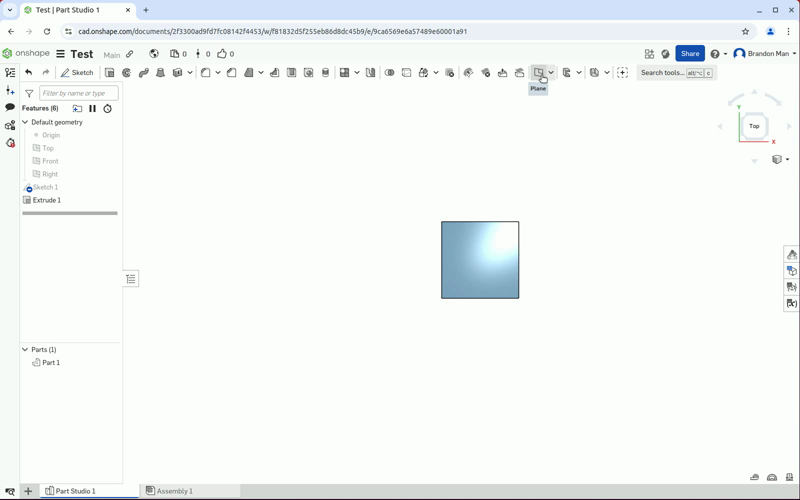
click(541, 75)
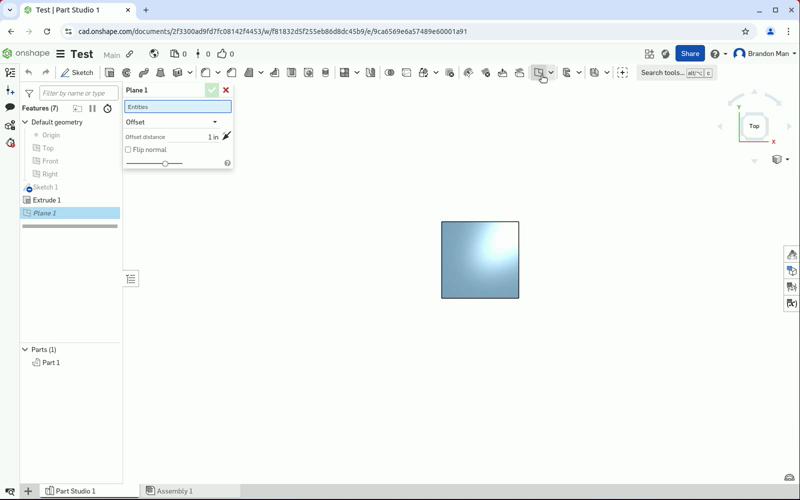
mouse_move(73, 150)
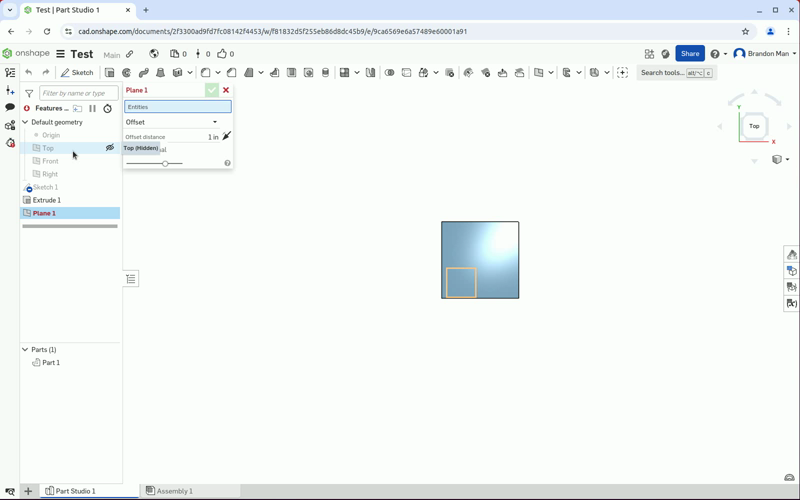
click(73, 150)
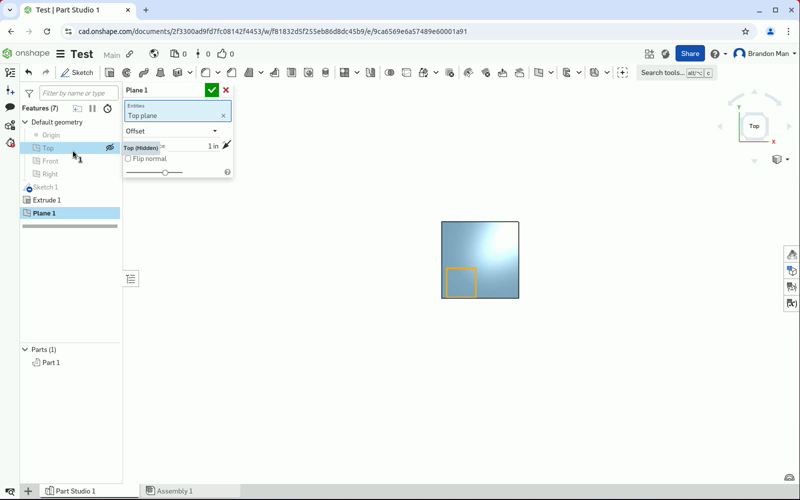
key(tab, 2)
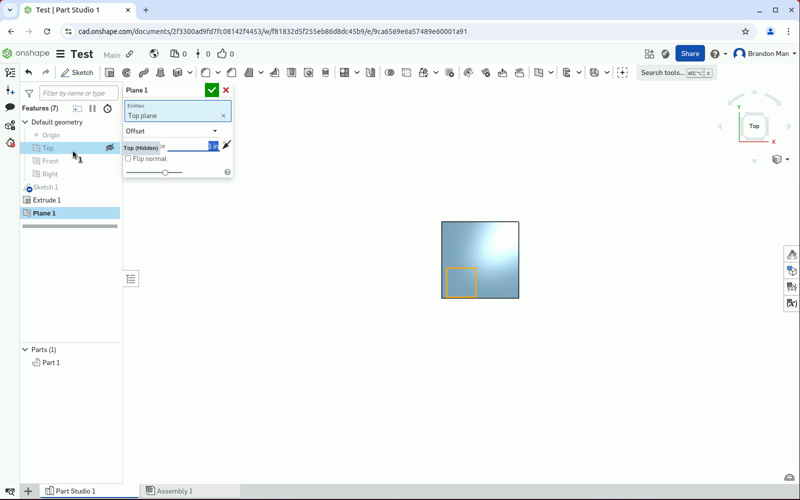
text(3.851)
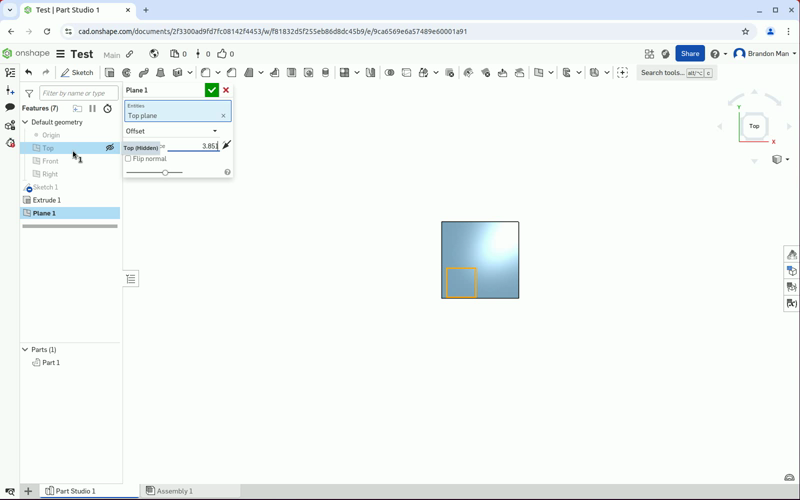
key(enter, 2)
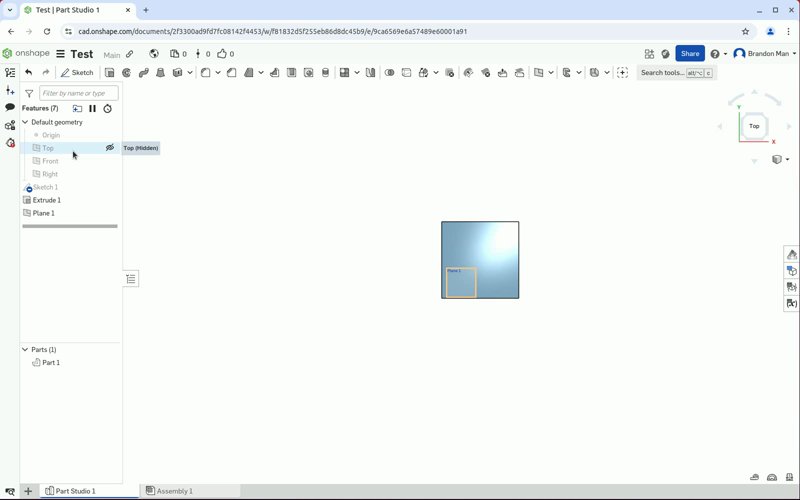
key(shift+s)
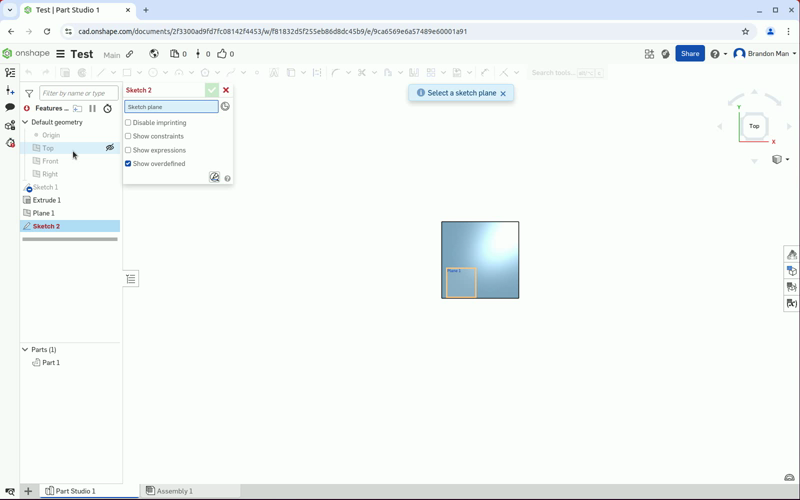
mouse_move(73, 215)
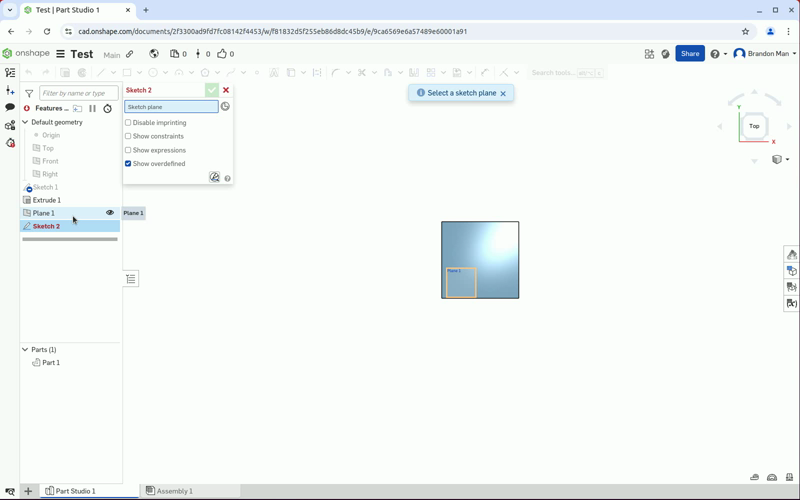
click(73, 215)
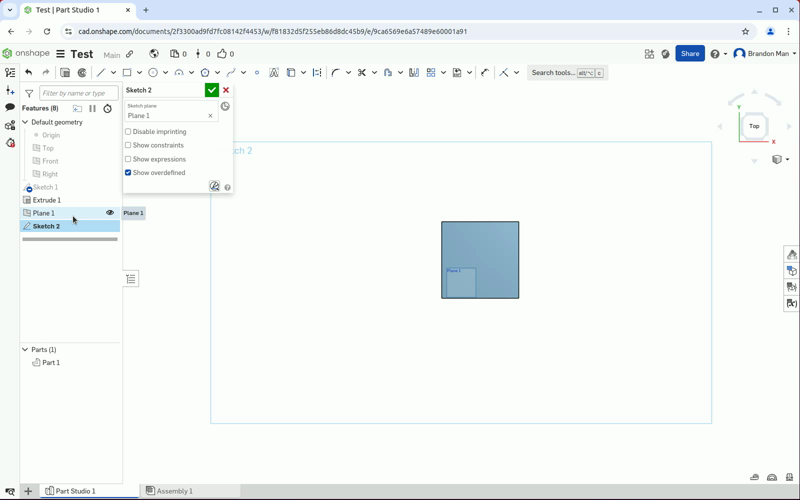
mouse_move(73, 352)
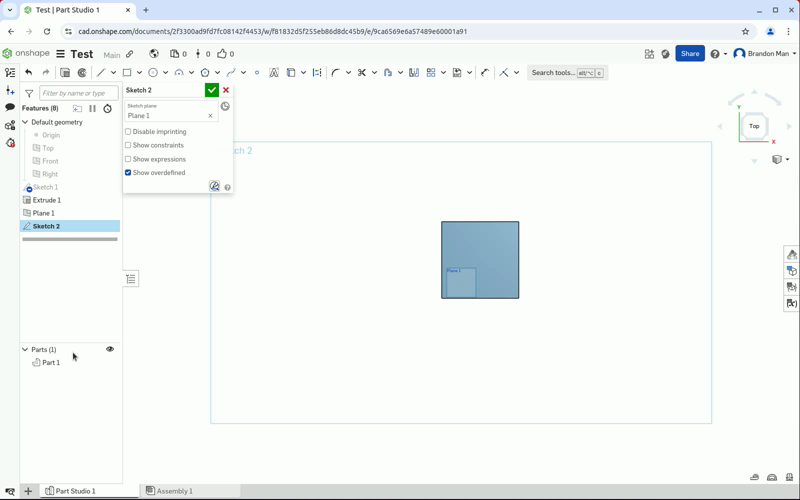
key(y)
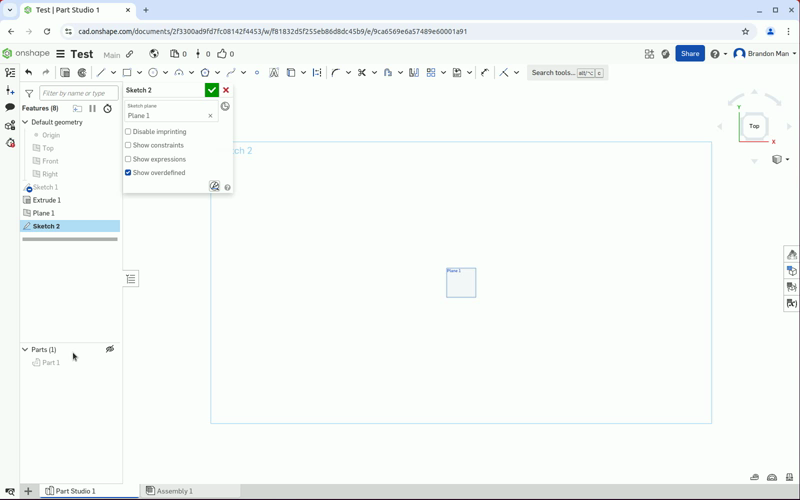
key(l)
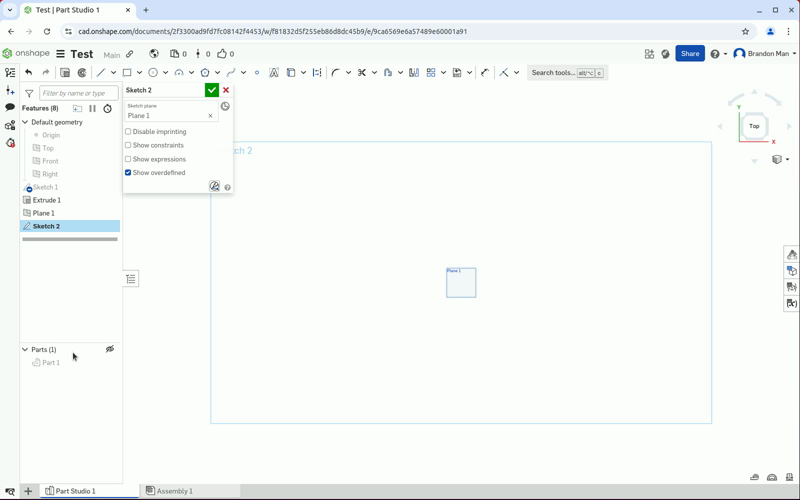
key_down(shift)
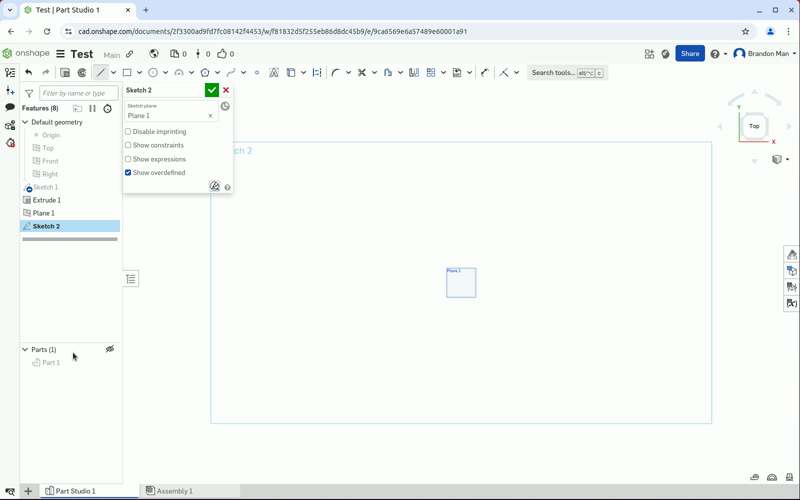
mouse_move(449, 238)
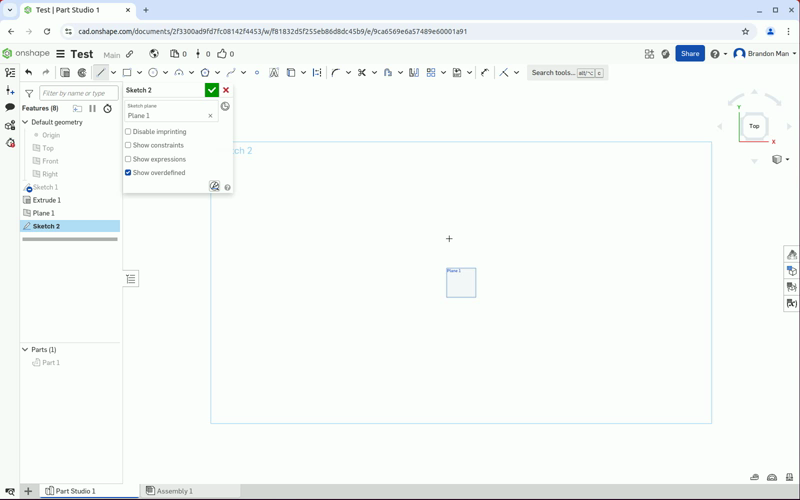
click(449, 238)
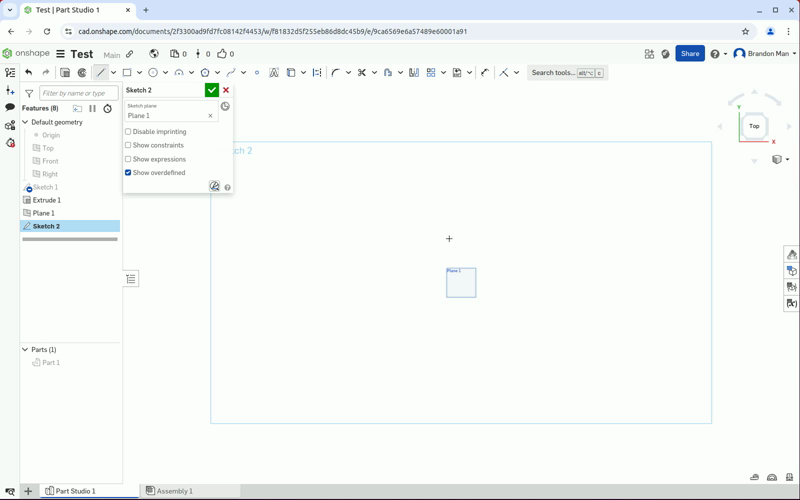
key_up(shift)
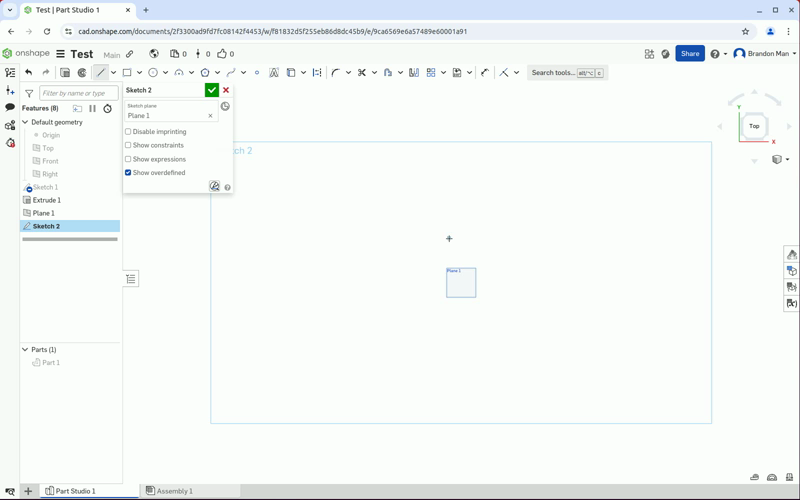
key_down(shift)
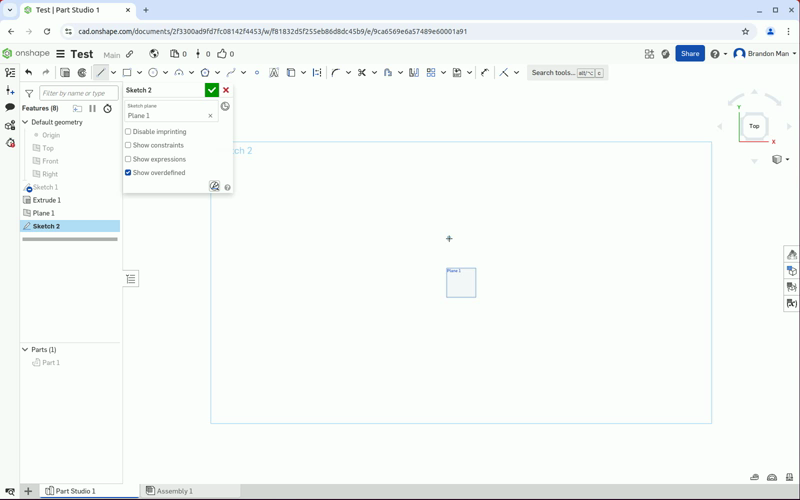
mouse_move(479, 238)
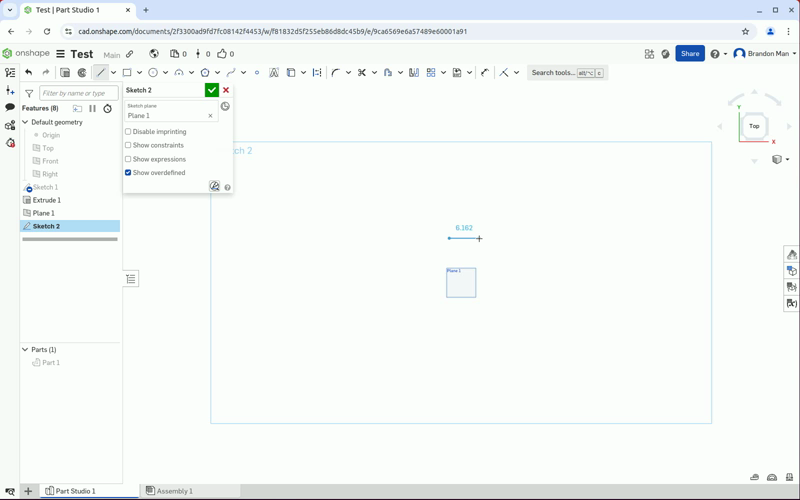
mouse_move(457, 238)
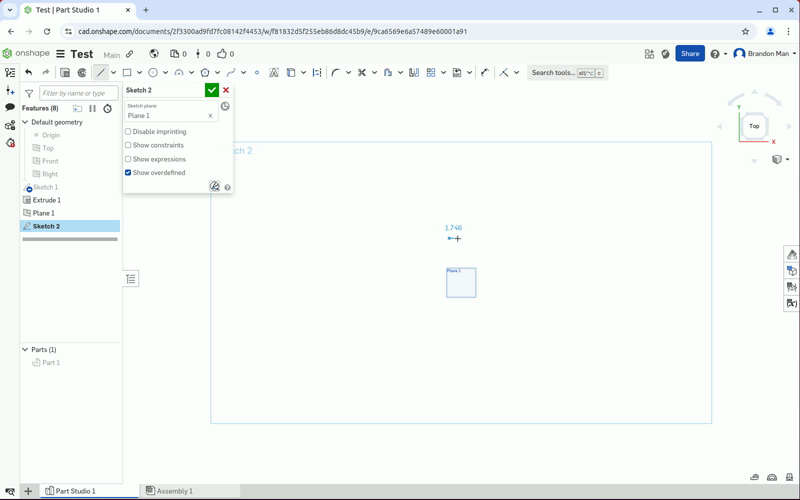
click(457, 238)
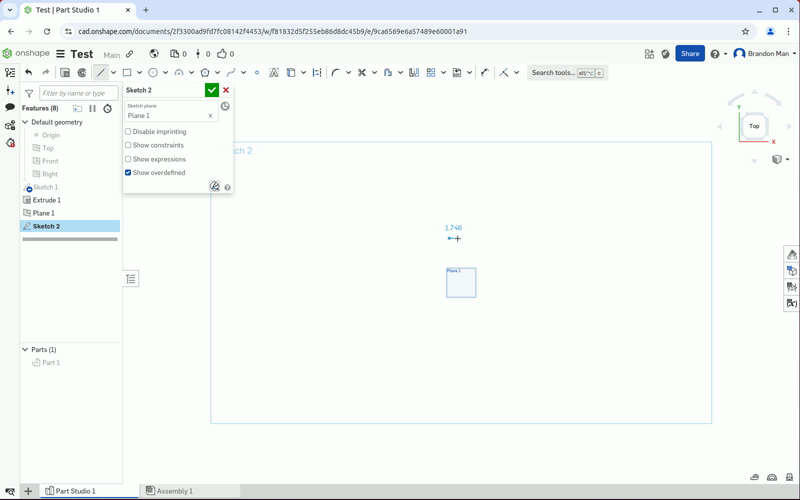
key_up(shift)
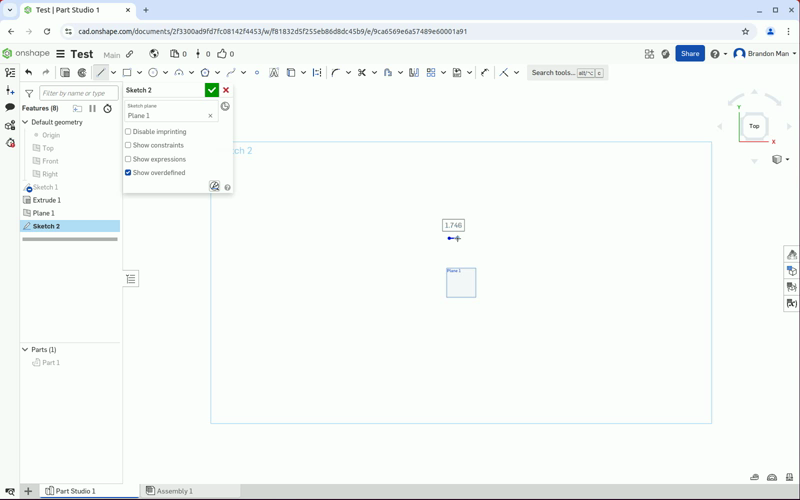
key_down(shift)
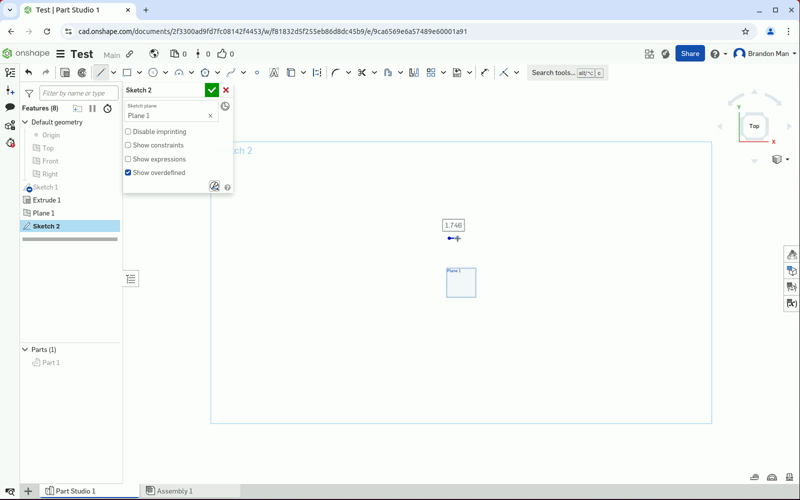
mouse_move(487, 238)
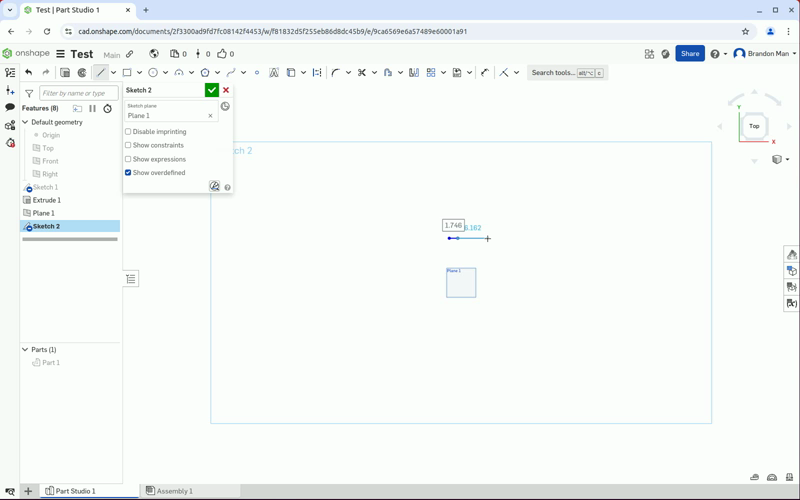
mouse_move(457, 225)
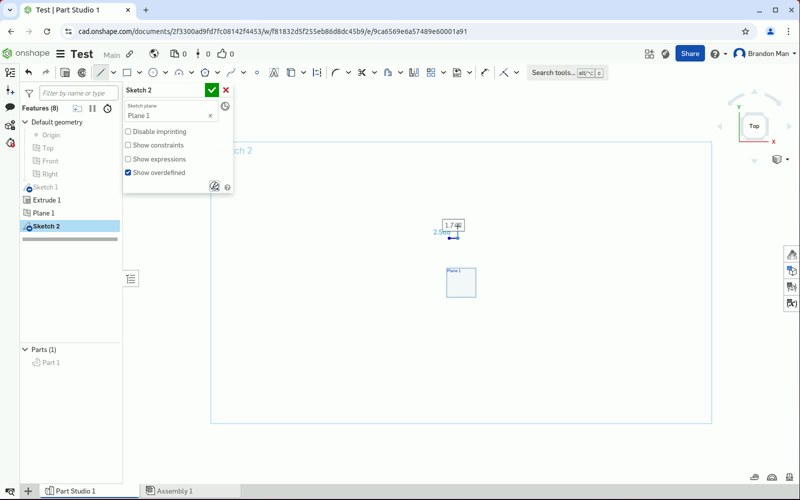
click(457, 225)
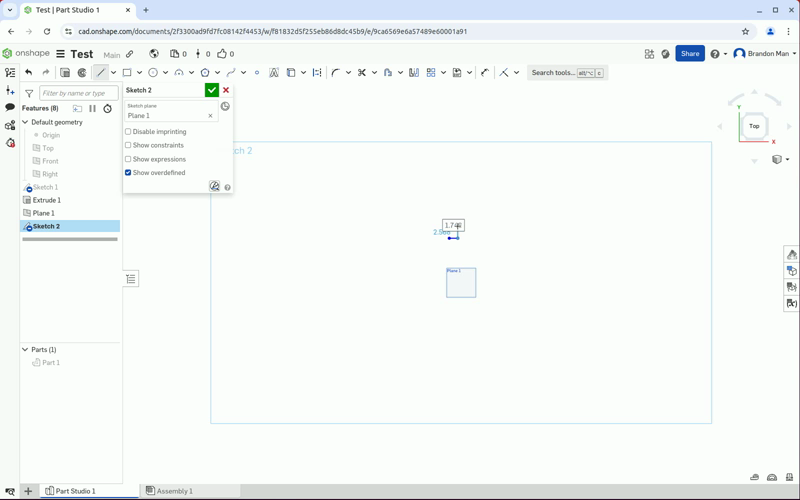
key_up(shift)
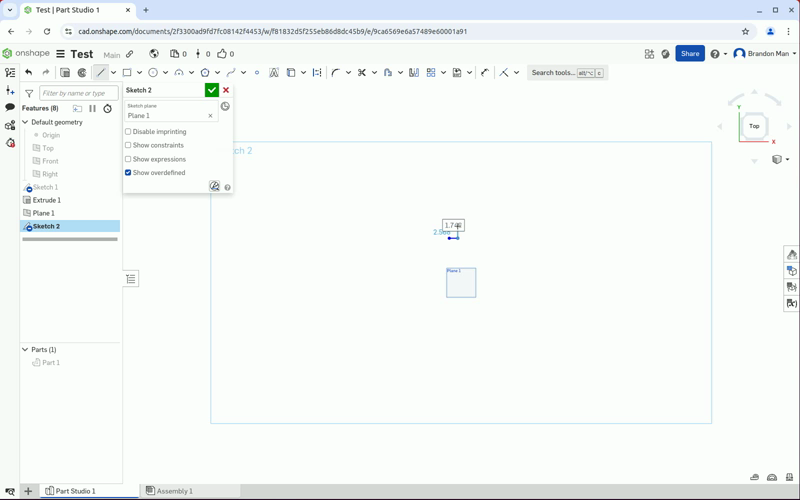
key_down(shift)
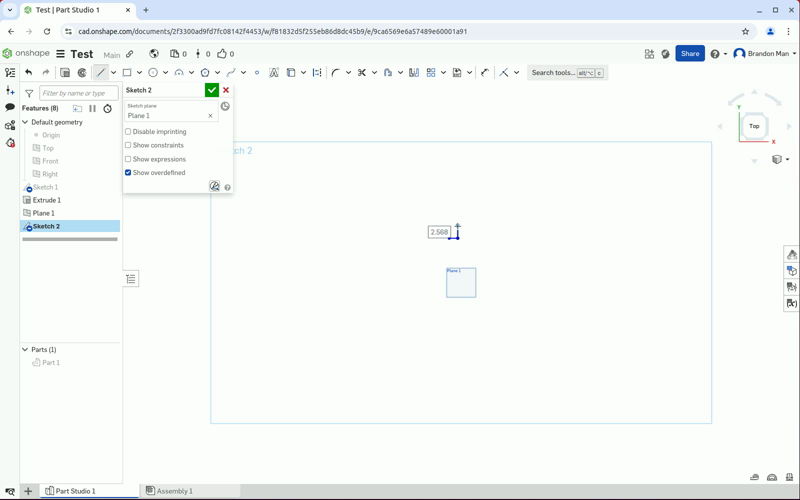
mouse_move(487, 225)
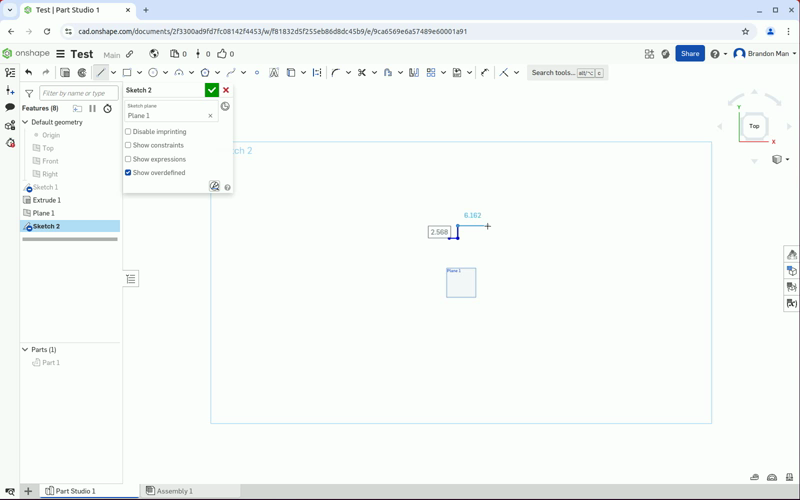
mouse_move(449, 225)
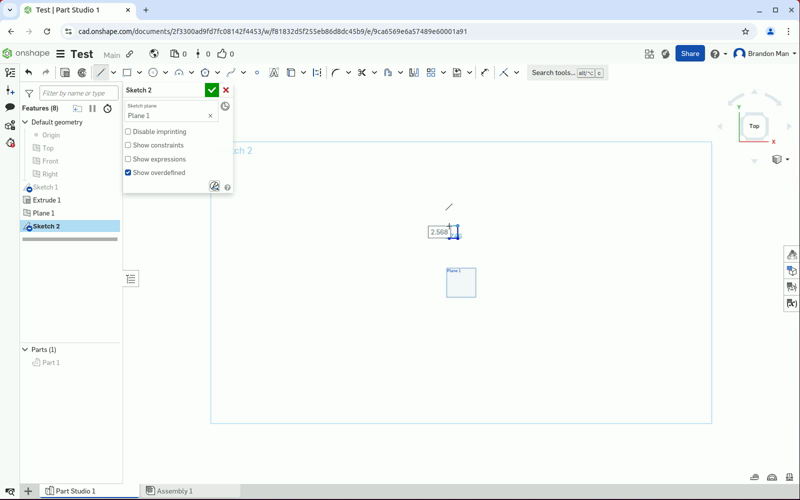
click(449, 225)
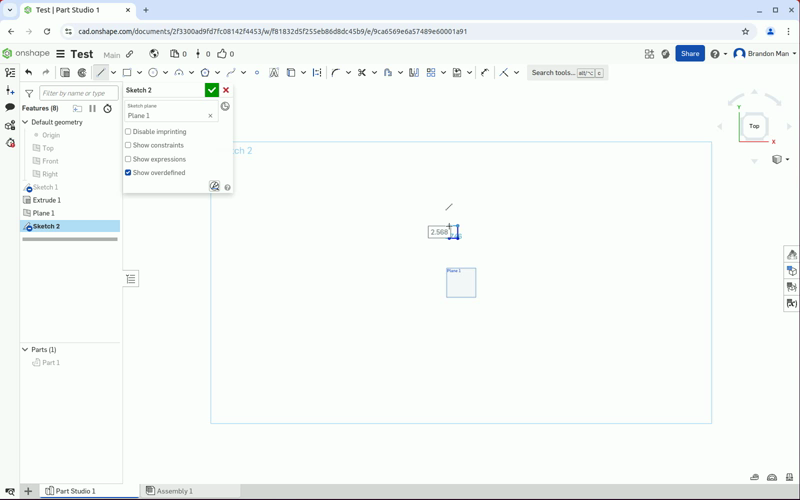
key_up(shift)
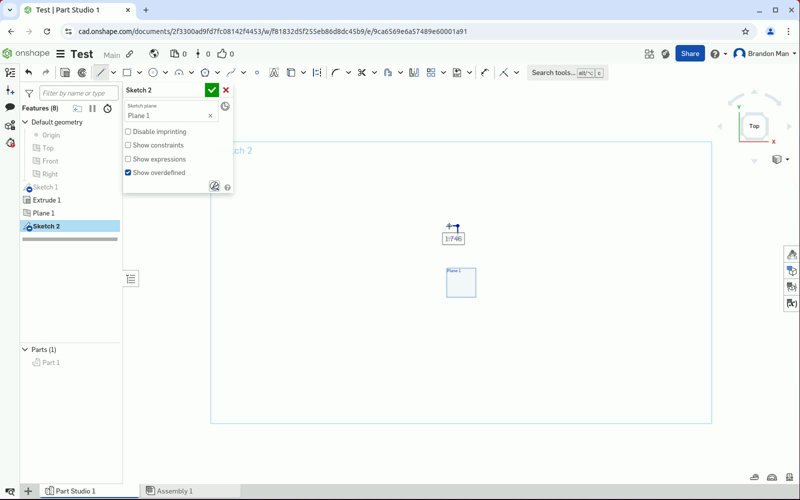
mouse_move(479, 225)
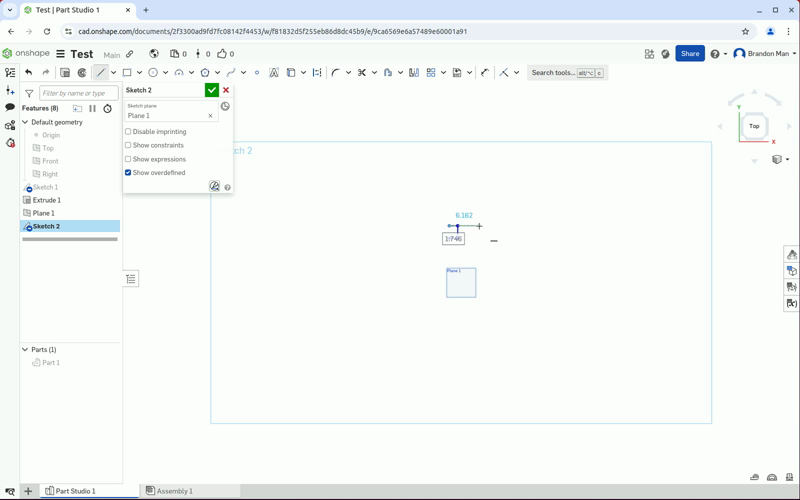
key_down(shift)
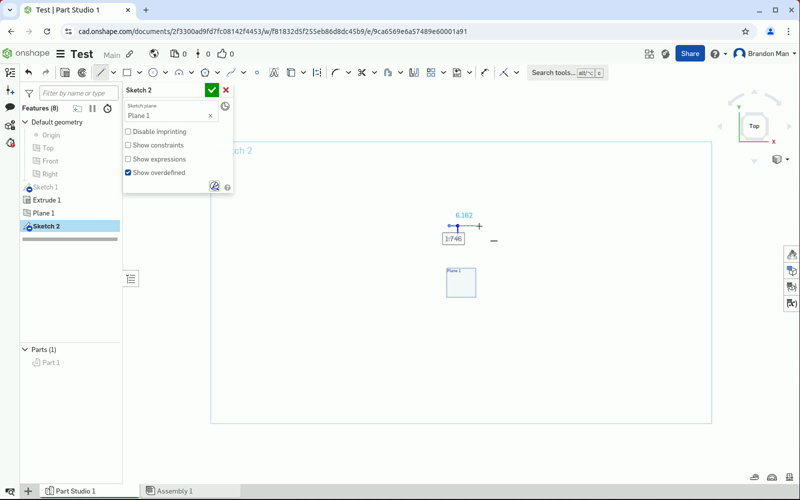
mouse_move(449, 238)
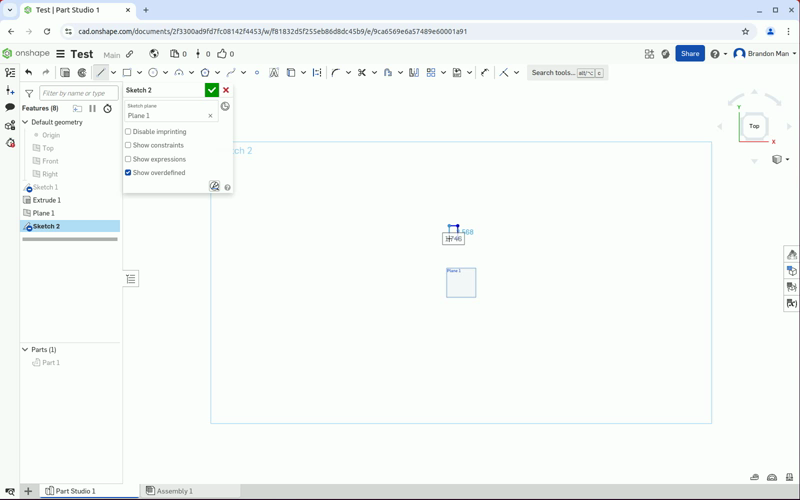
key_up(shift)
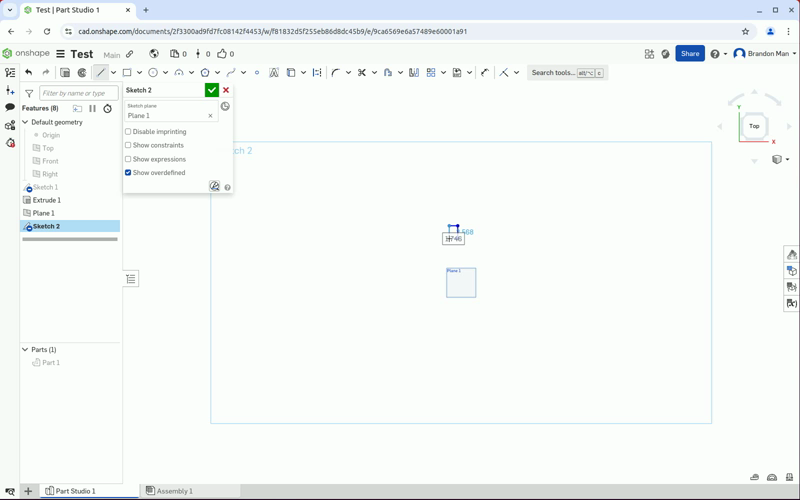
click(449, 238)
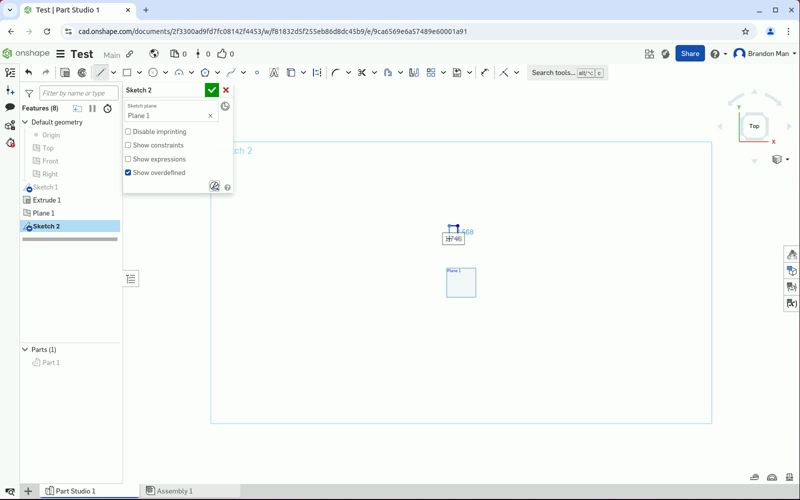
key(esc)
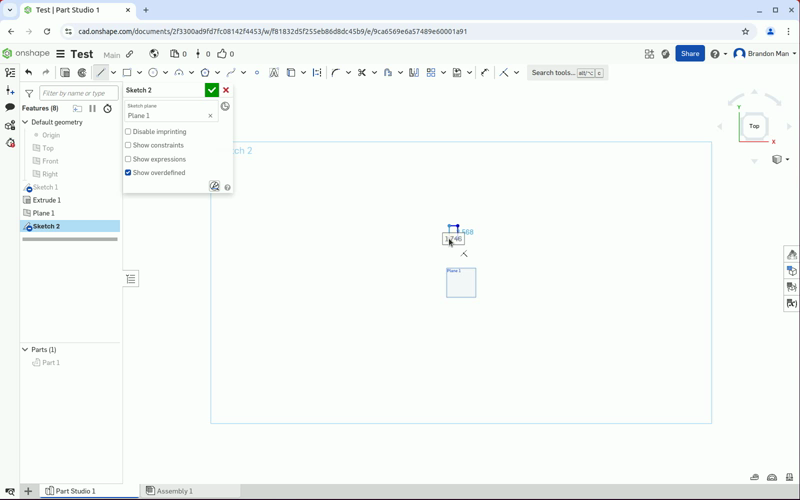
mouse_move(455, 227)
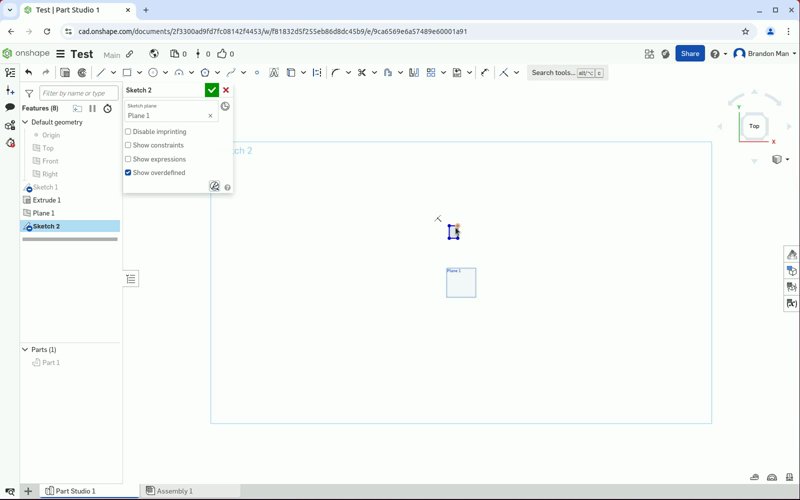
scroll(6)
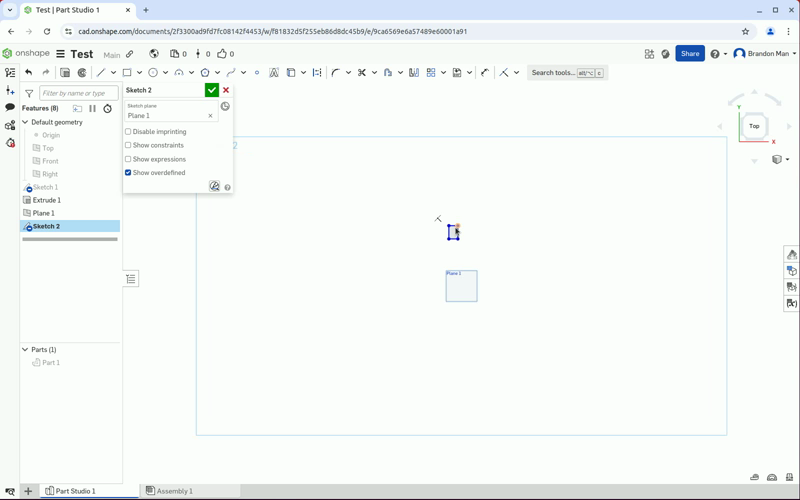
scroll(6)
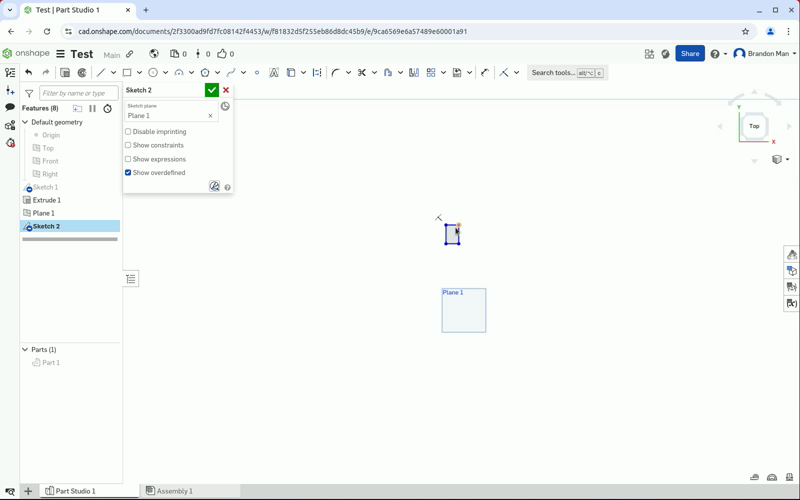
scroll(6)
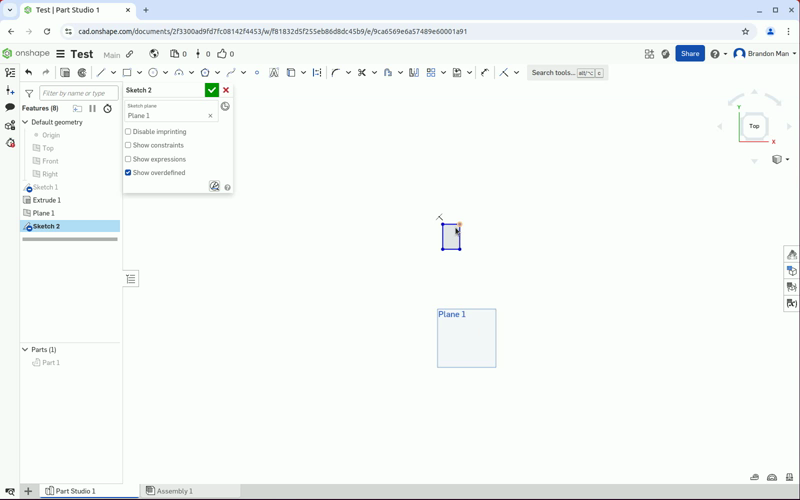
scroll(6)
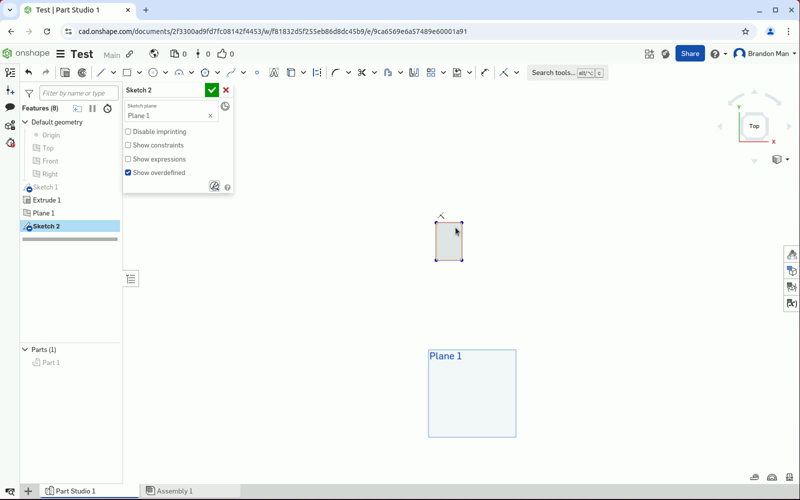
scroll(6)
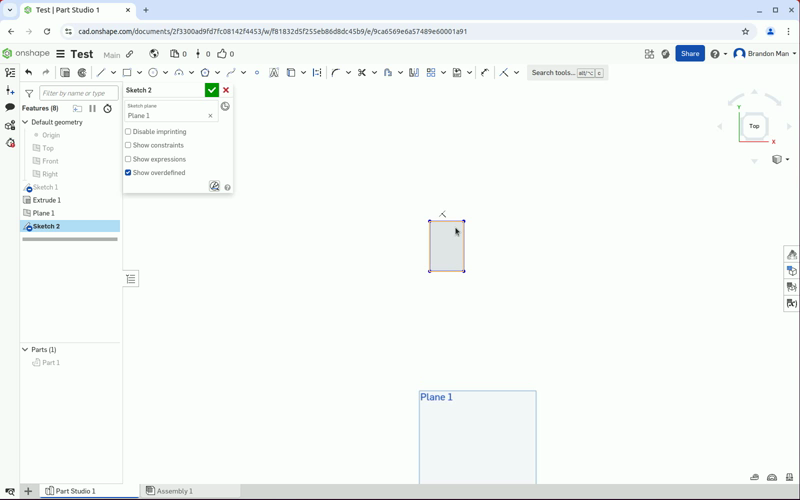
scroll(6)
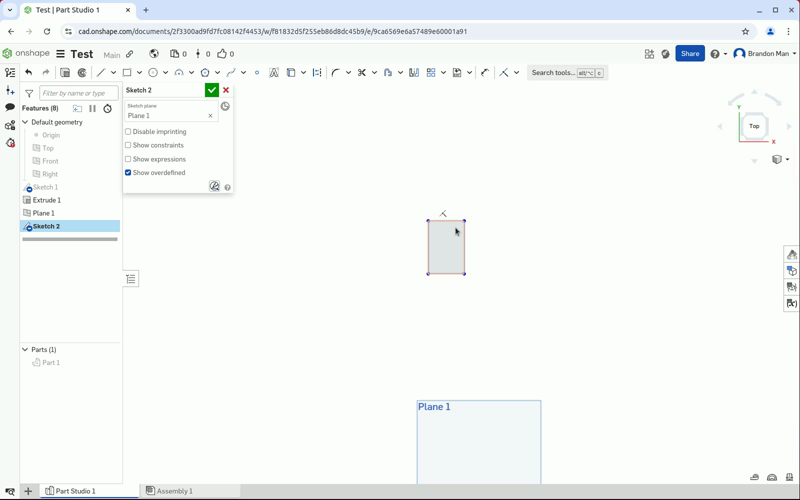
scroll(6)
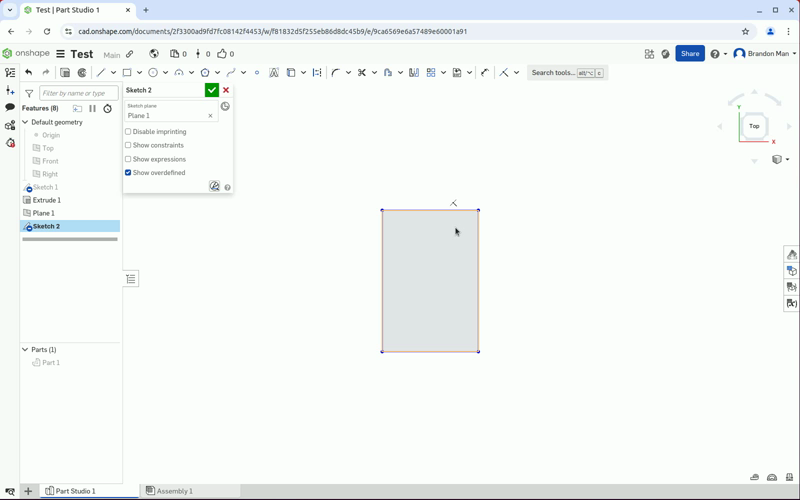
click(455, 227)
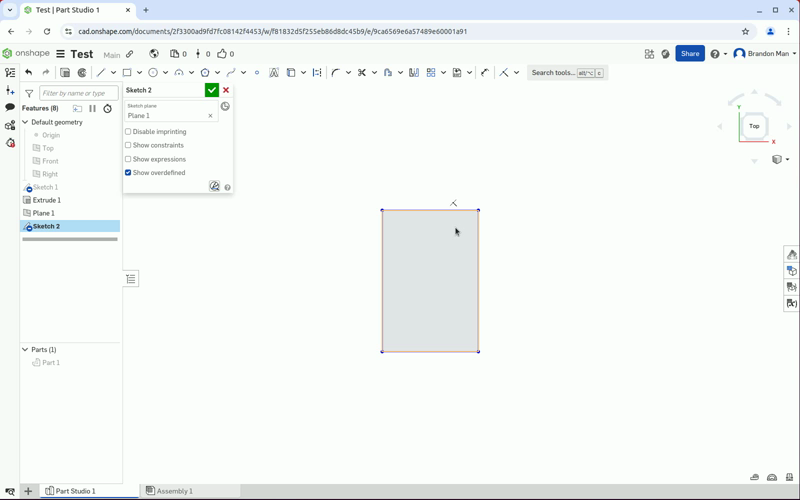
scroll(-6)
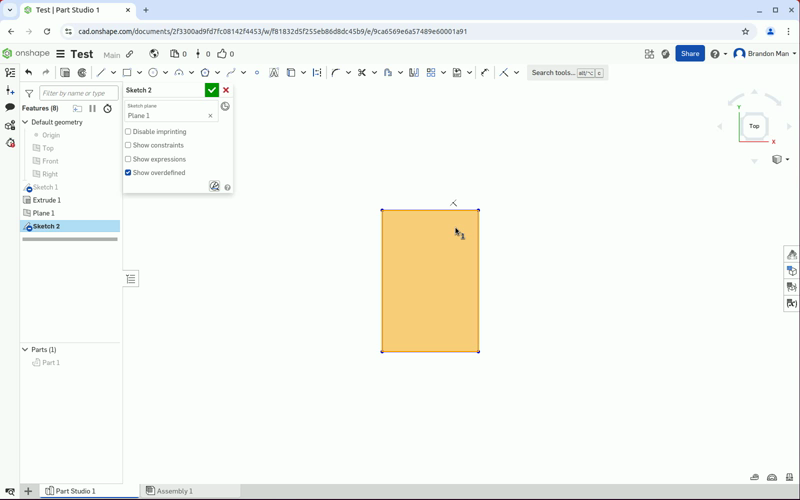
scroll(-6)
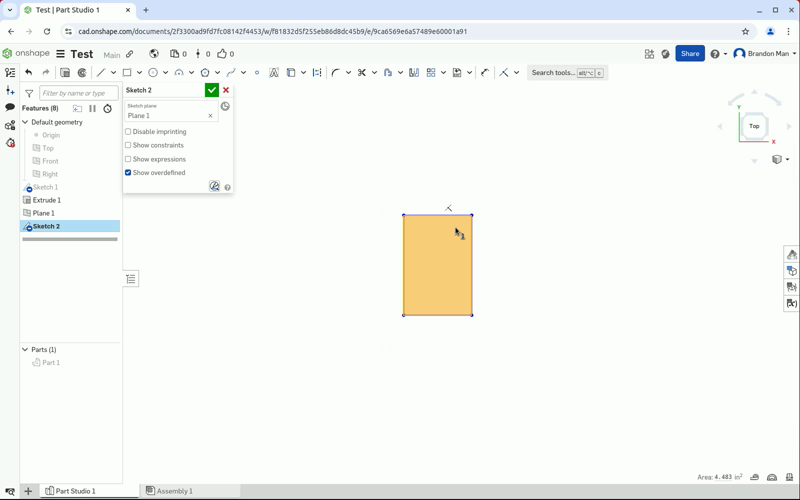
scroll(-6)
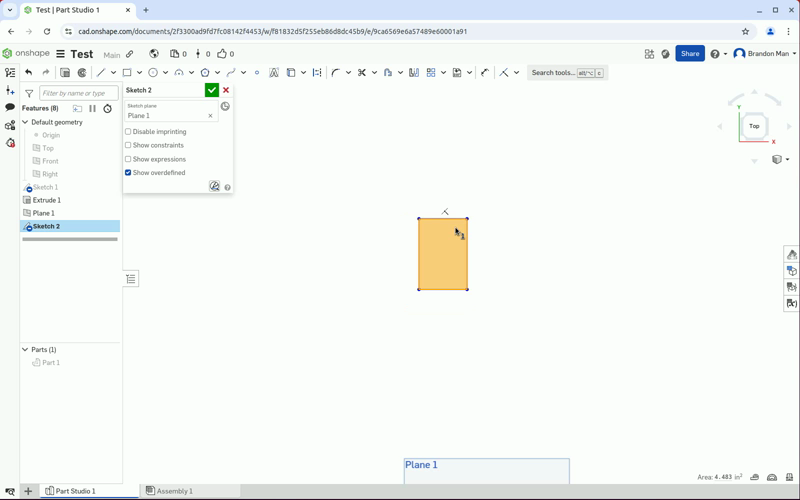
scroll(-6)
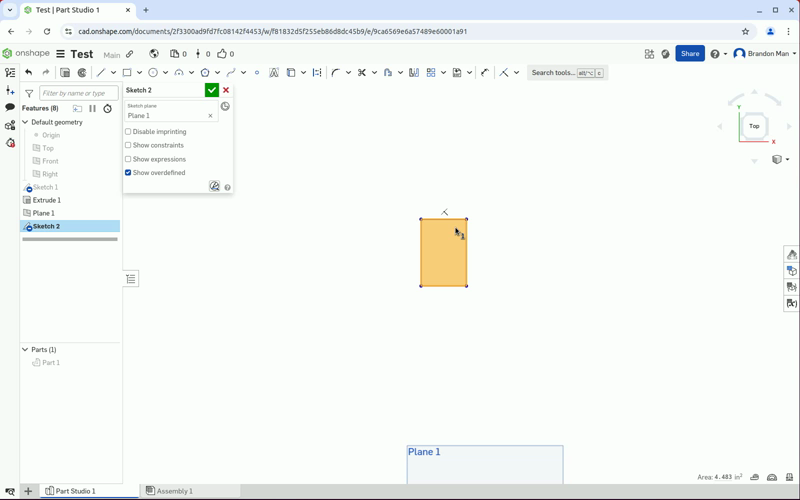
scroll(-6)
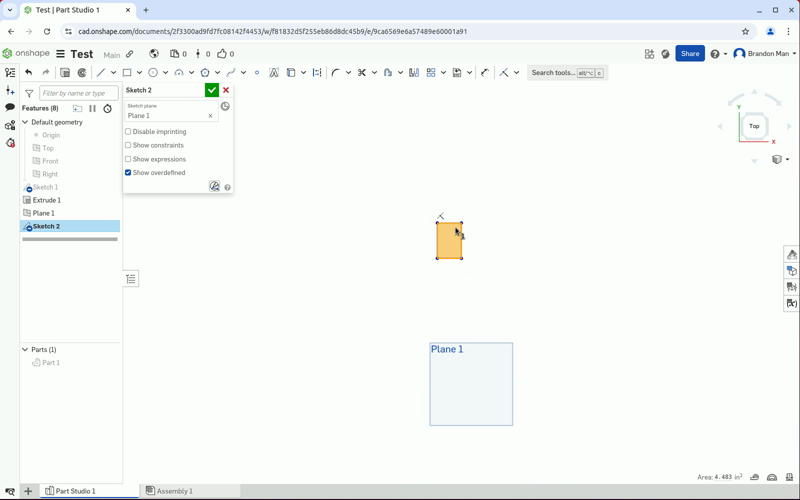
scroll(-6)
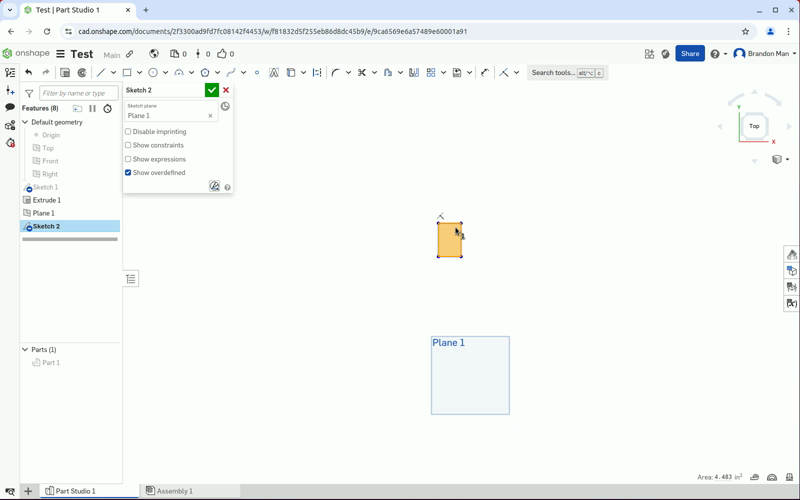
scroll(-6)
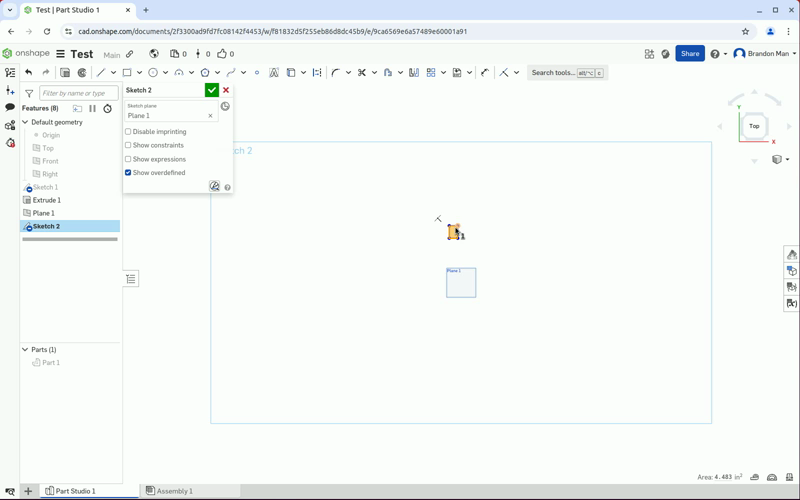
mouse_move(73, 352)
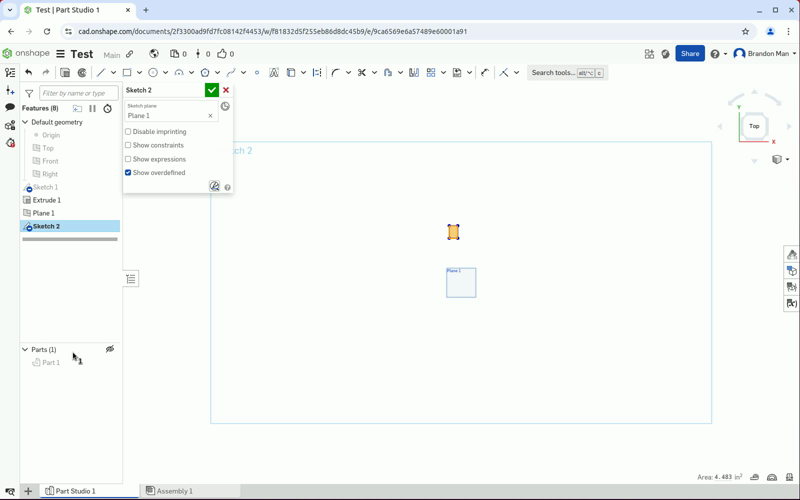
key(shift+y)
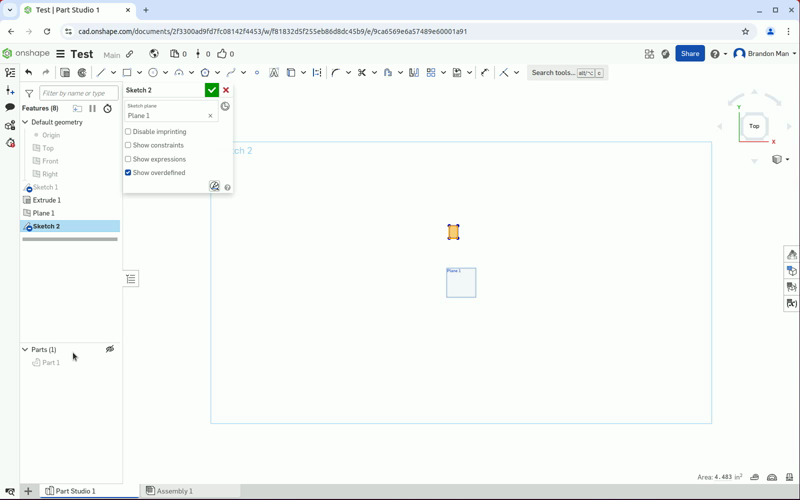
key(shift+e)
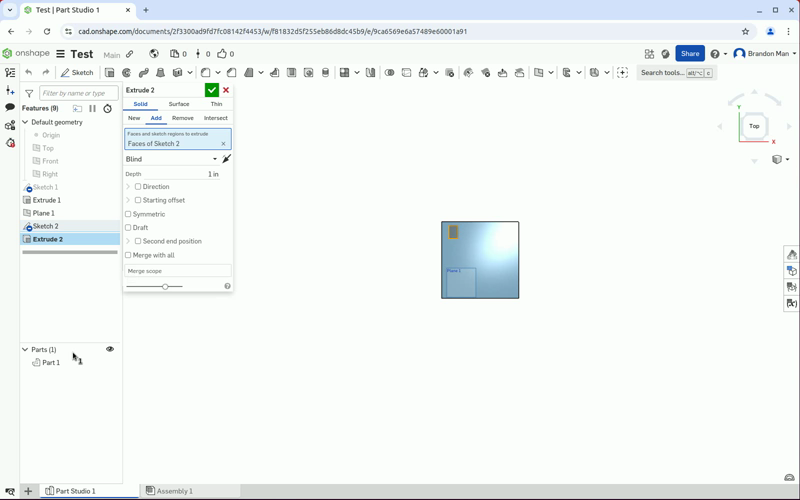
mouse_move(143, 106)
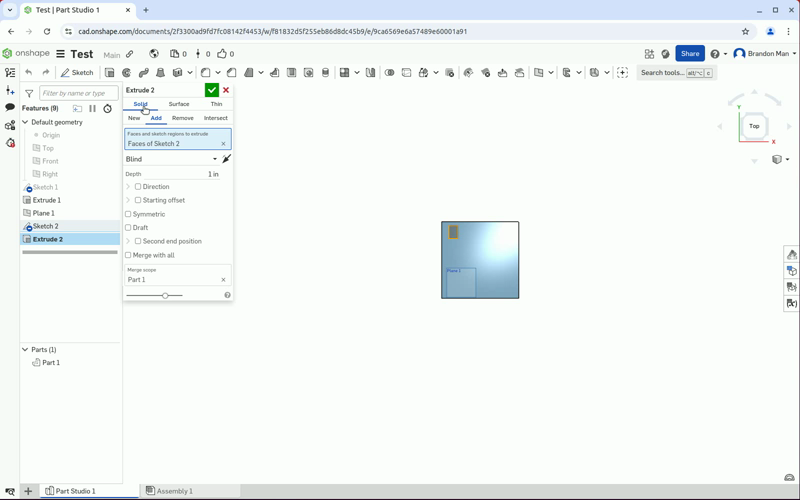
click(143, 106)
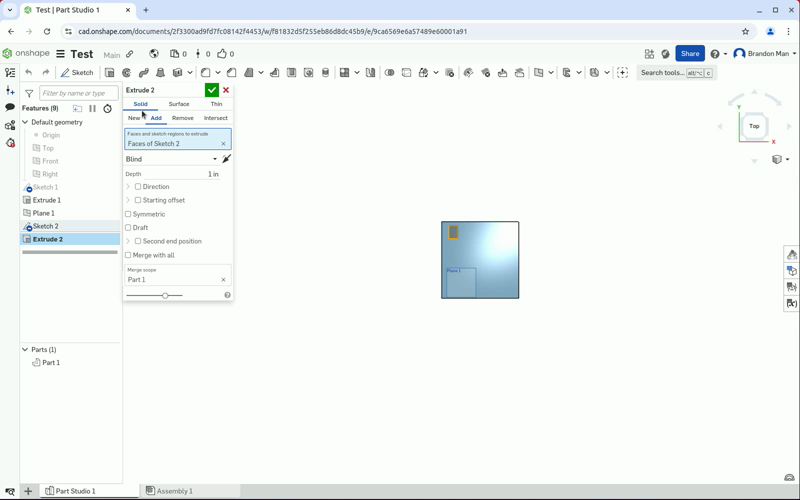
mouse_move(137, 120)
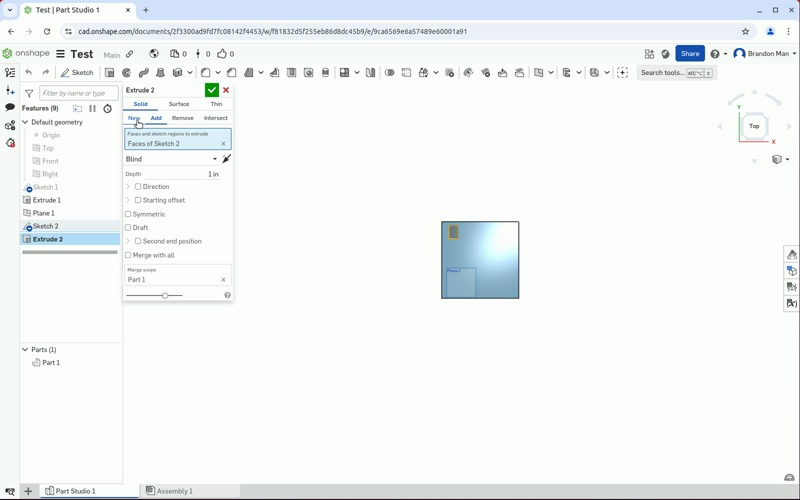
click(137, 120)
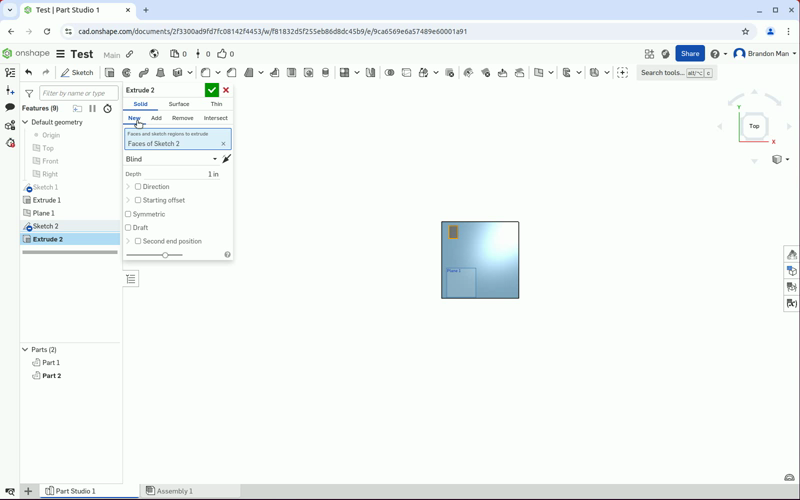
key(tab, 4)
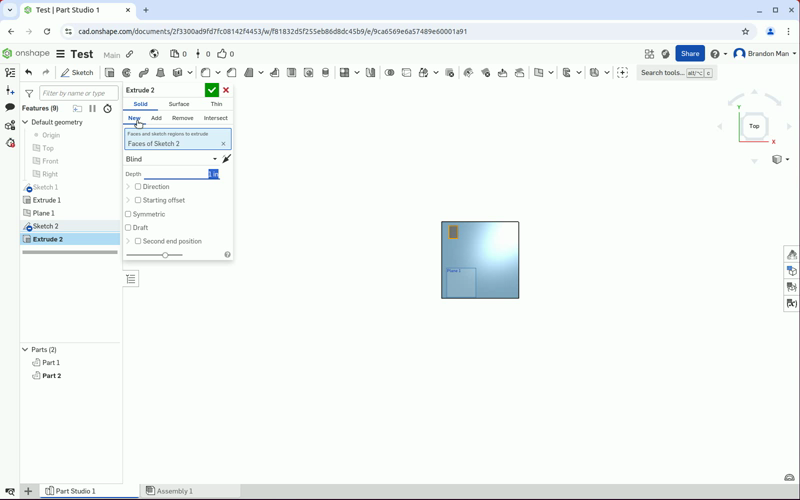
text(3.129)
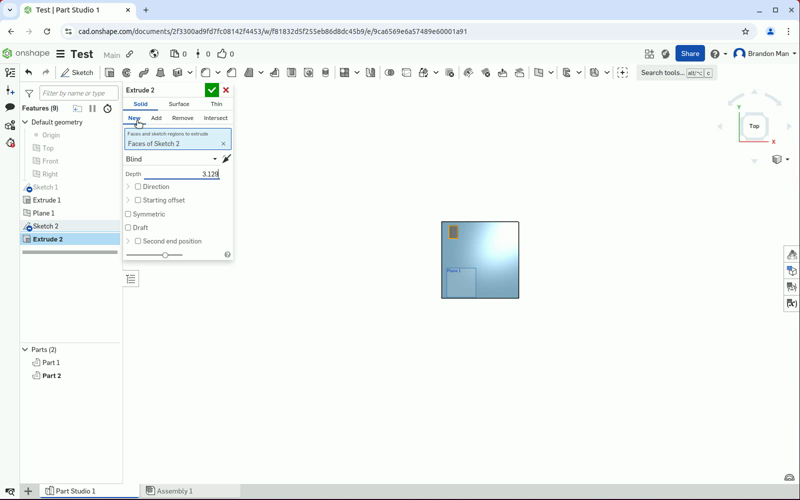
key(enter)
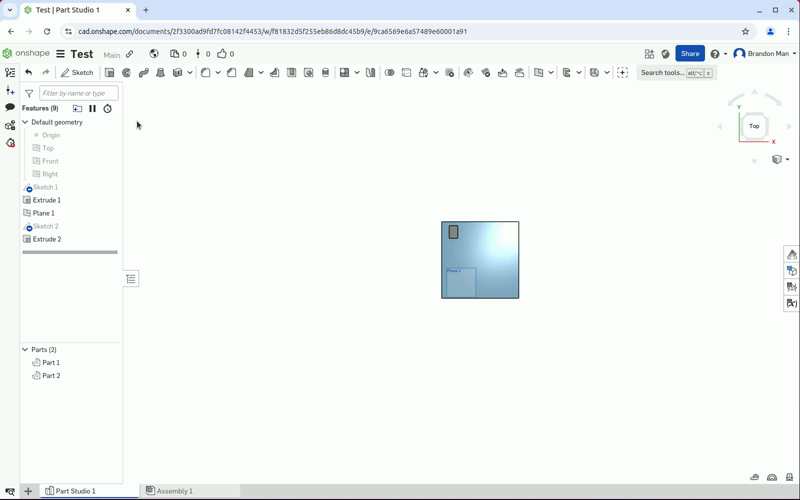
key(shift+h)
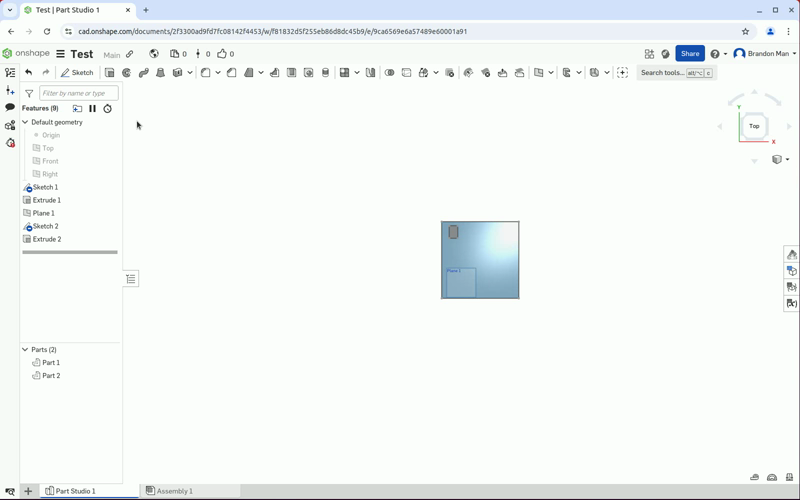
key(shift+h)
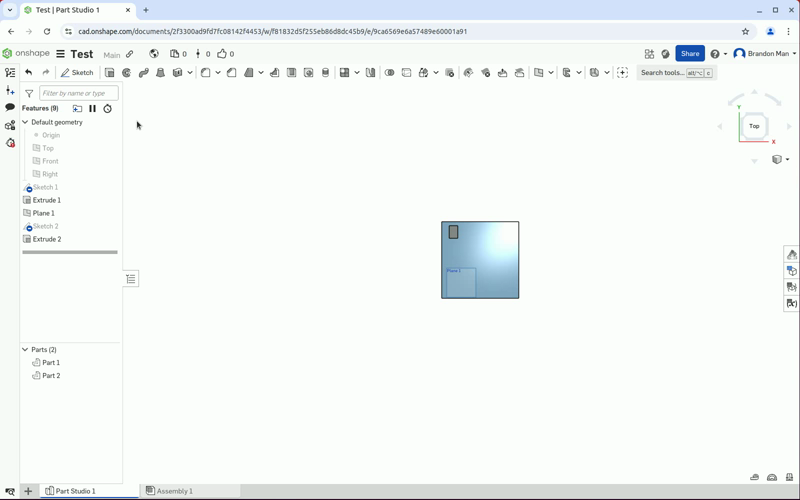
mouse_move(73, 189)
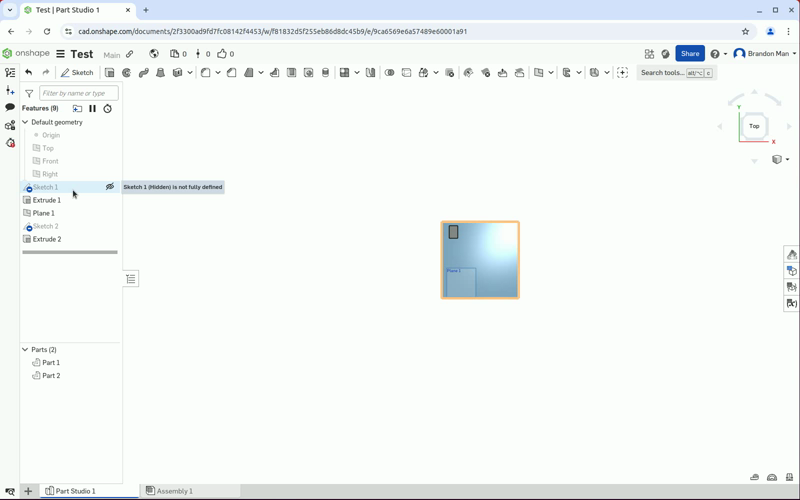
click(73, 189)
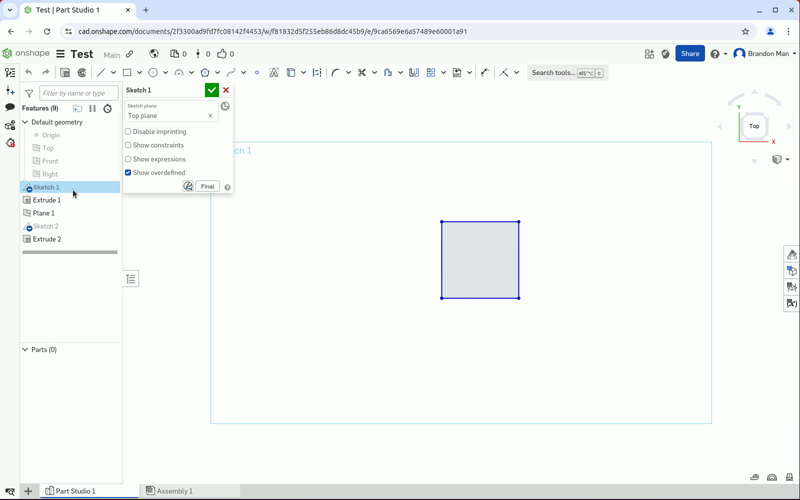
mouse_move(229, 92)
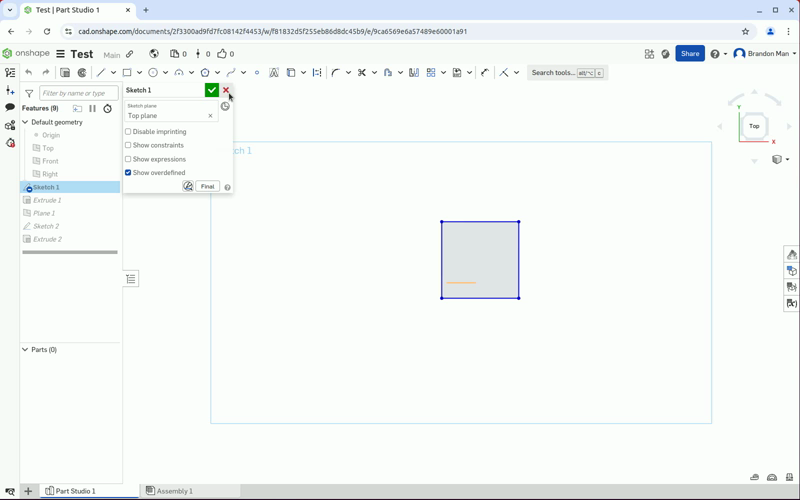
click(229, 92)
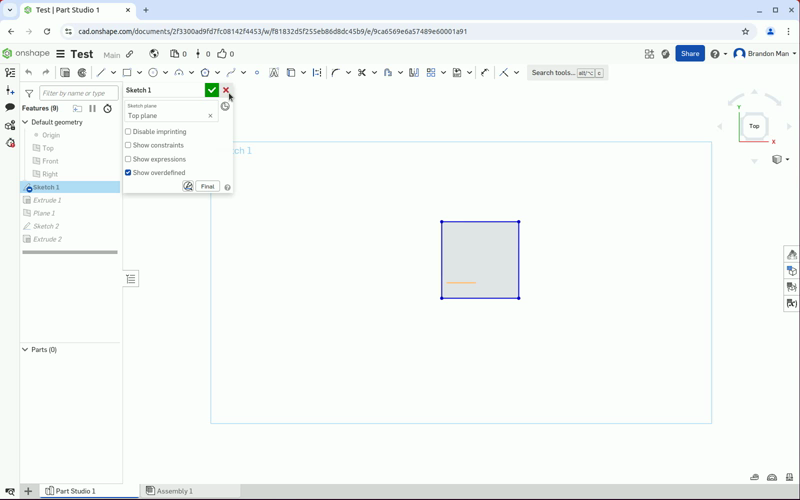
key(shift+s)
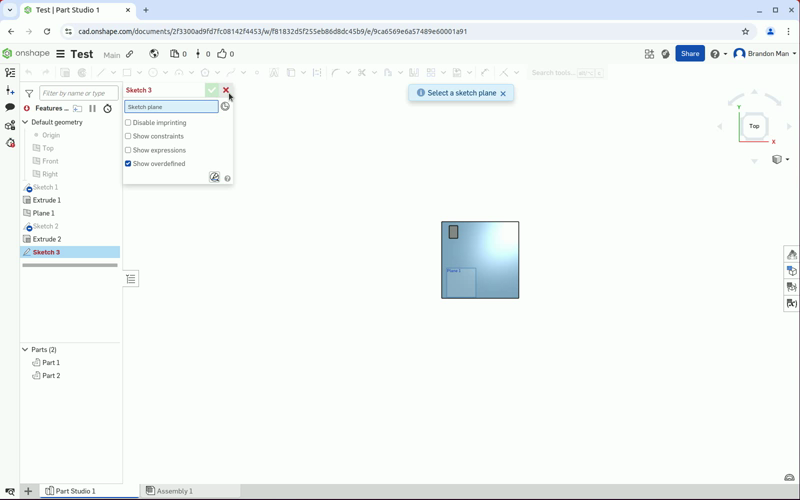
mouse_move(73, 215)
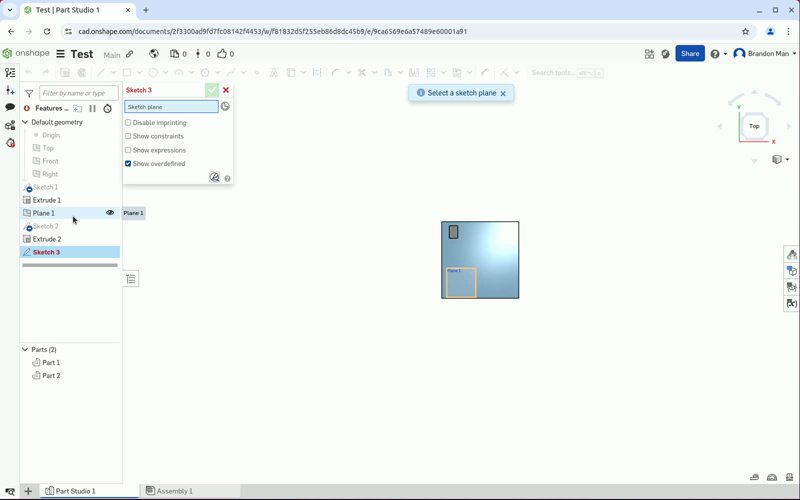
click(73, 215)
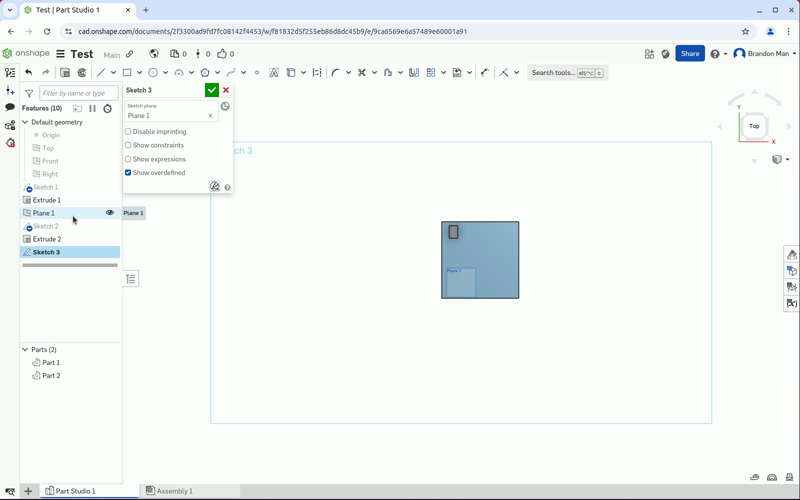
mouse_move(73, 352)
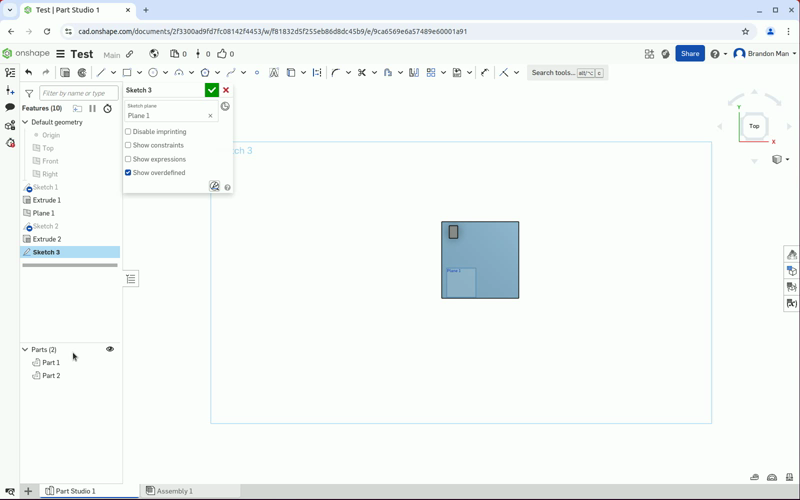
key(y)
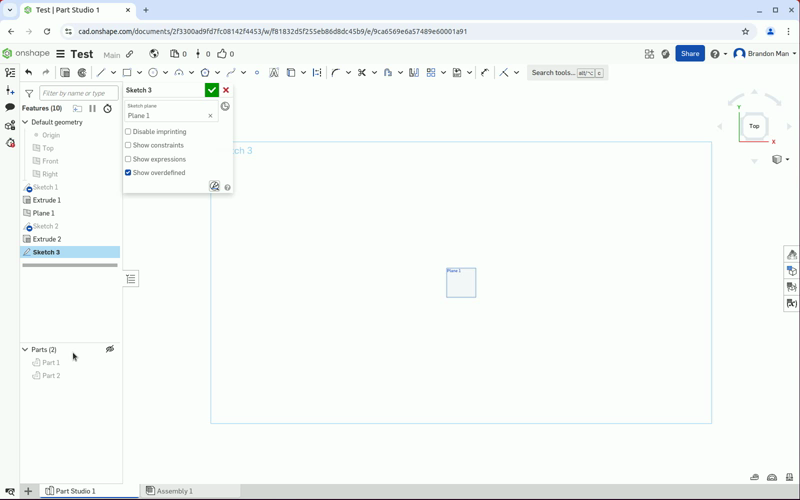
key(l)
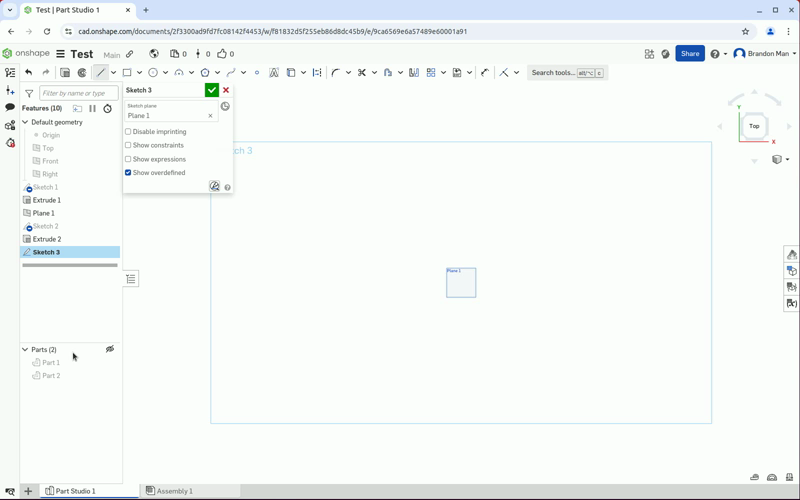
key_down(shift)
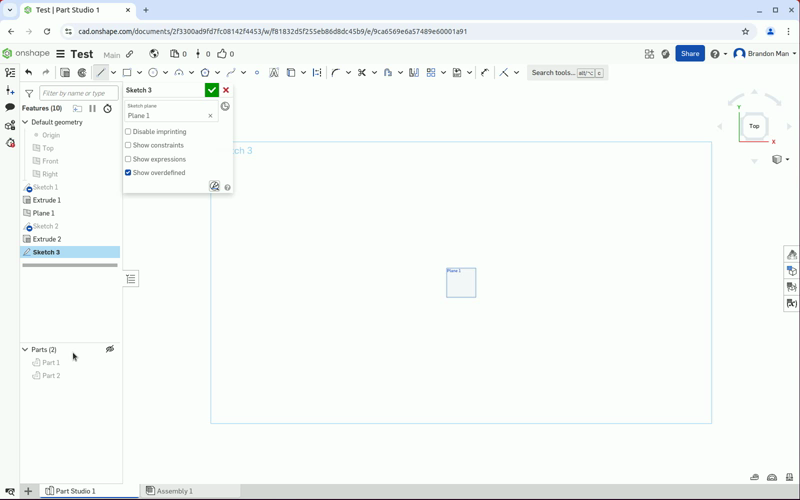
mouse_move(449, 294)
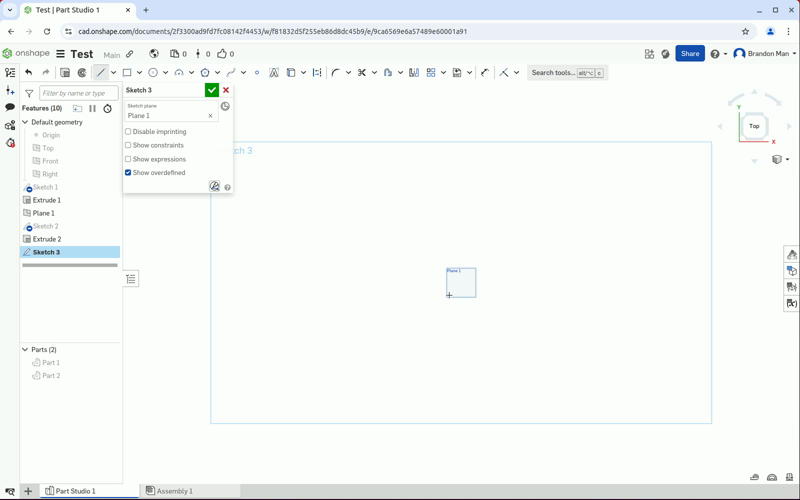
click(449, 294)
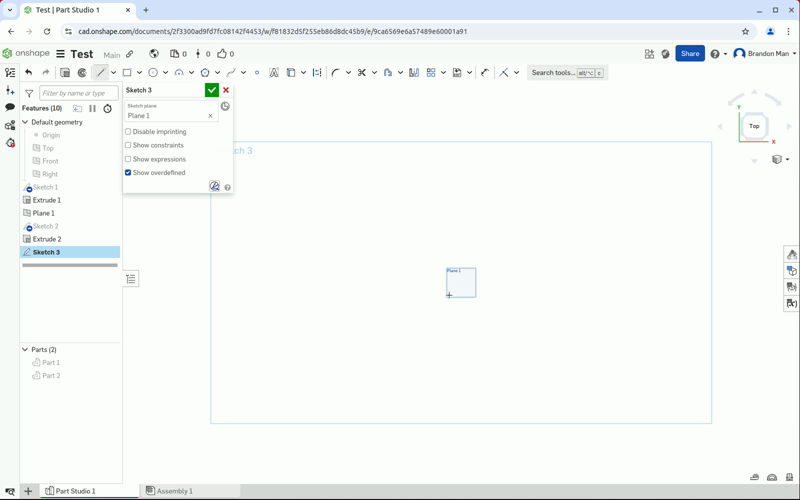
key_up(shift)
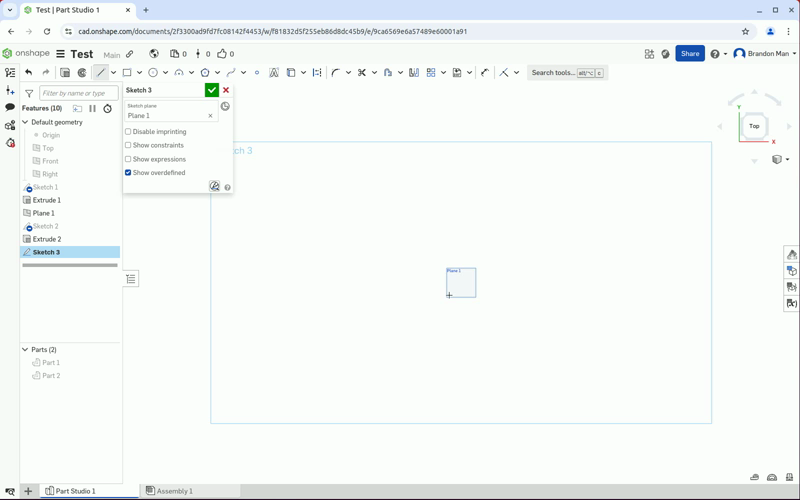
key_down(shift)
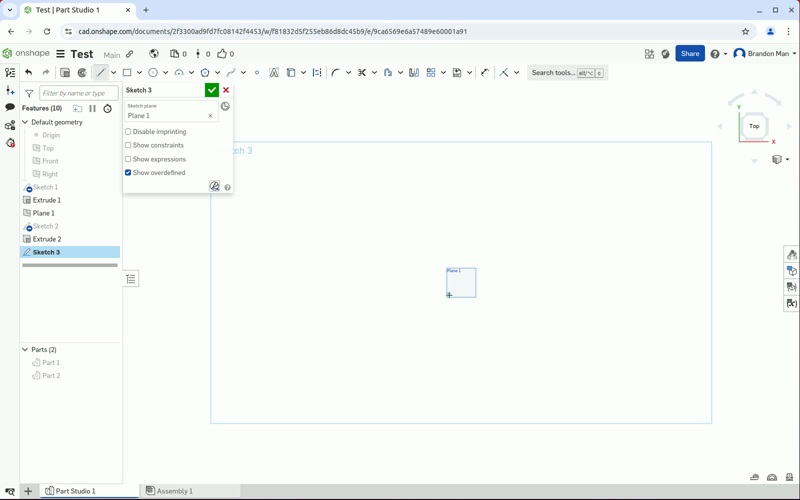
mouse_move(479, 294)
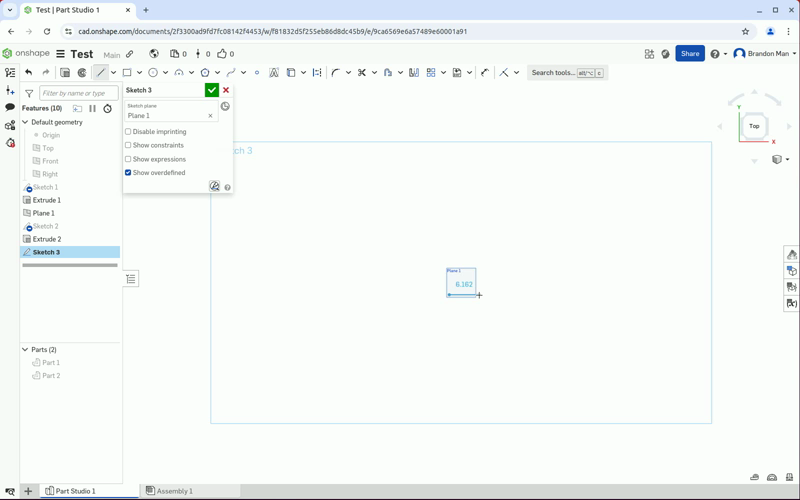
mouse_move(457, 294)
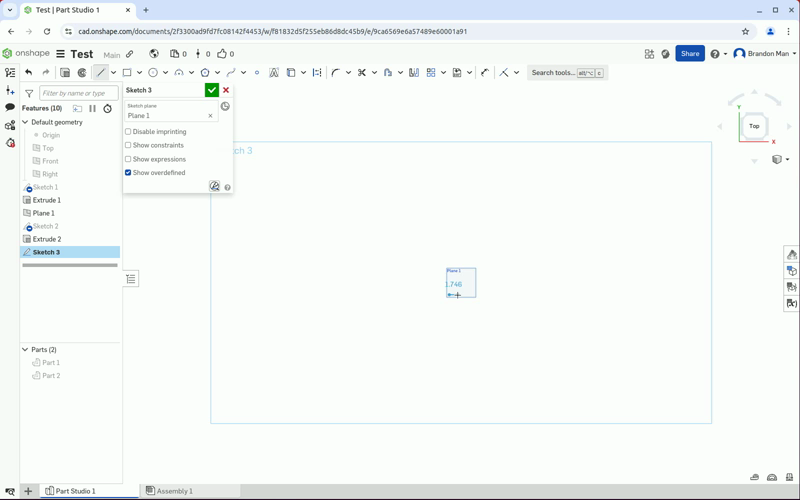
click(457, 294)
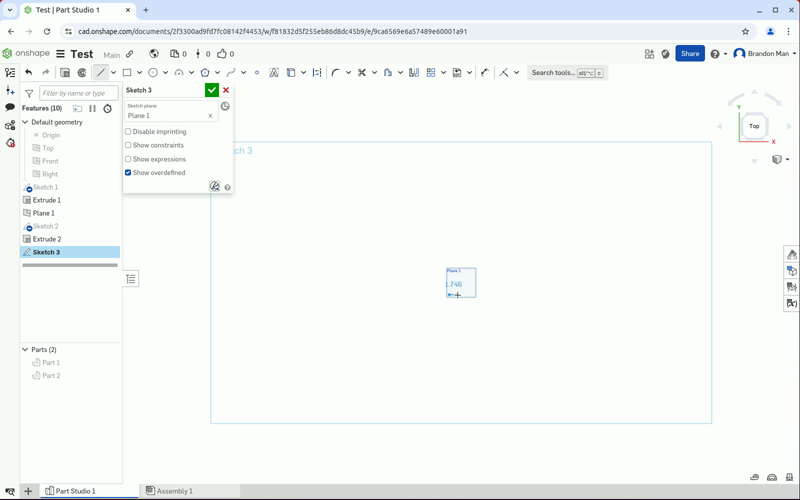
key_up(shift)
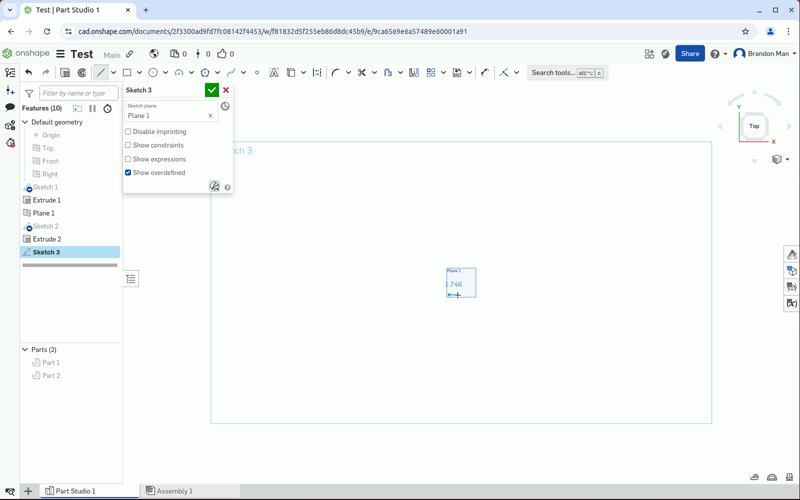
key_down(shift)
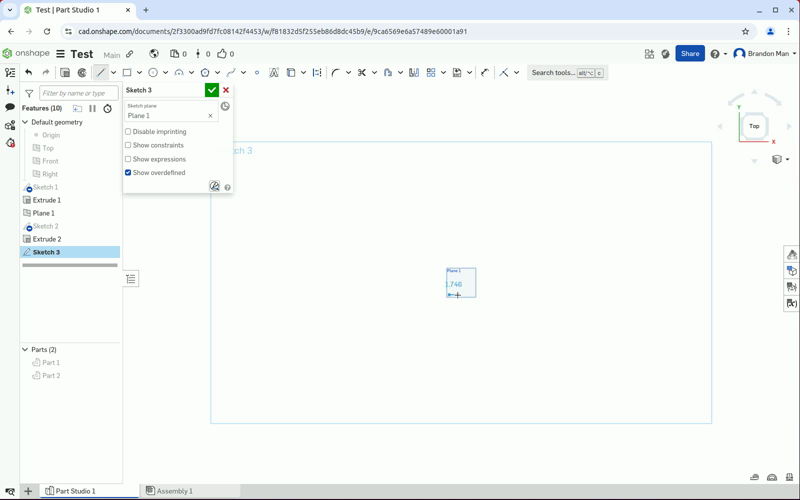
mouse_move(487, 294)
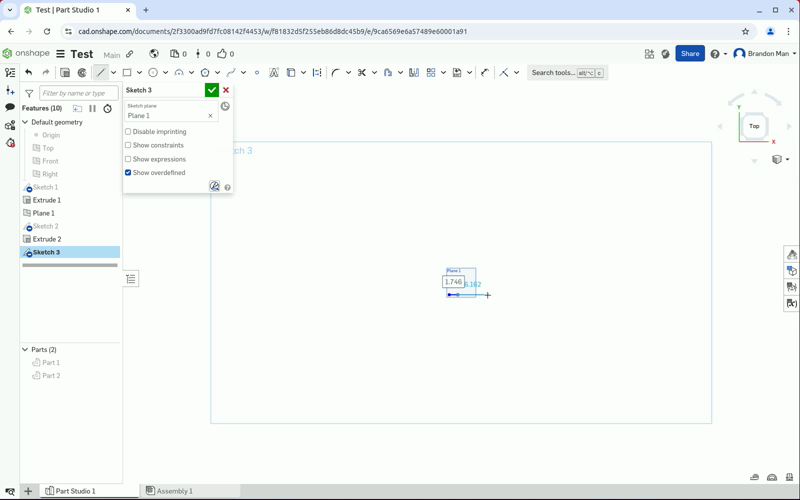
mouse_move(457, 281)
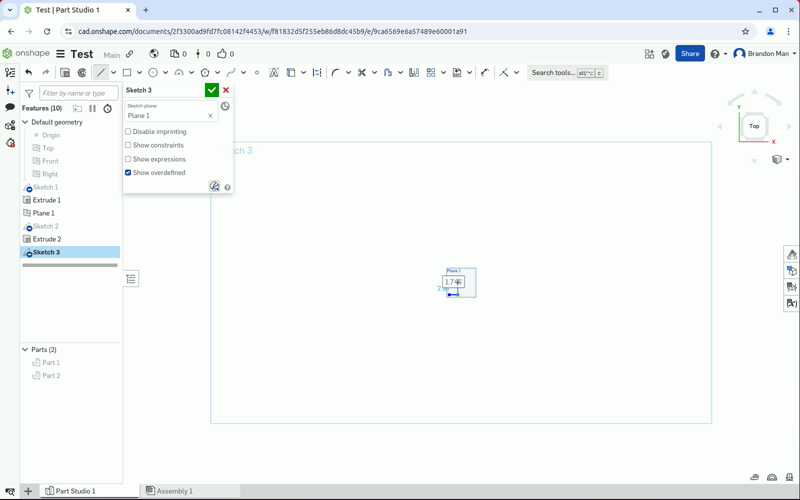
click(457, 281)
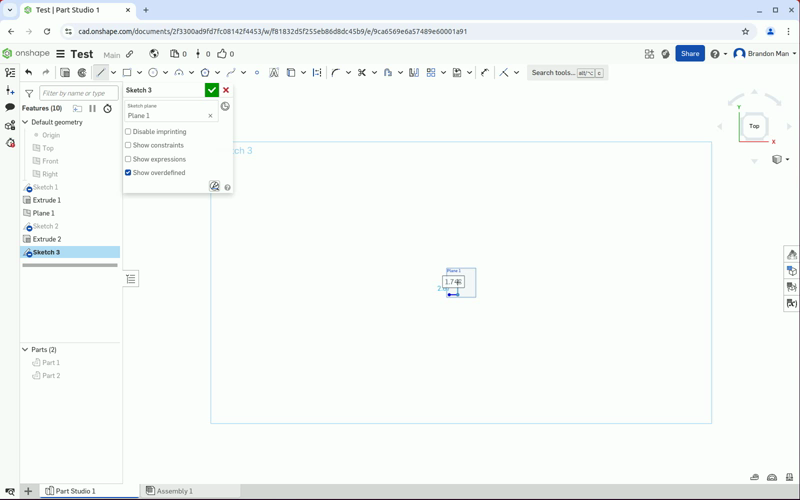
key_up(shift)
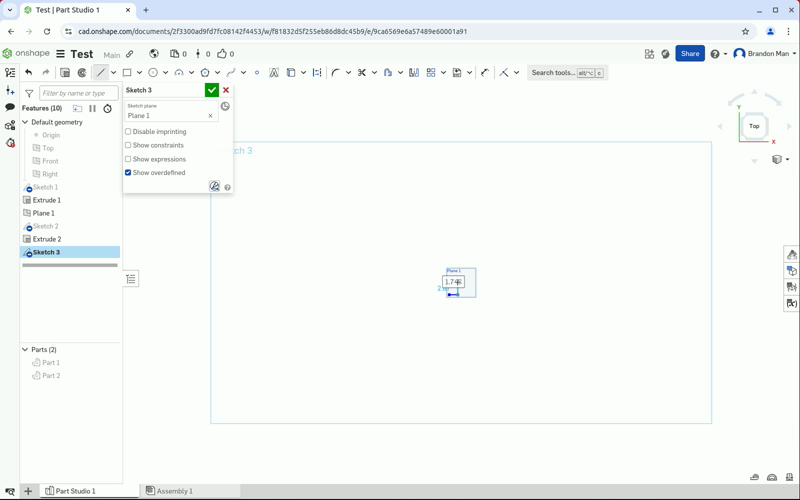
key_down(shift)
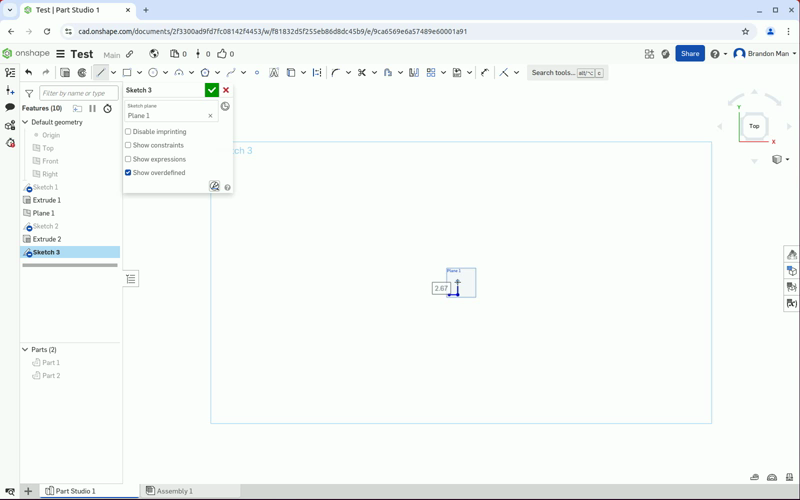
mouse_move(487, 281)
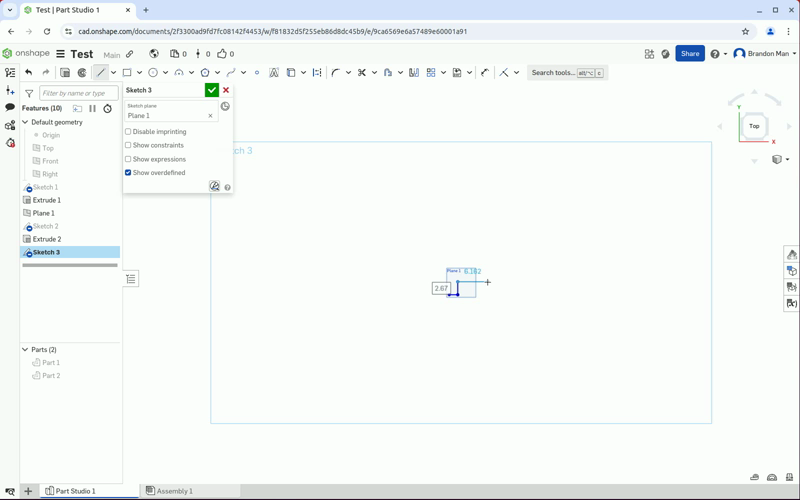
mouse_move(449, 281)
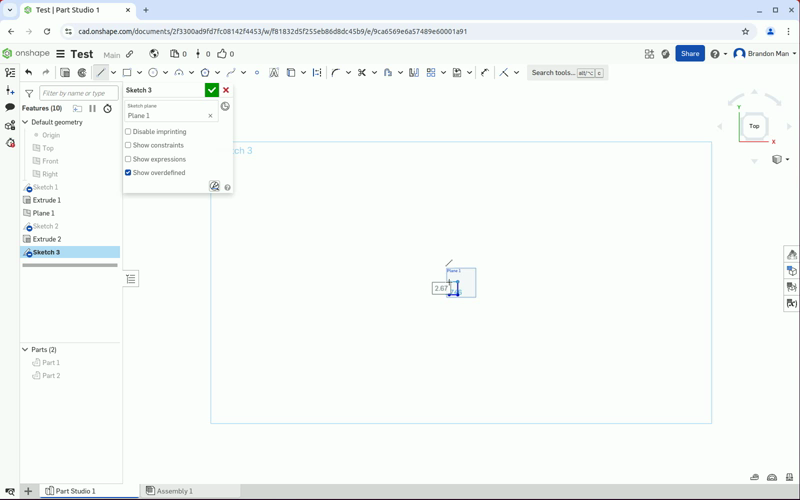
click(449, 281)
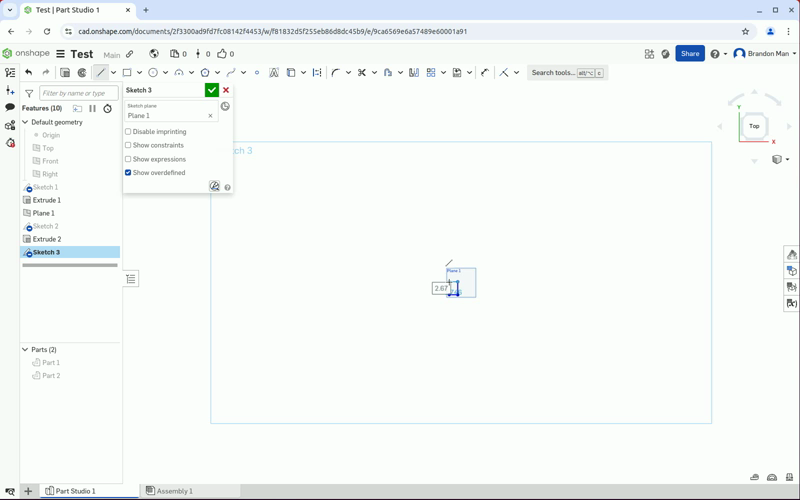
key_up(shift)
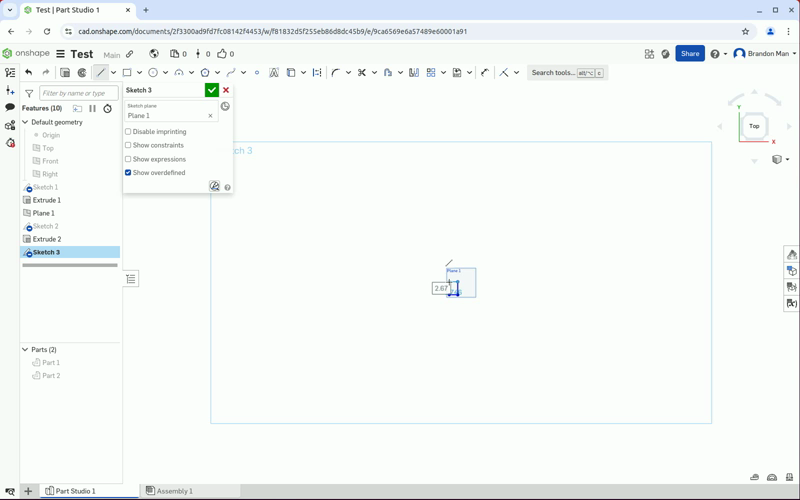
mouse_move(479, 281)
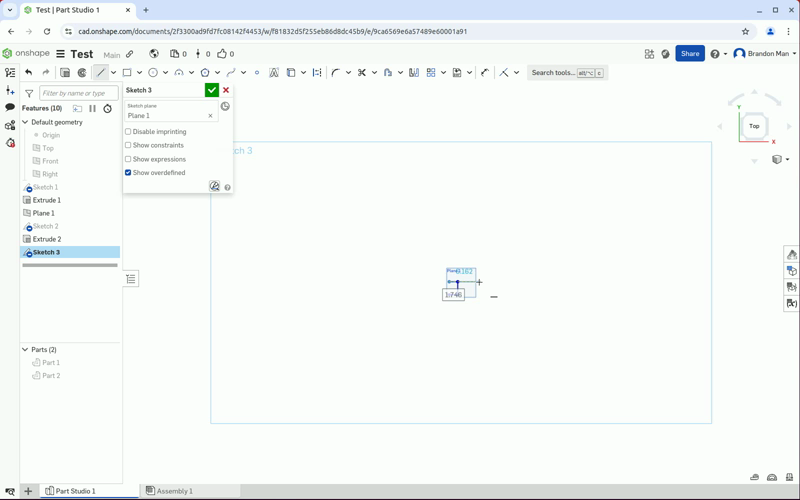
key_down(shift)
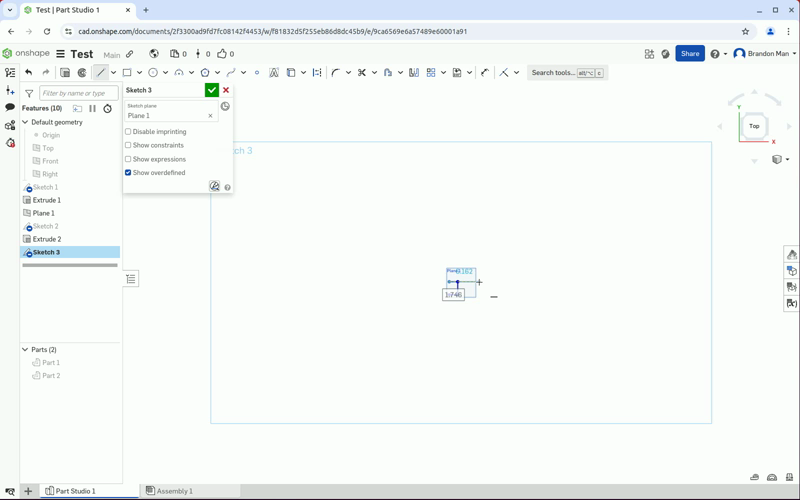
mouse_move(449, 294)
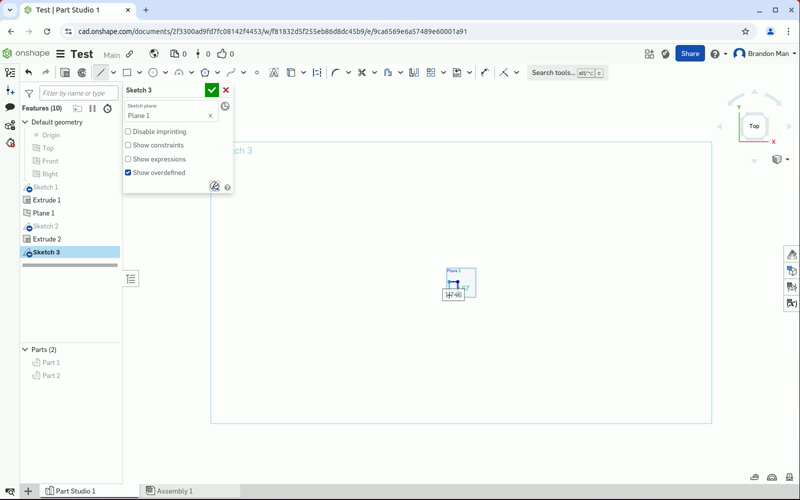
key_up(shift)
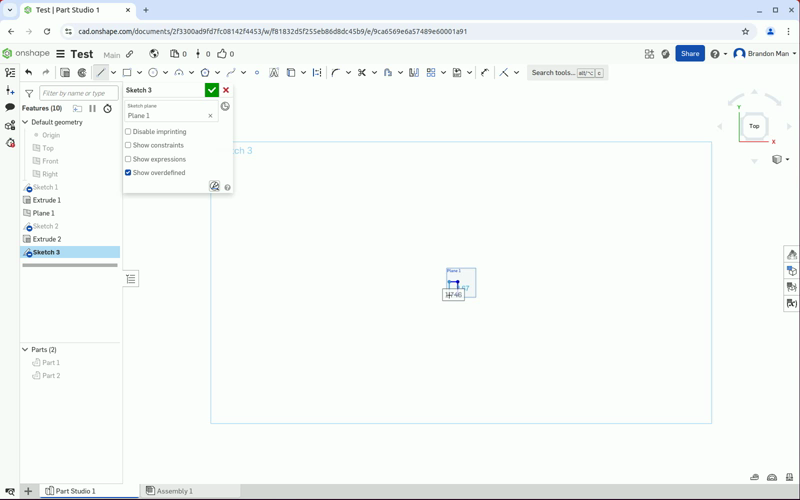
click(449, 294)
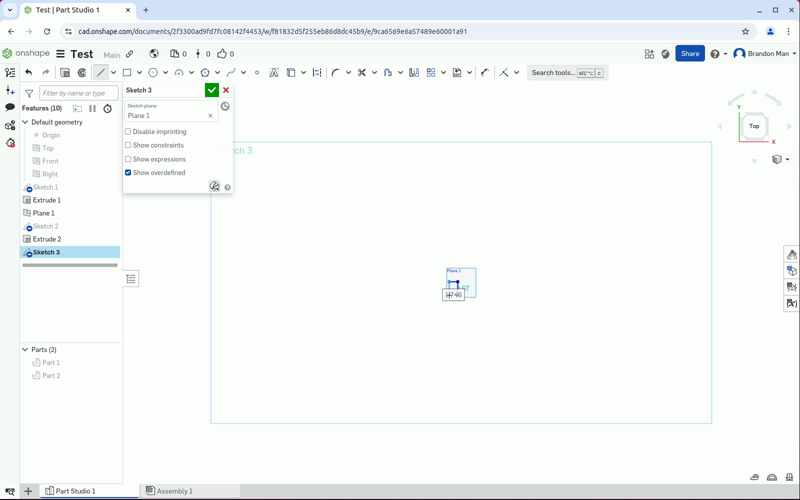
key(esc)
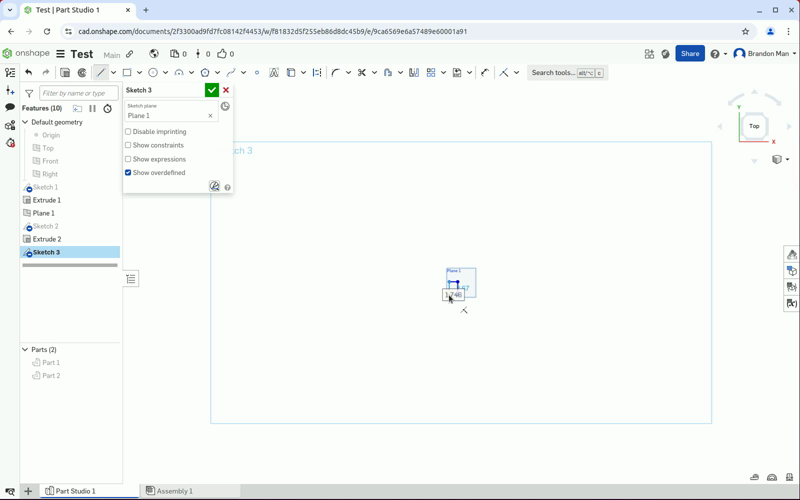
mouse_move(456, 288)
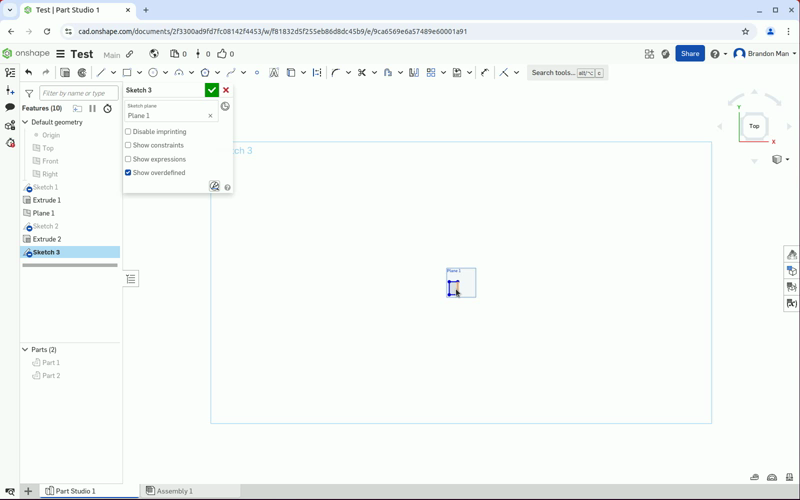
scroll(6)
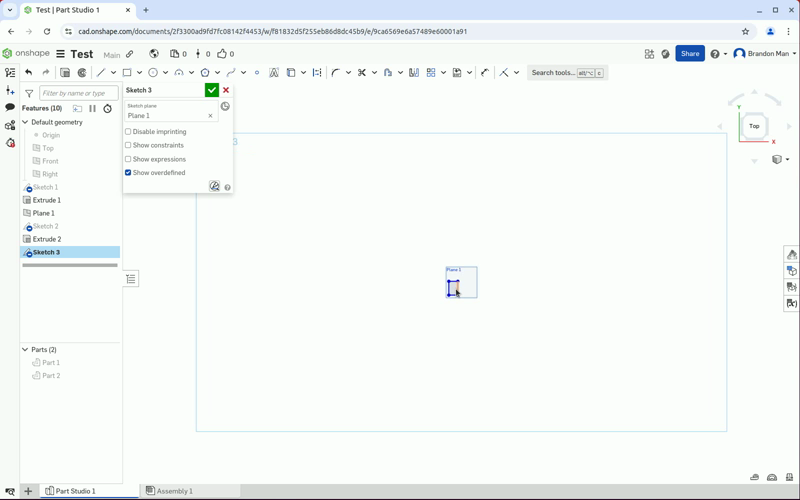
scroll(6)
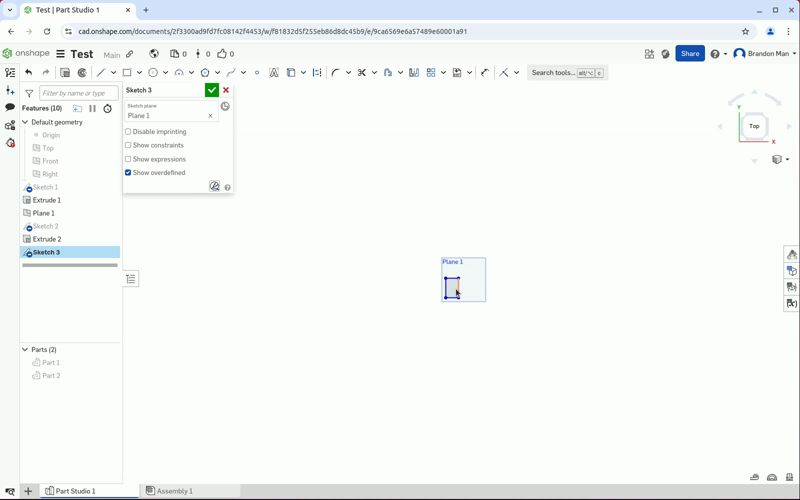
scroll(6)
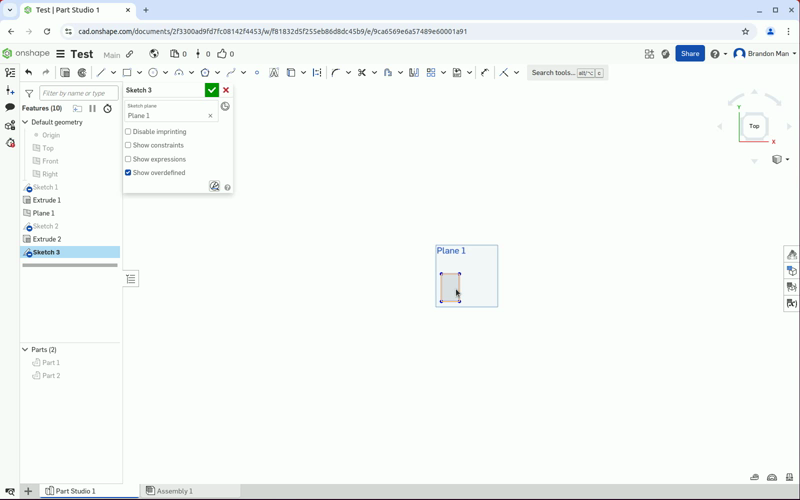
scroll(6)
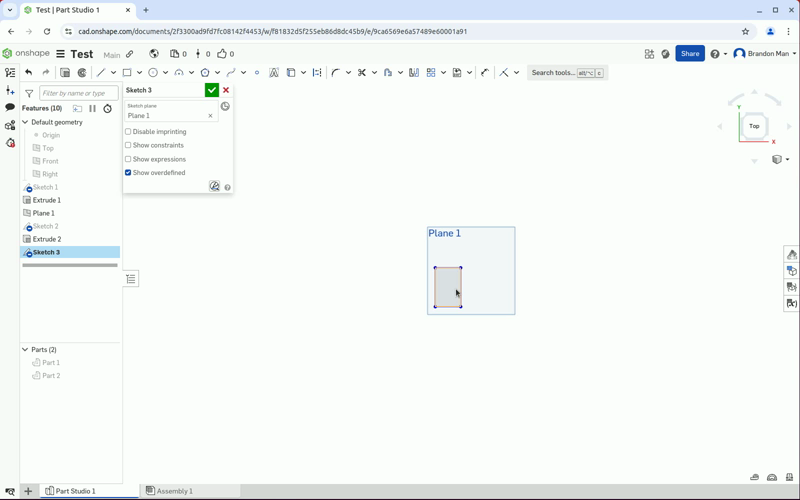
scroll(6)
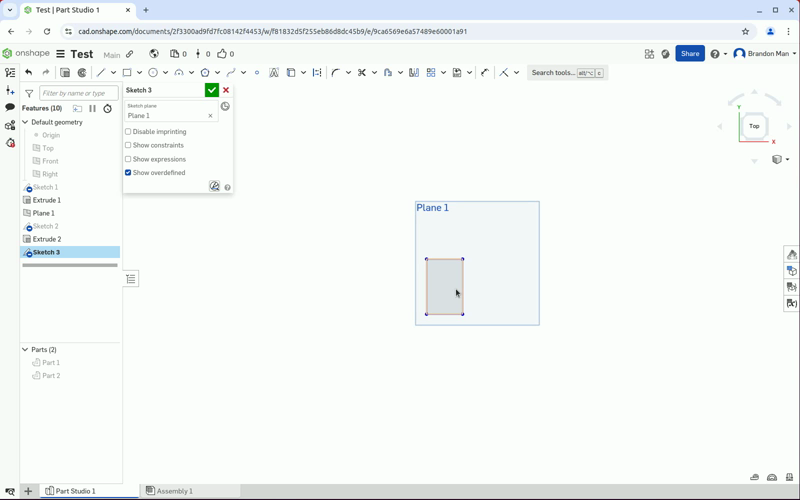
scroll(6)
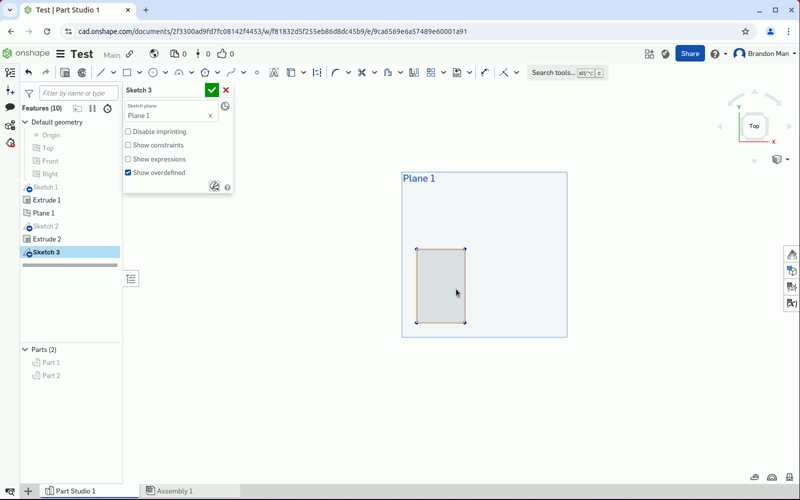
scroll(6)
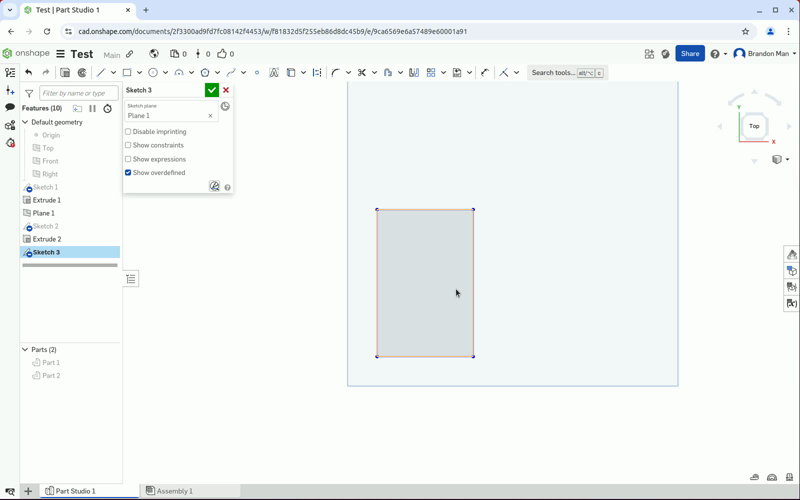
click(456, 288)
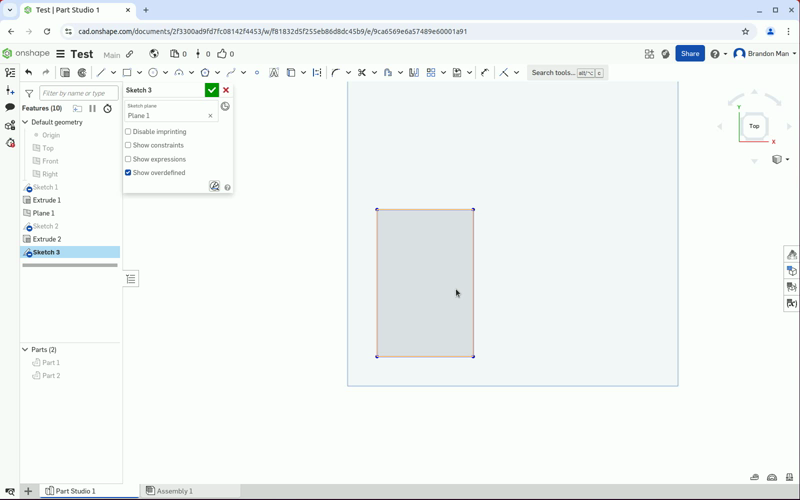
scroll(-6)
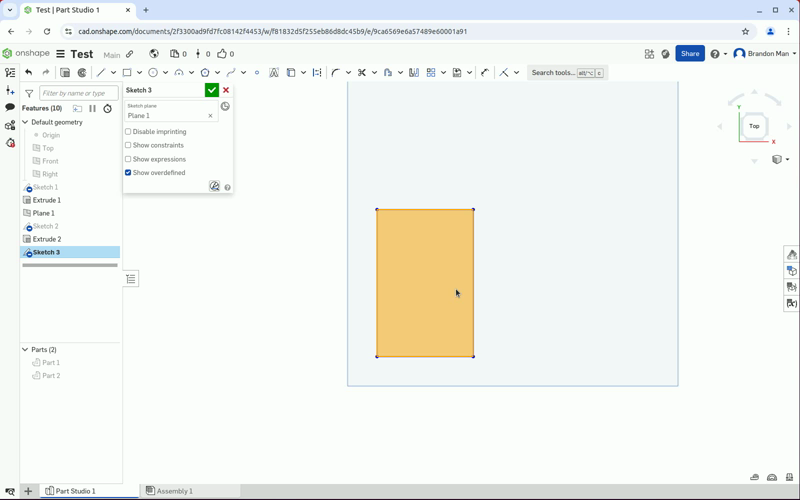
scroll(-6)
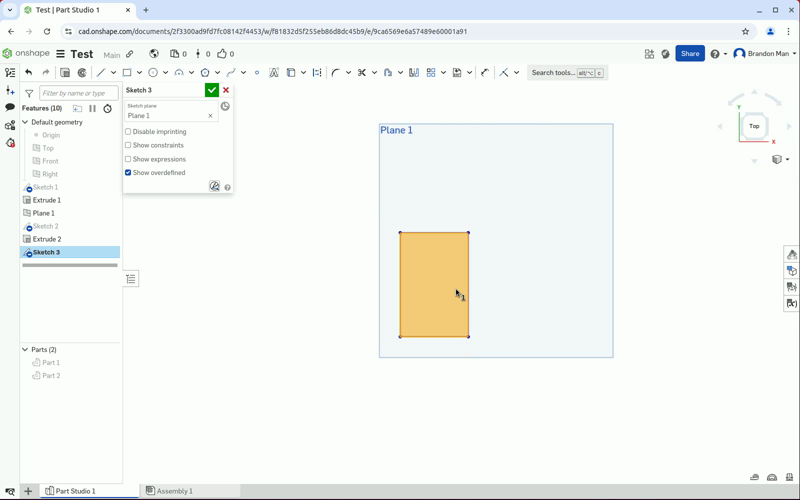
scroll(-6)
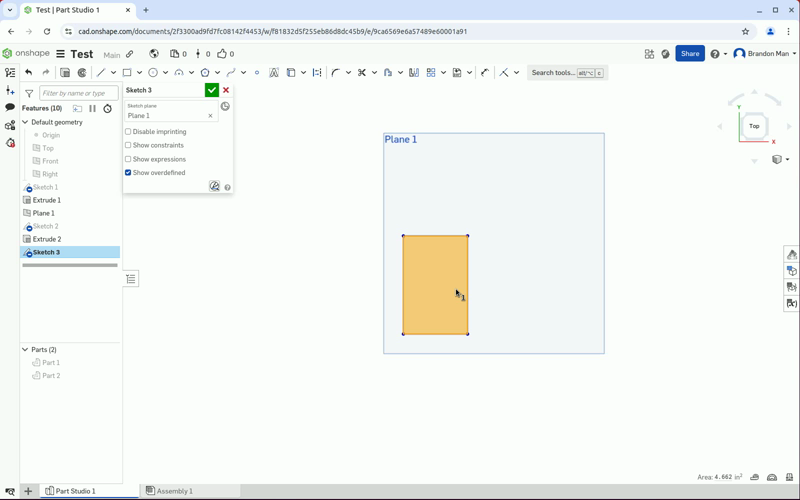
scroll(-6)
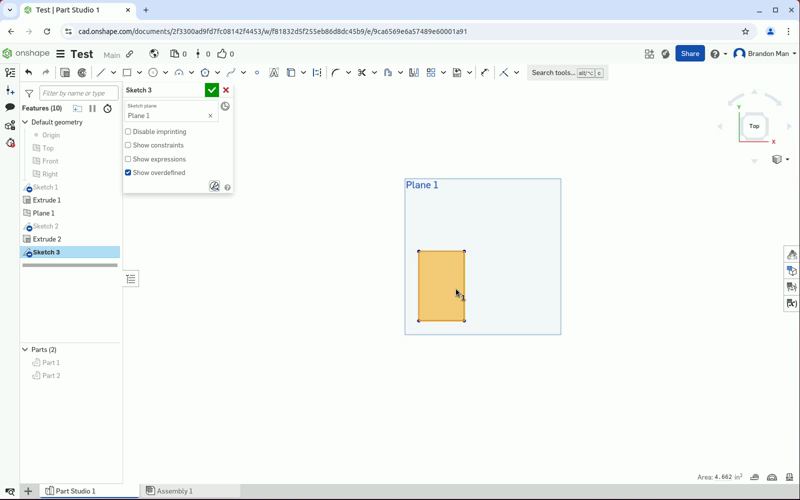
scroll(-6)
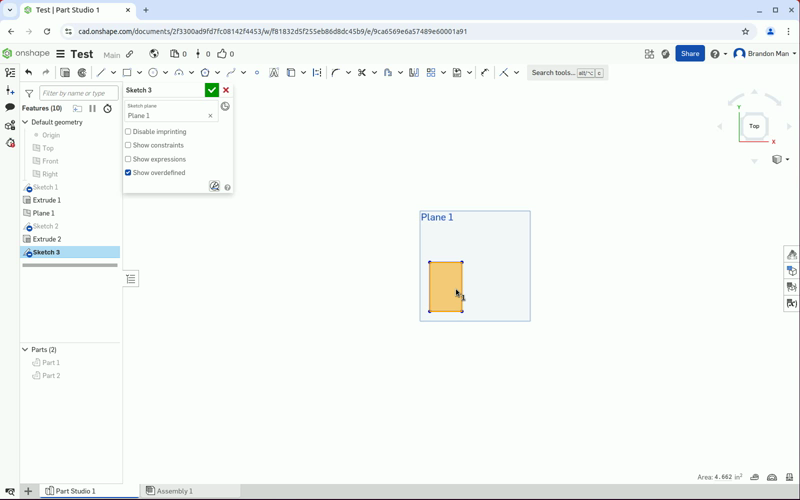
scroll(-6)
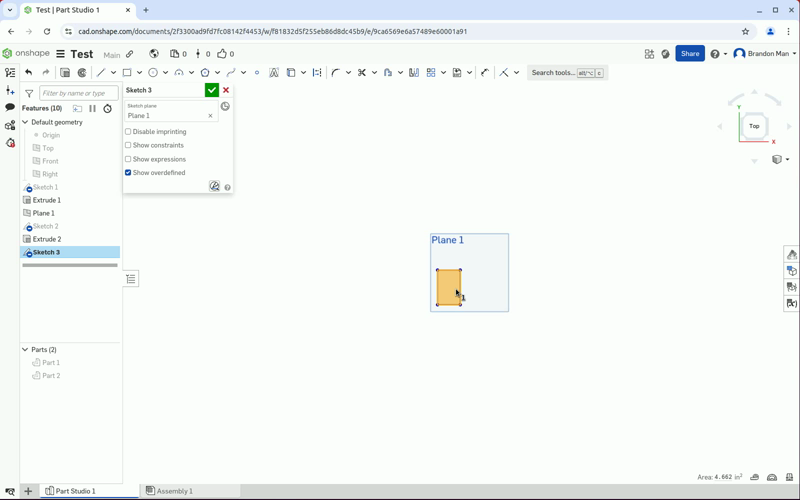
scroll(-6)
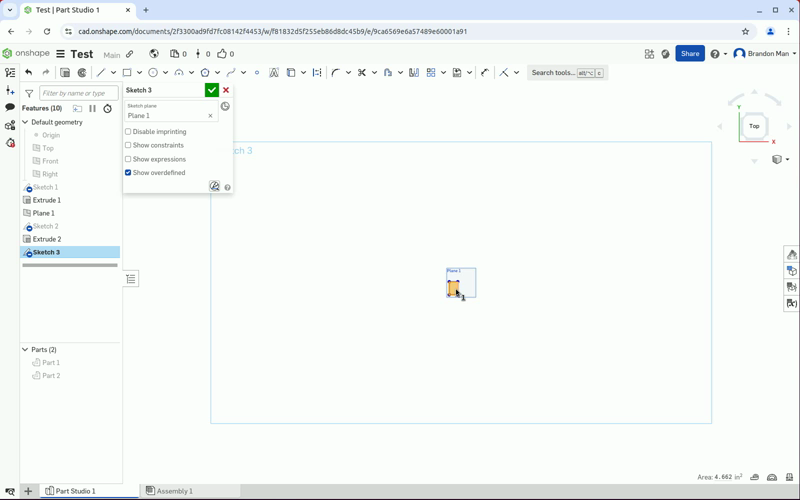
mouse_move(73, 352)
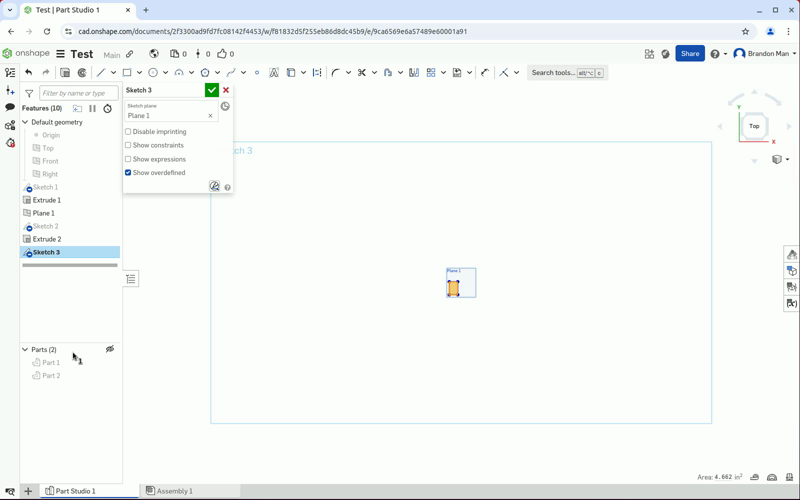
key(shift+y)
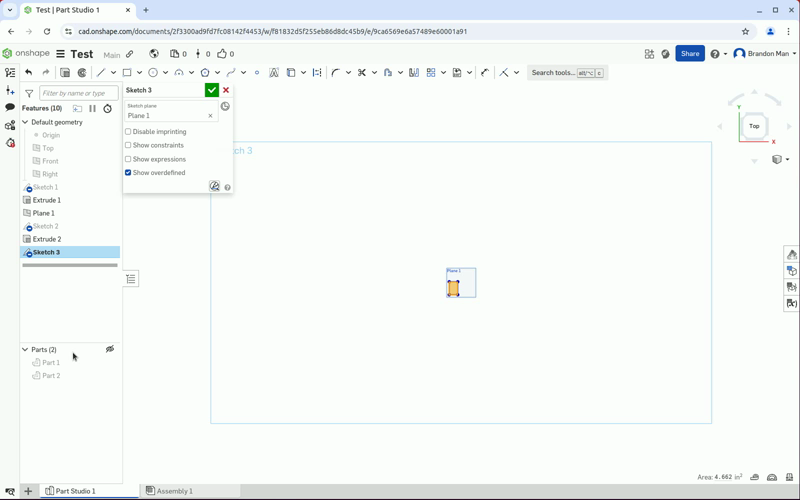
key(shift+e)
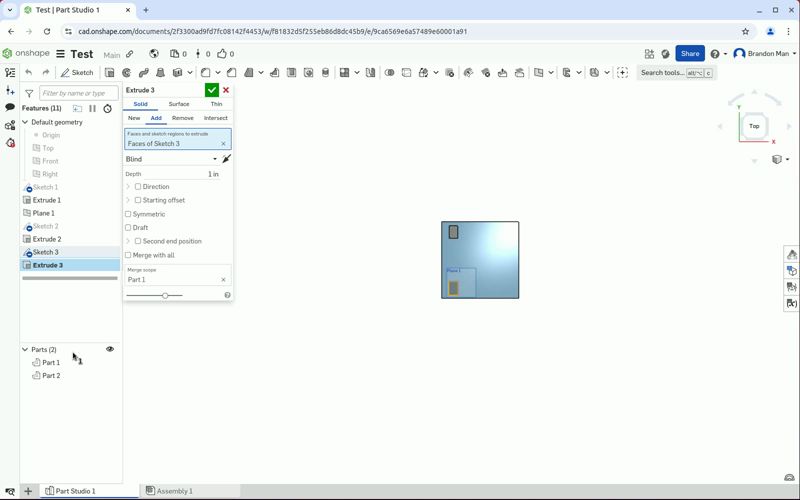
mouse_move(143, 106)
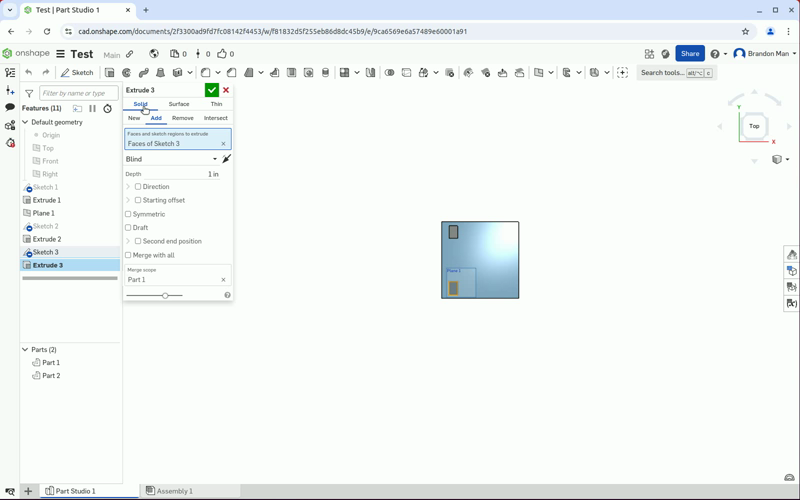
click(143, 106)
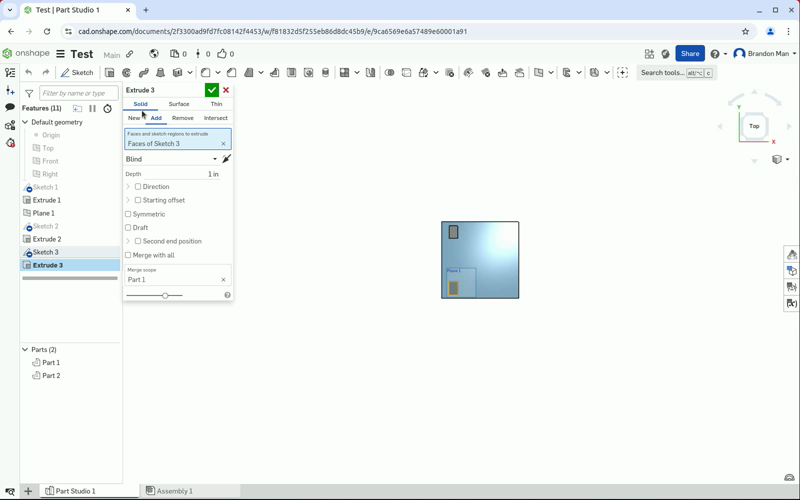
mouse_move(137, 120)
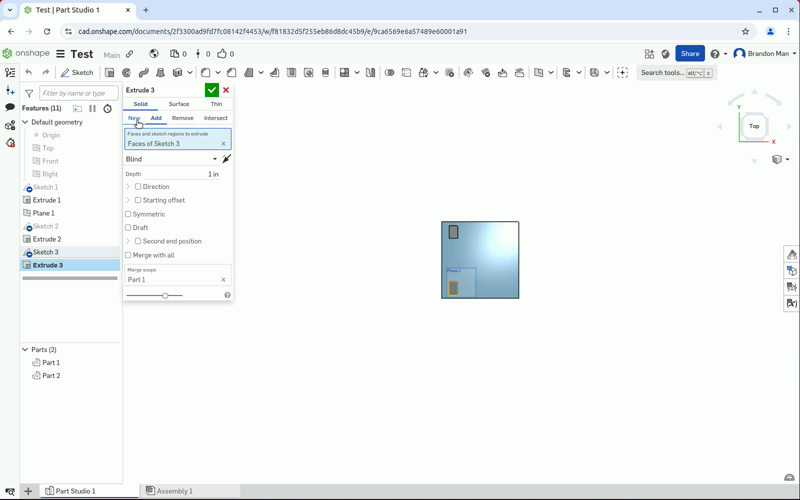
click(137, 120)
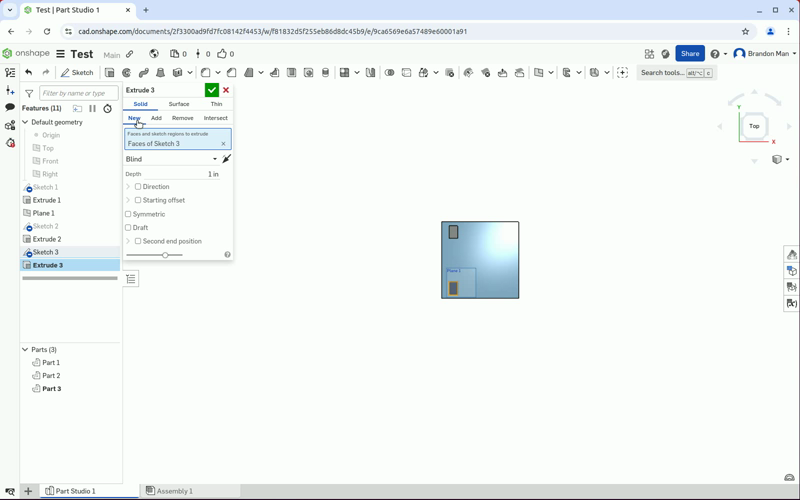
key(tab, 4)
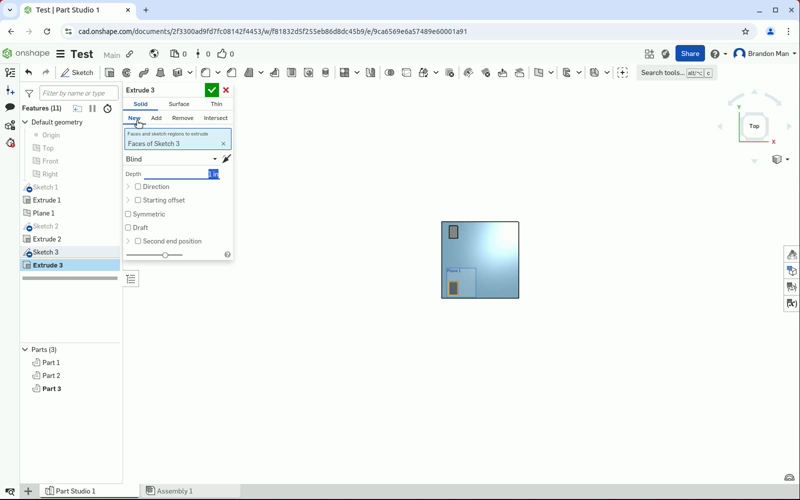
text(3.129)
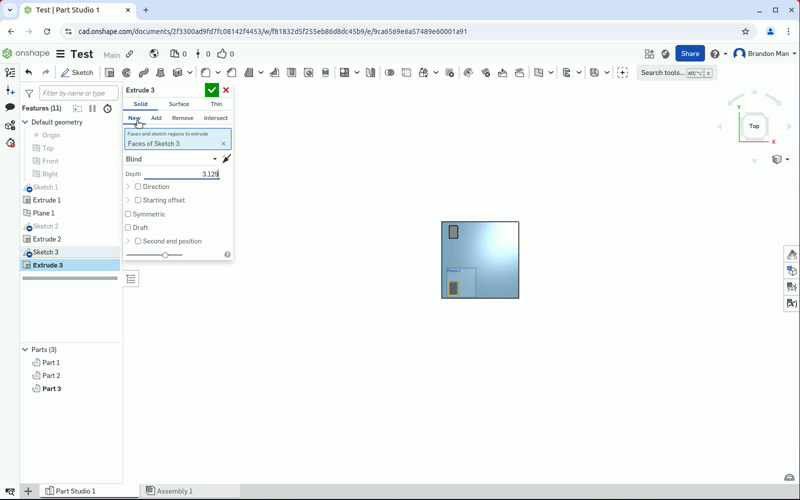
key(enter)
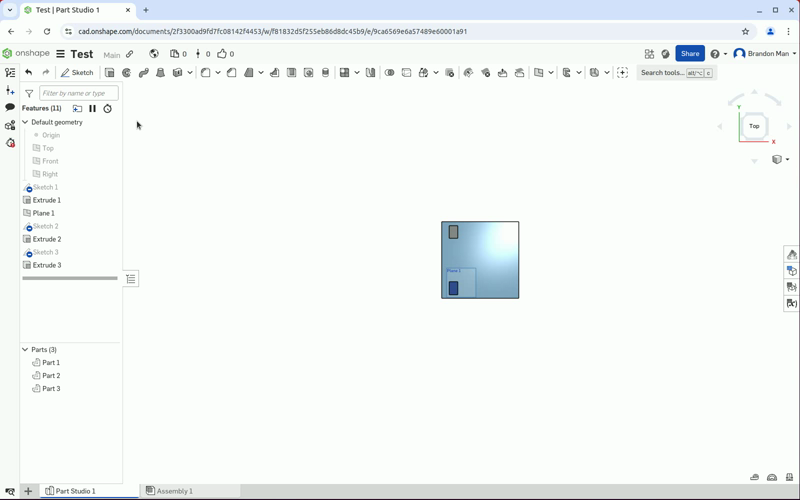
key(shift+h)
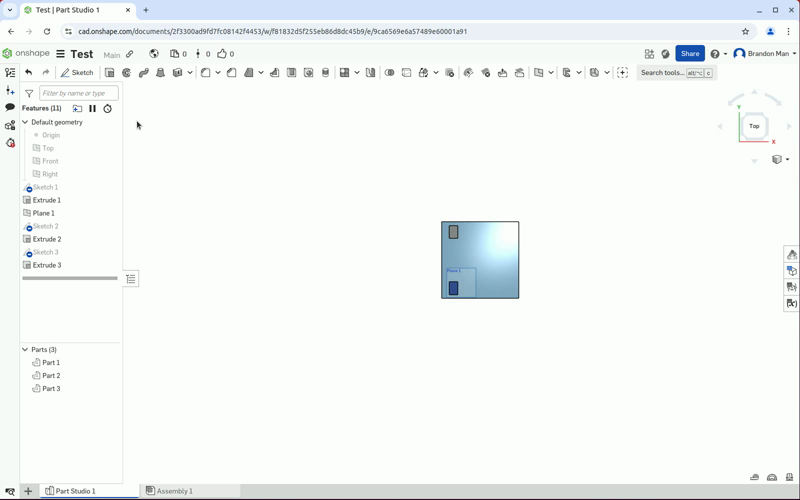
key(shift+h)
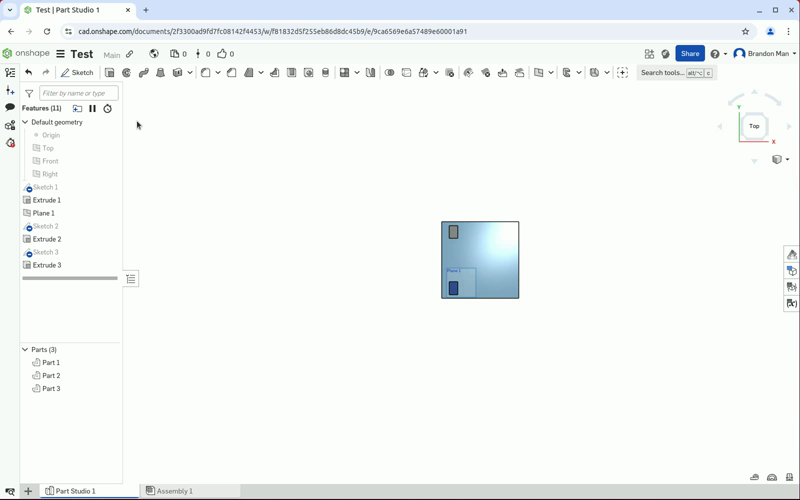
mouse_move(73, 189)
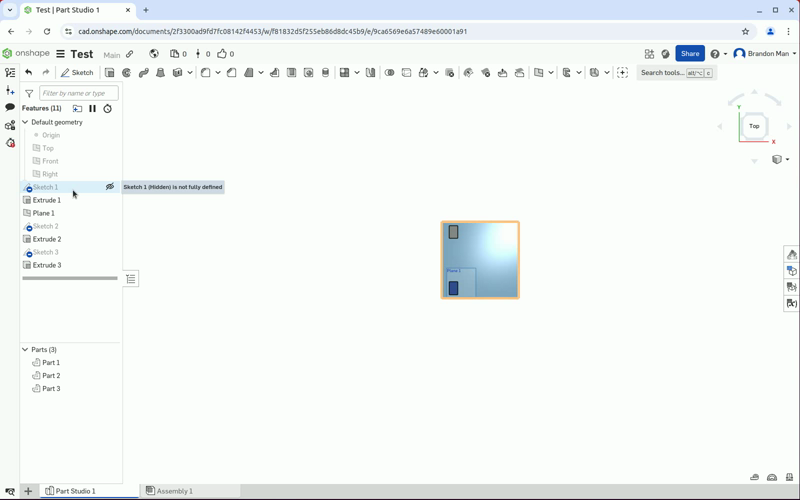
click(73, 189)
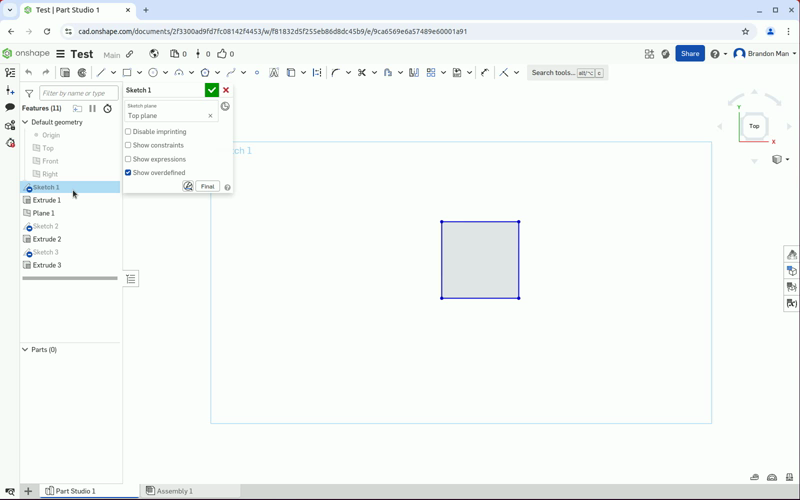
mouse_move(229, 92)
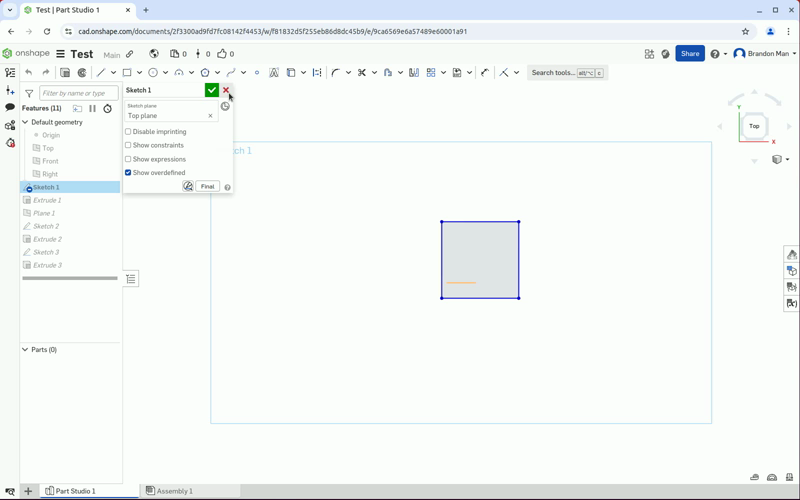
click(229, 92)
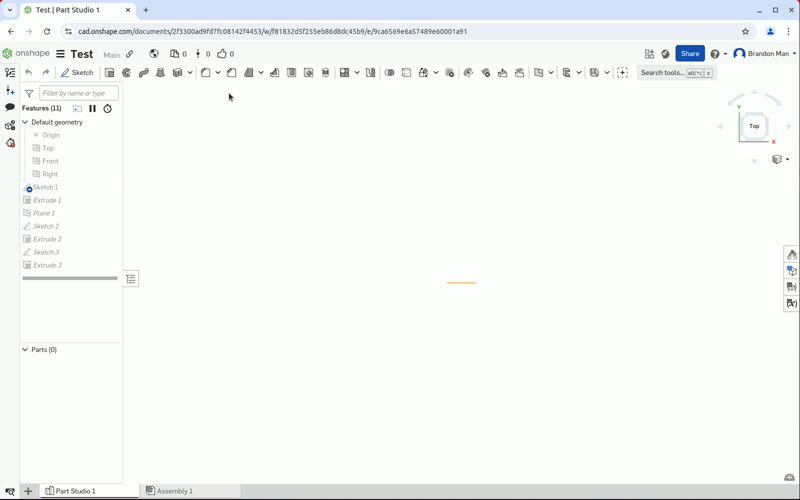
key(shift+s)
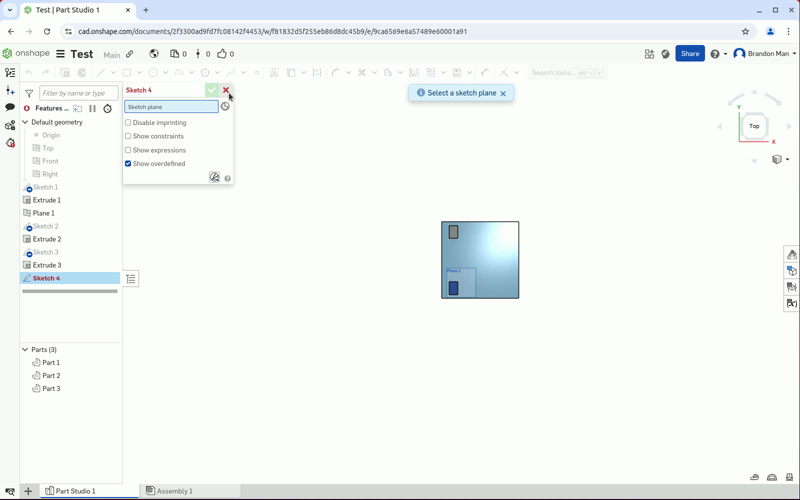
mouse_move(73, 215)
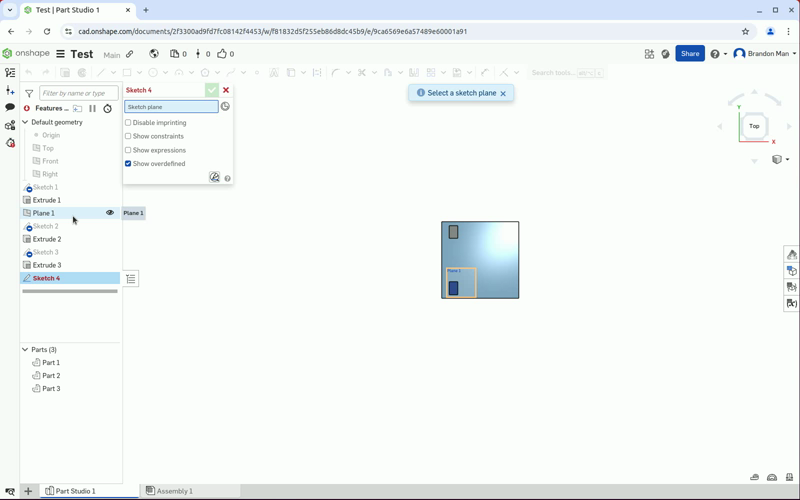
click(73, 215)
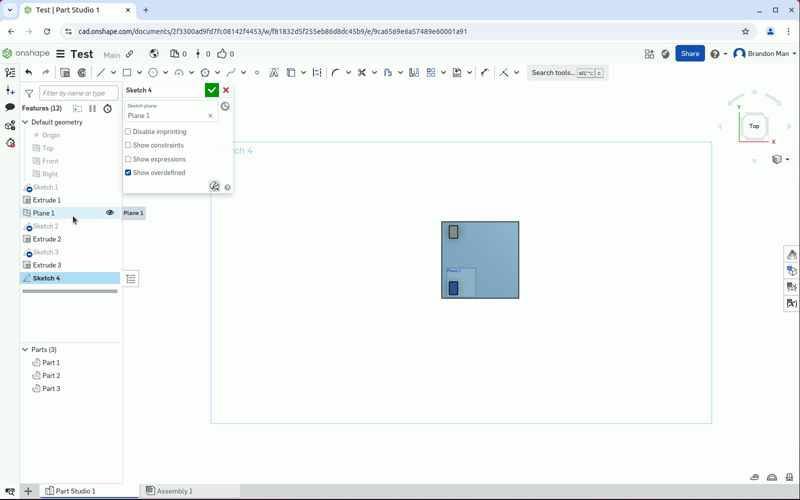
mouse_move(73, 352)
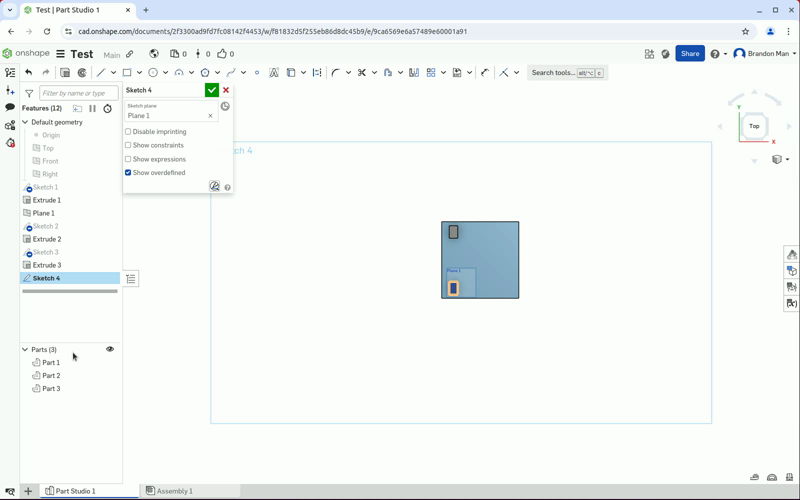
key(y)
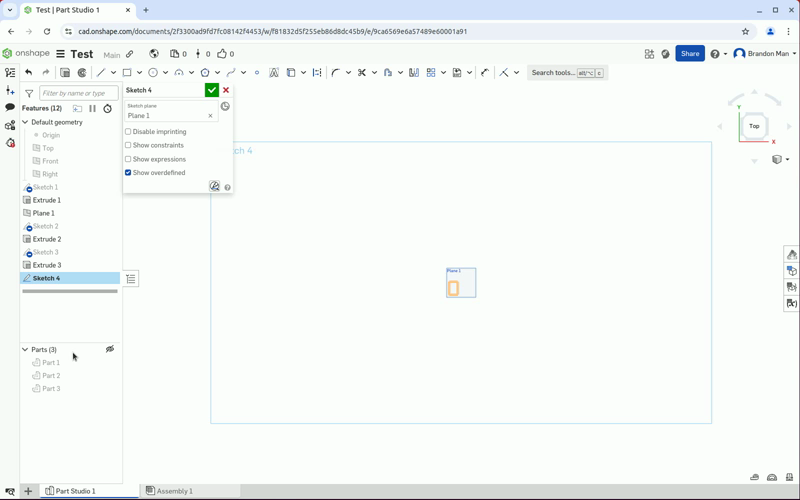
key(l)
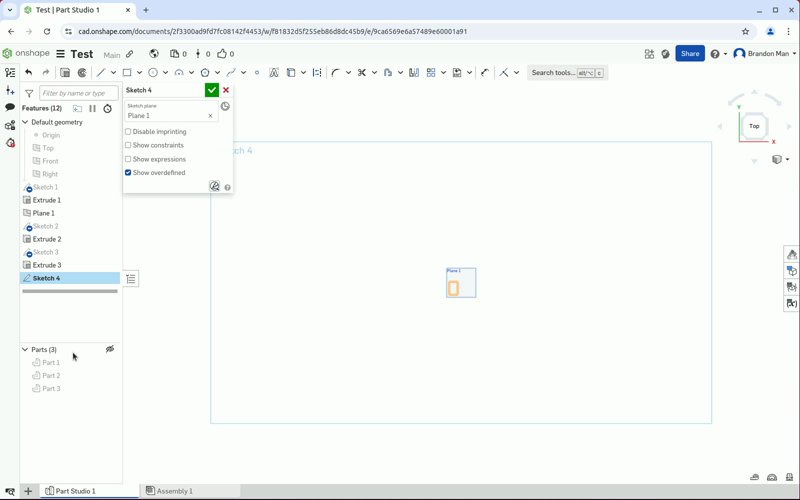
key_down(shift)
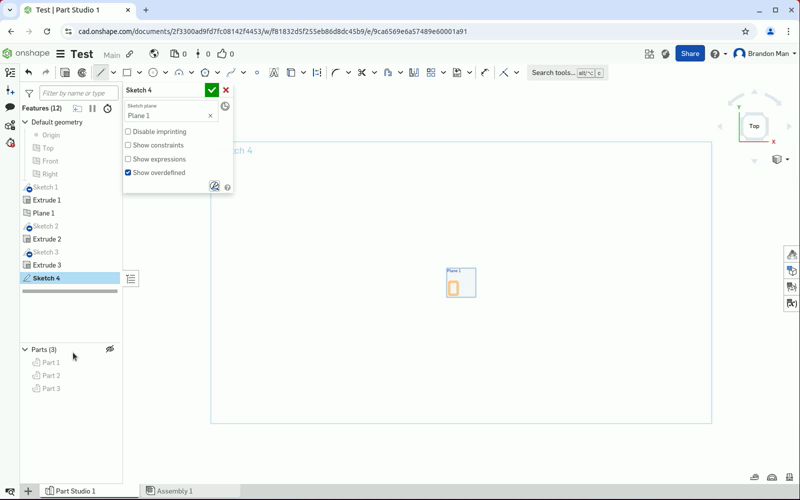
mouse_move(502, 294)
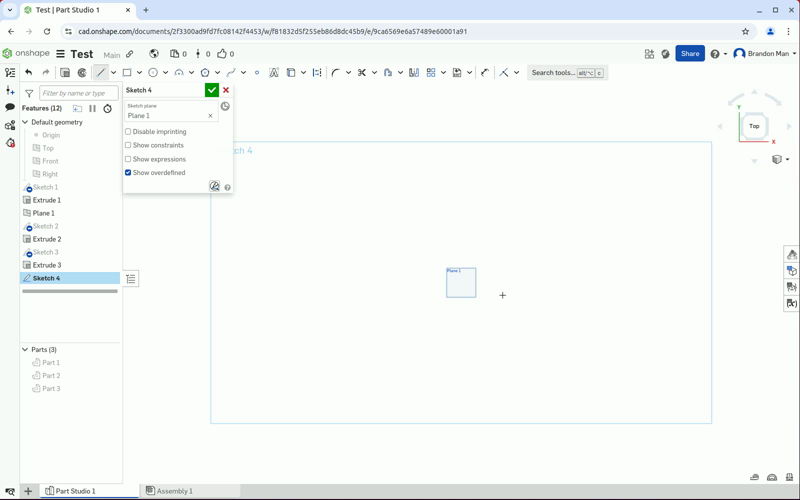
click(502, 294)
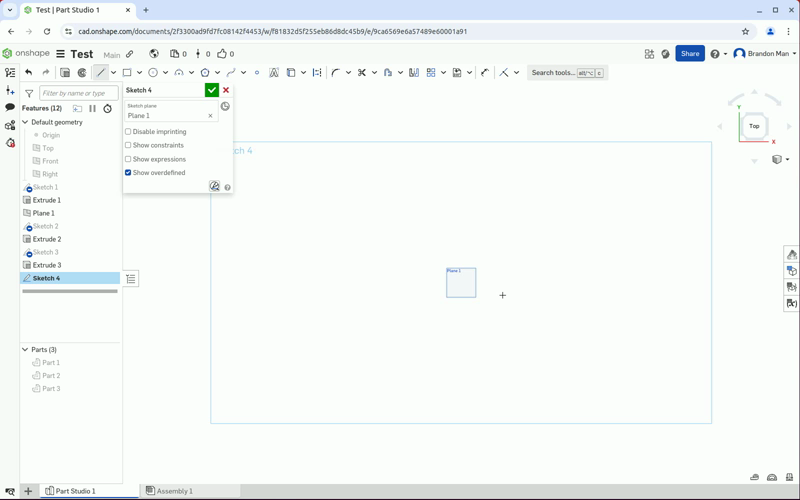
key_up(shift)
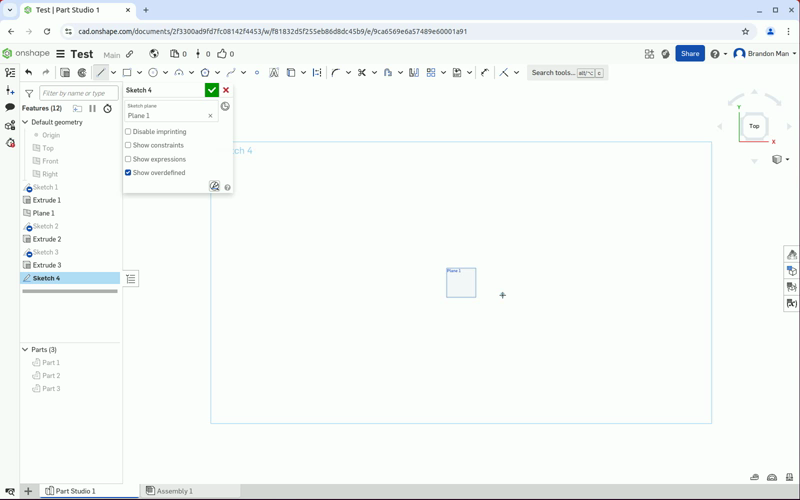
key_down(shift)
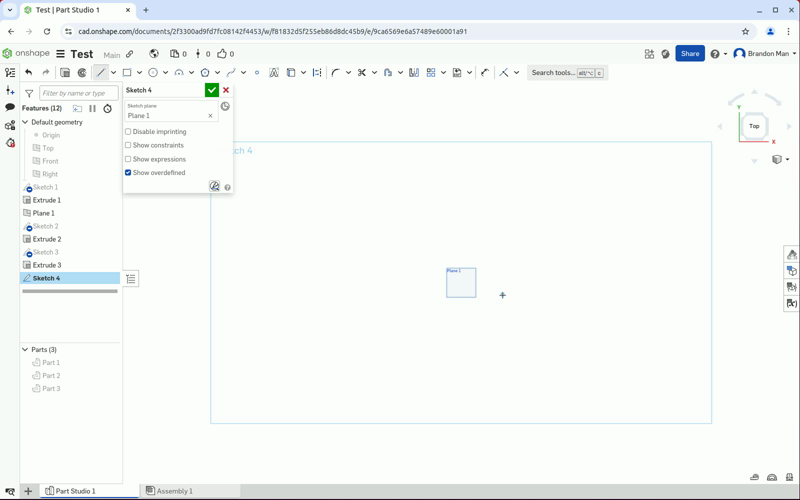
mouse_move(532, 294)
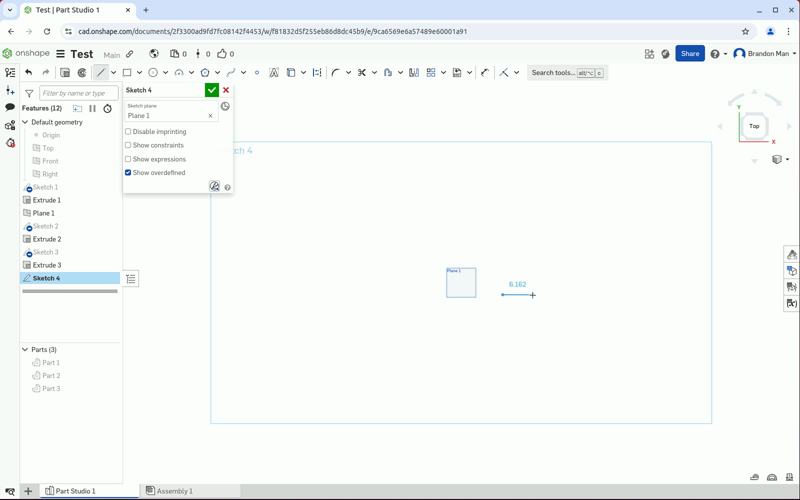
mouse_move(511, 294)
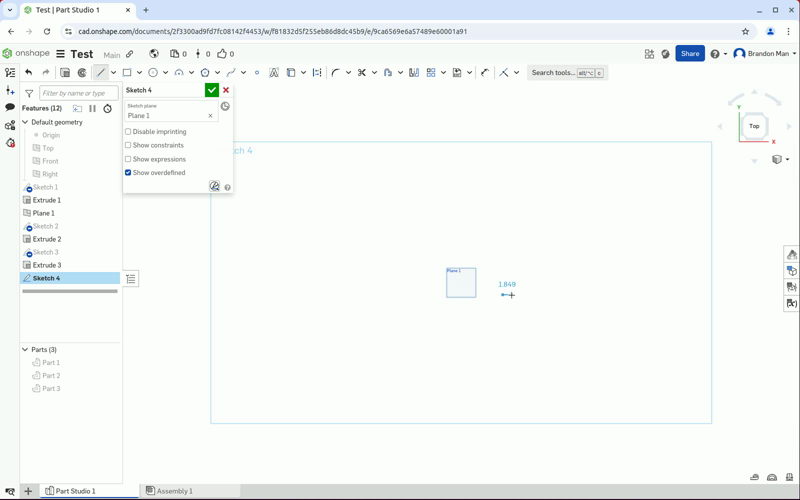
click(511, 294)
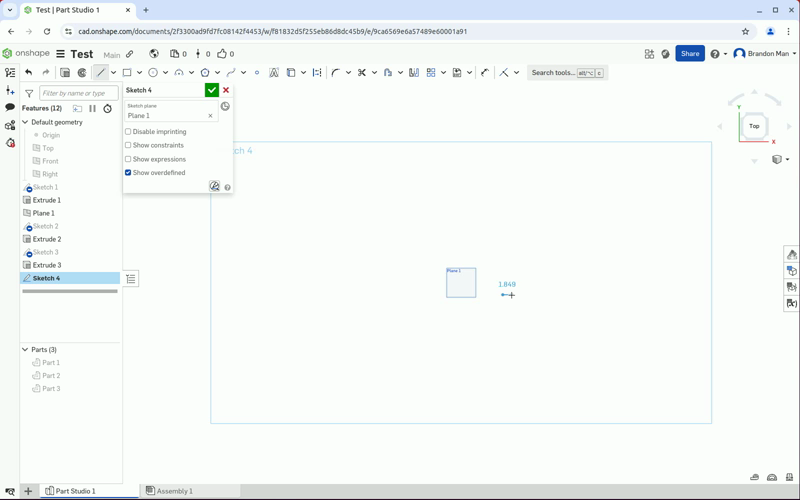
key_up(shift)
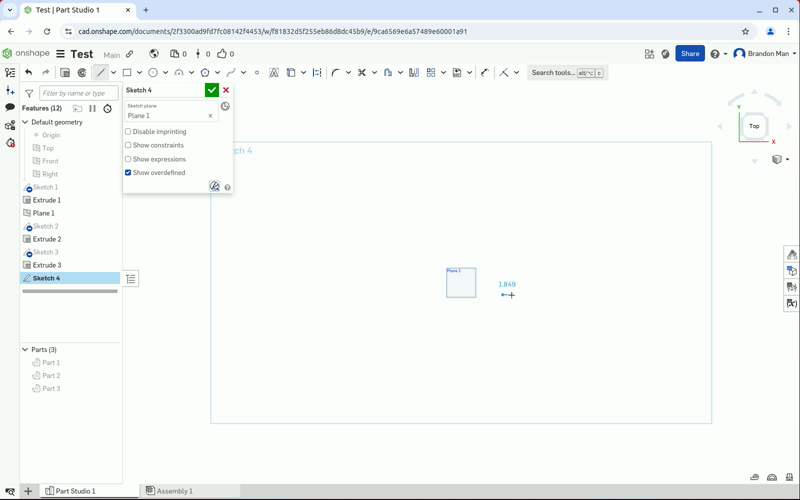
key_down(shift)
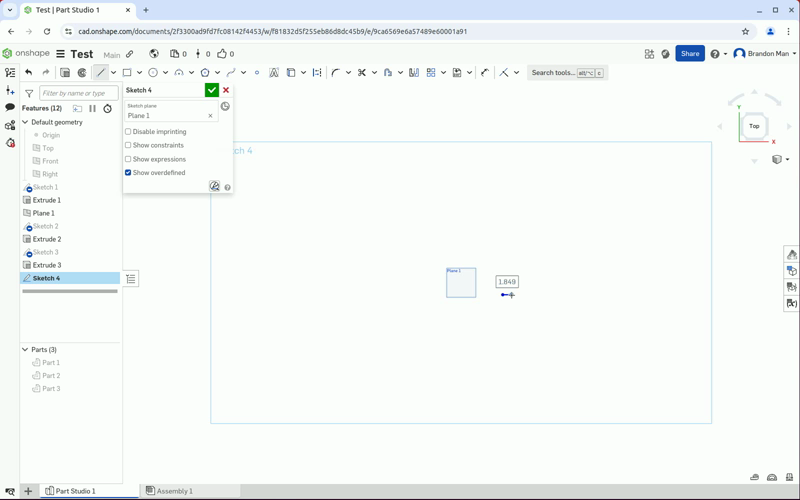
mouse_move(541, 294)
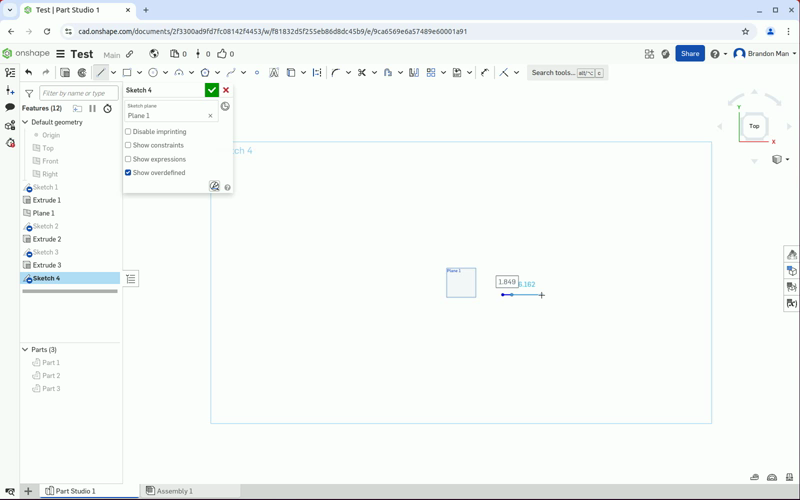
mouse_move(511, 281)
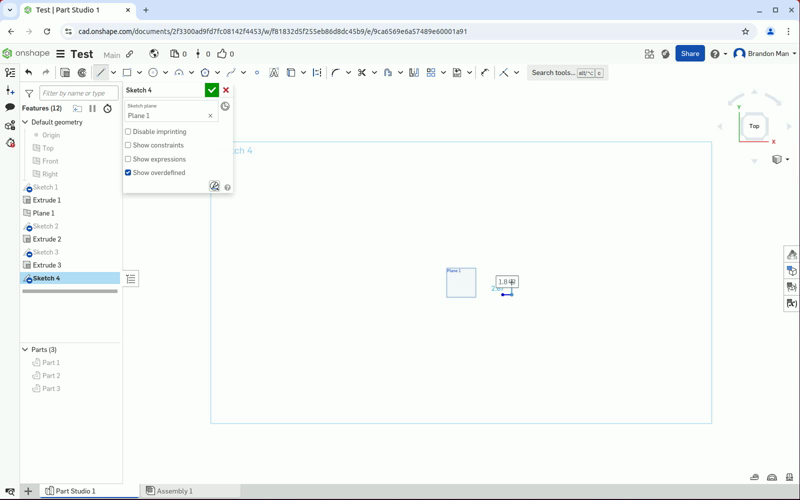
click(511, 281)
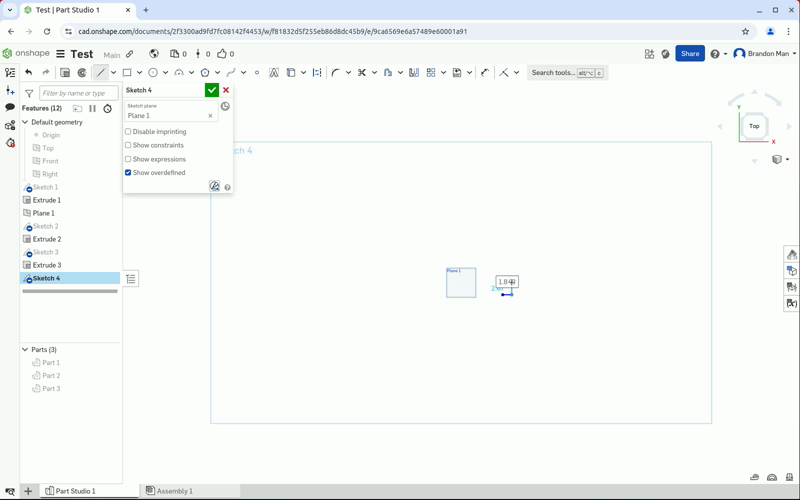
key_up(shift)
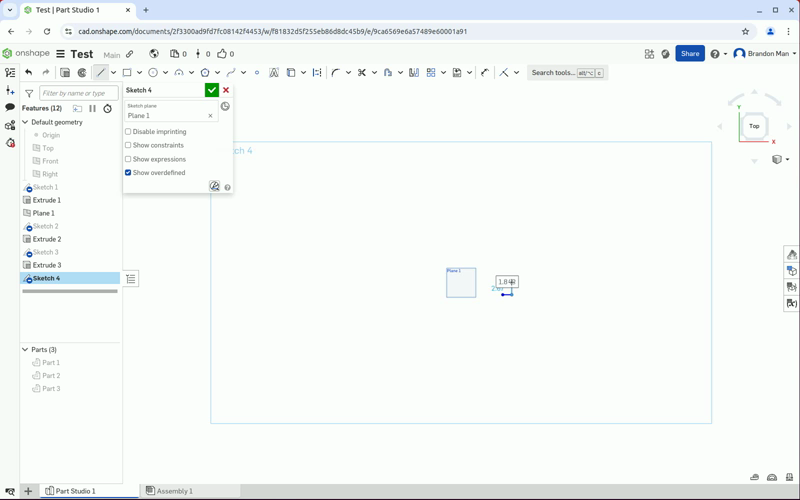
key_down(shift)
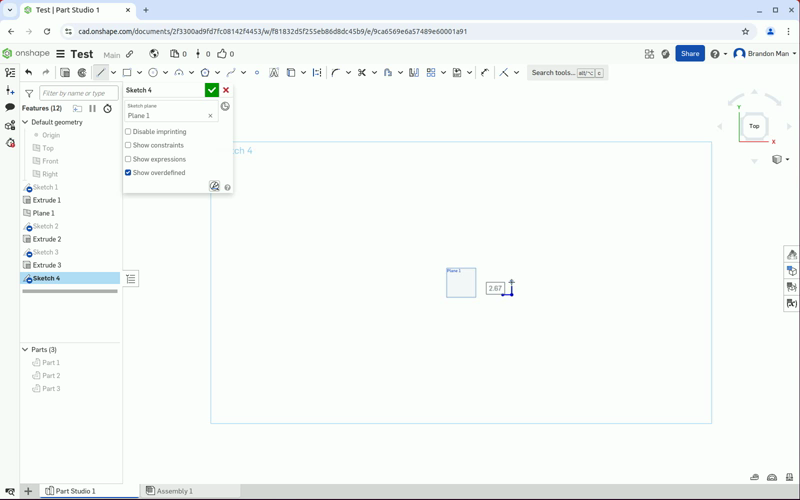
mouse_move(541, 281)
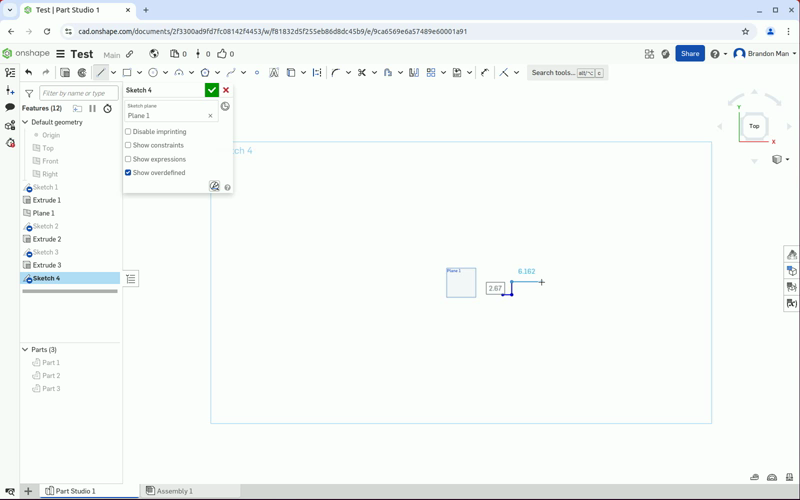
mouse_move(502, 281)
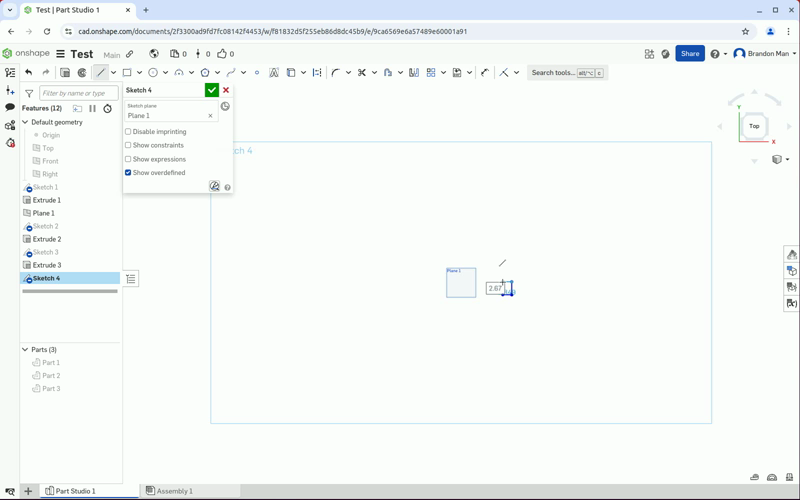
click(502, 281)
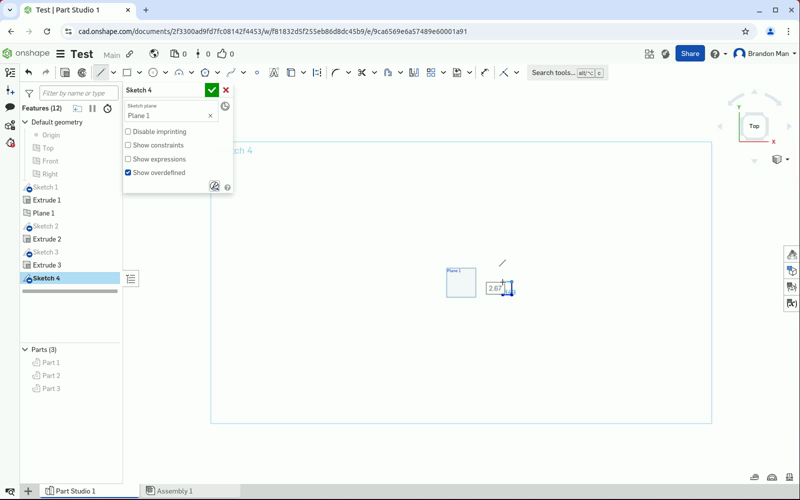
key_up(shift)
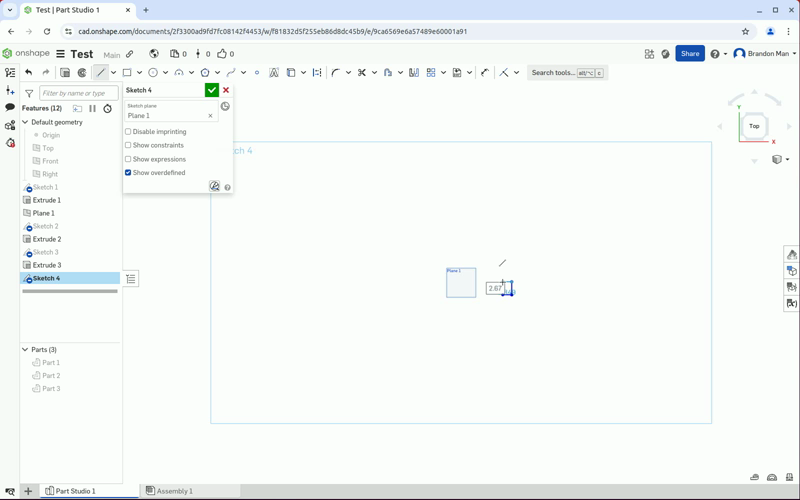
mouse_move(532, 281)
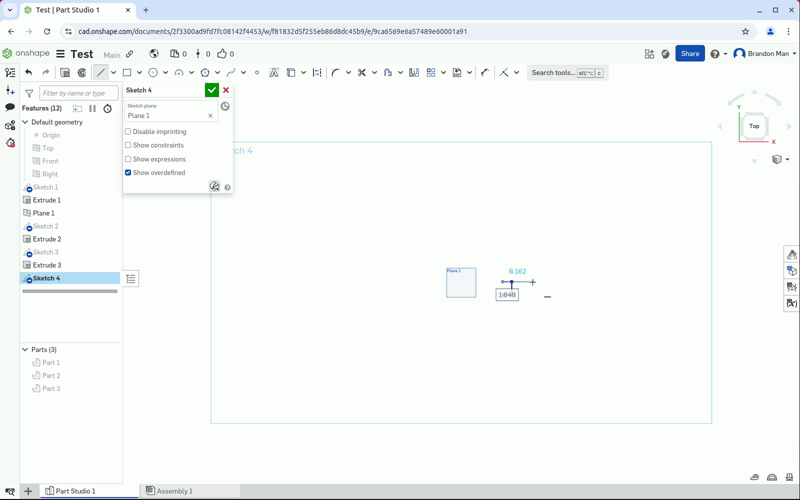
key_down(shift)
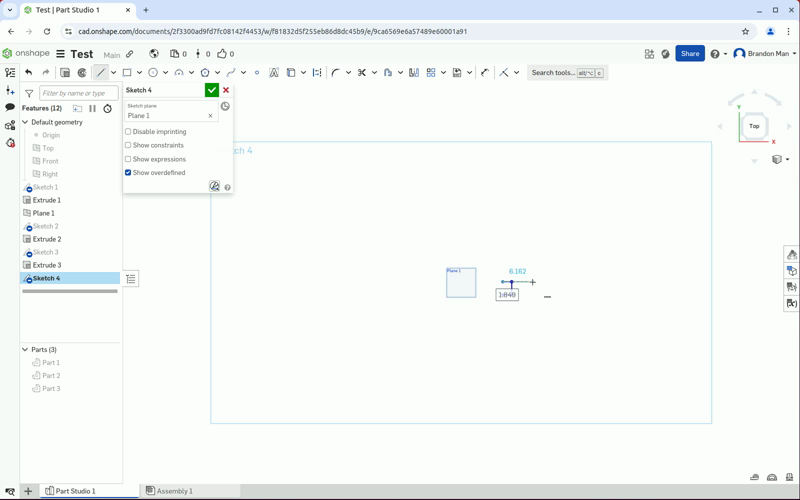
mouse_move(502, 294)
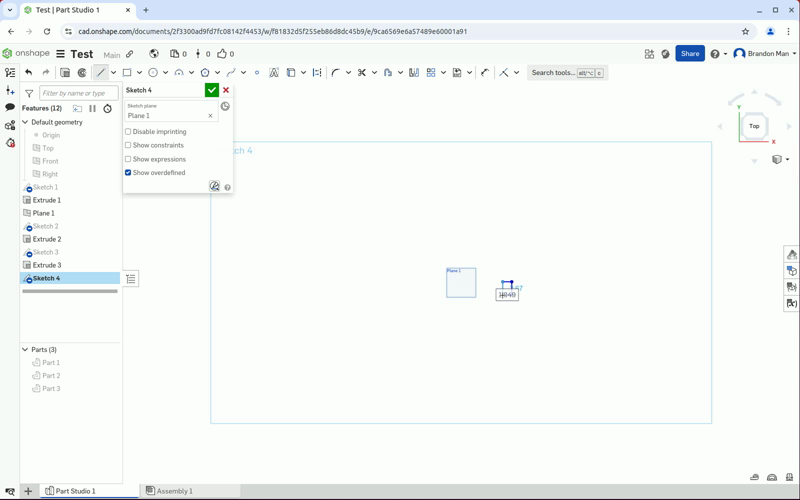
key_up(shift)
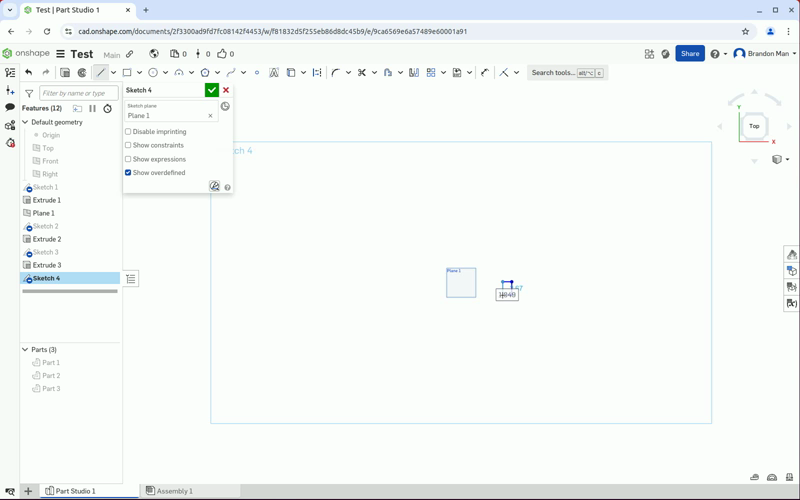
click(502, 294)
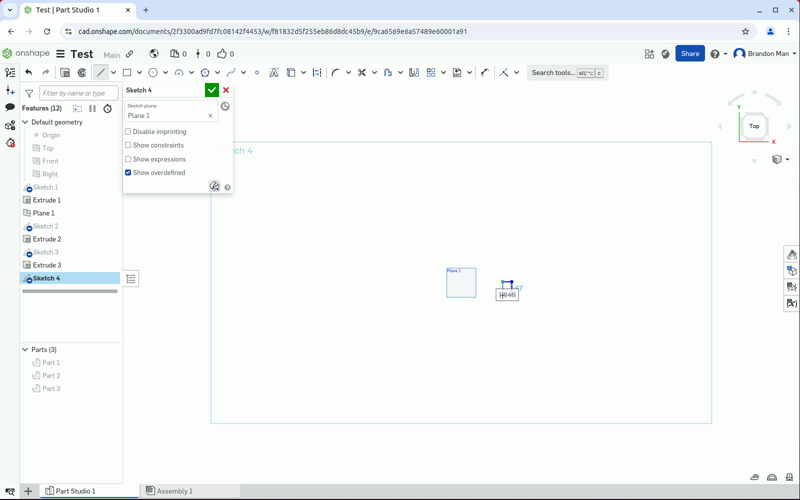
key(esc)
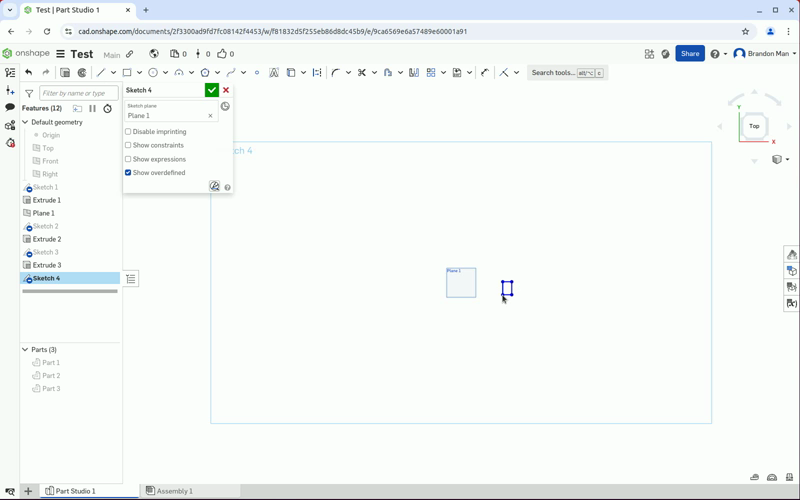
mouse_move(509, 291)
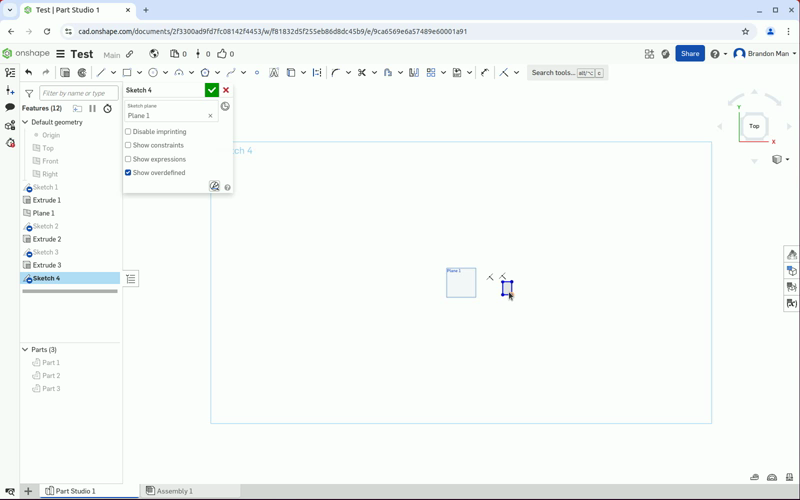
scroll(6)
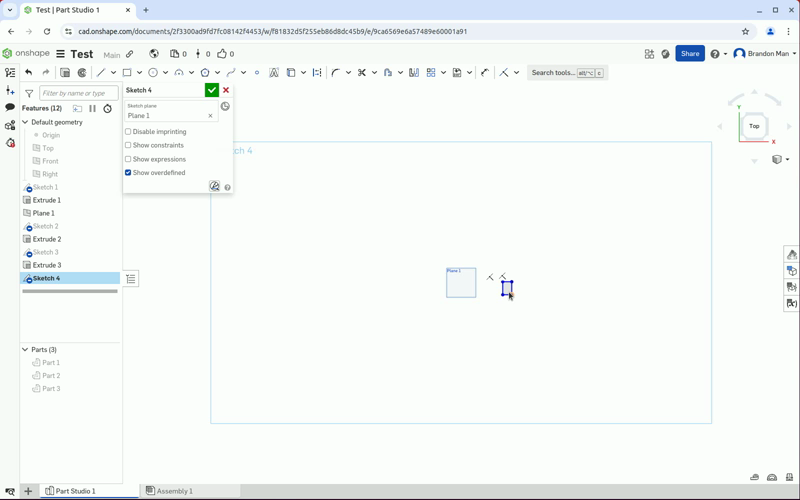
scroll(6)
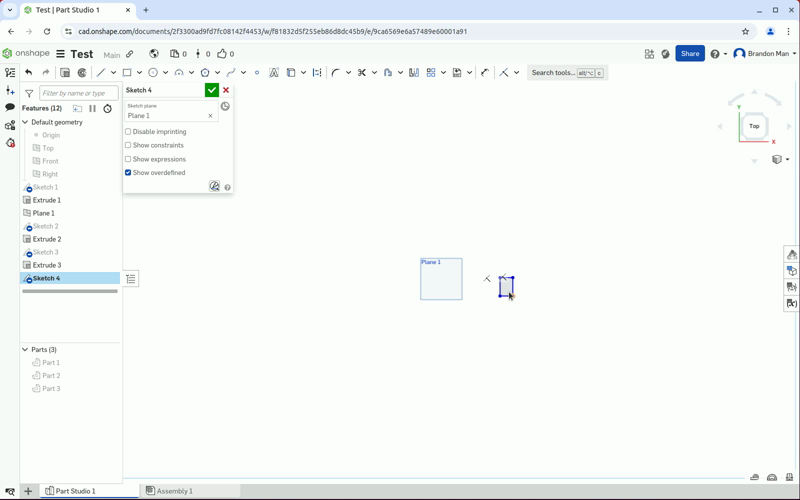
scroll(6)
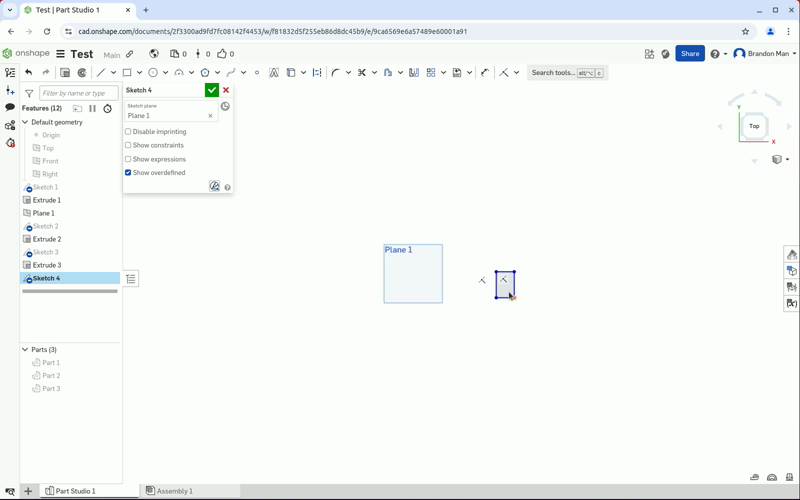
scroll(6)
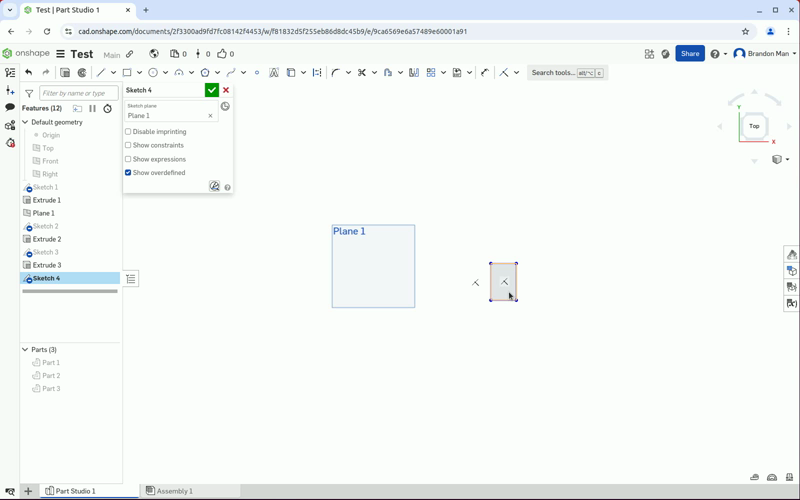
scroll(6)
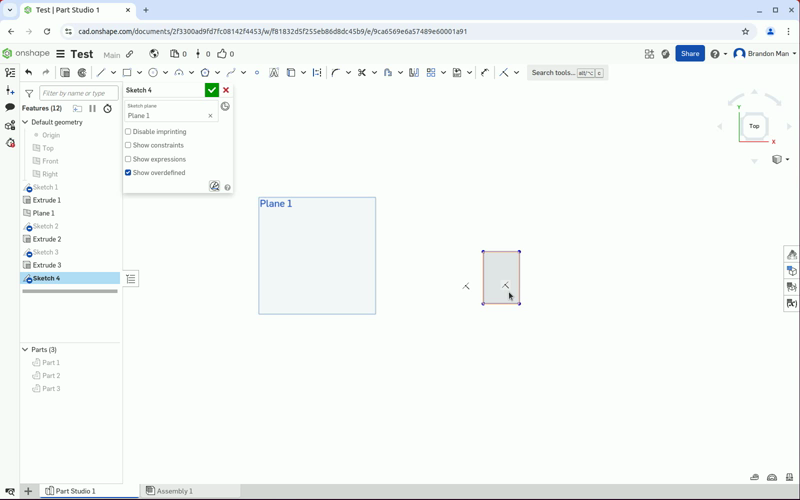
scroll(6)
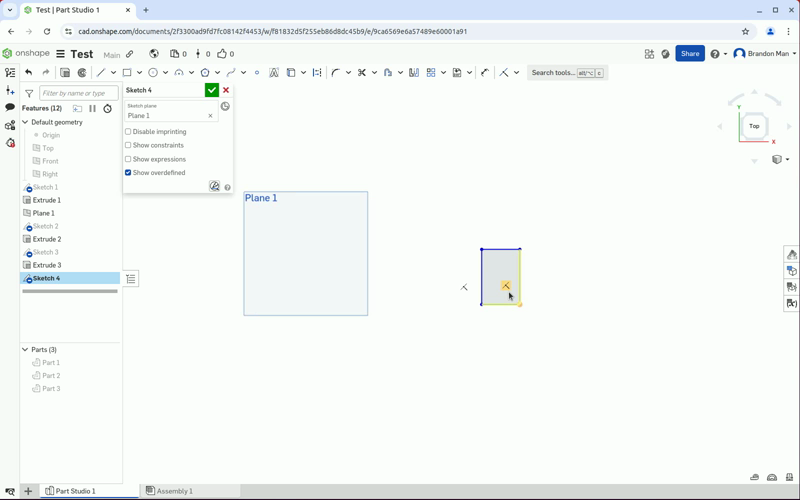
scroll(6)
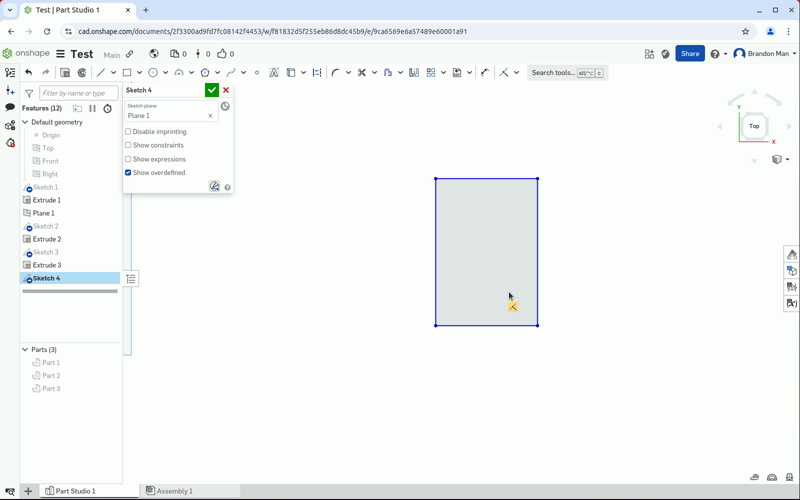
click(509, 291)
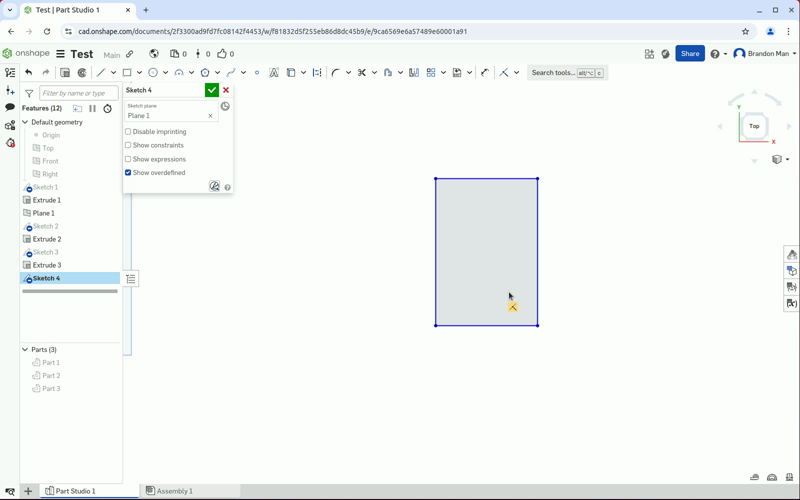
scroll(-6)
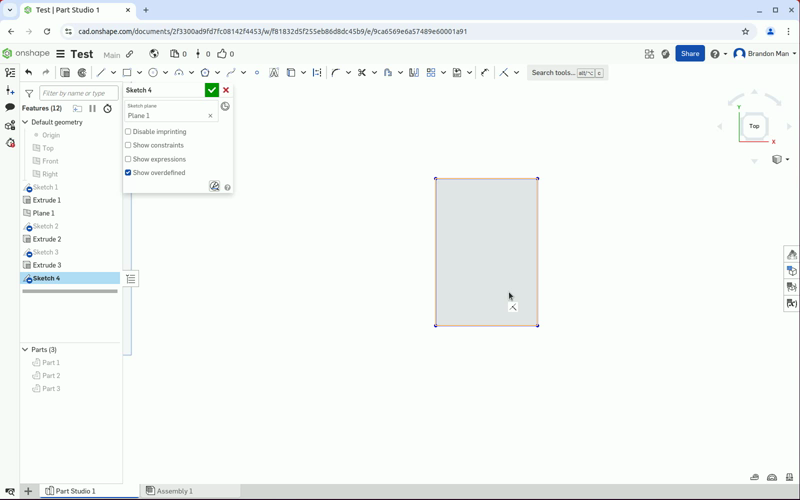
scroll(-6)
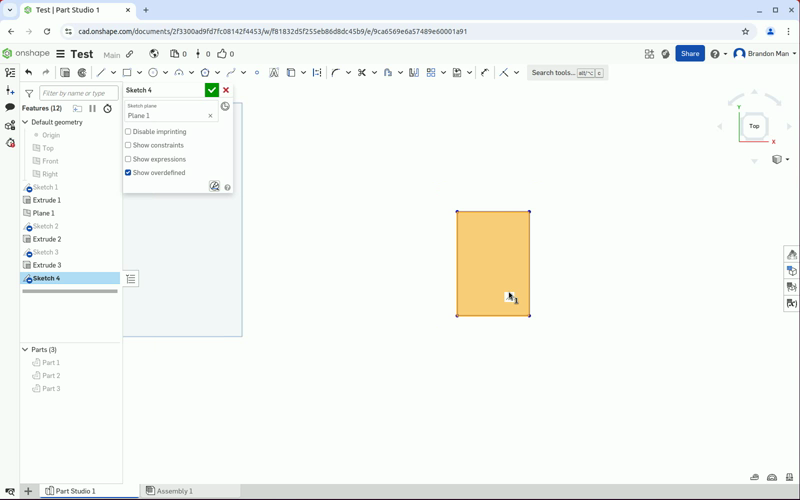
scroll(-6)
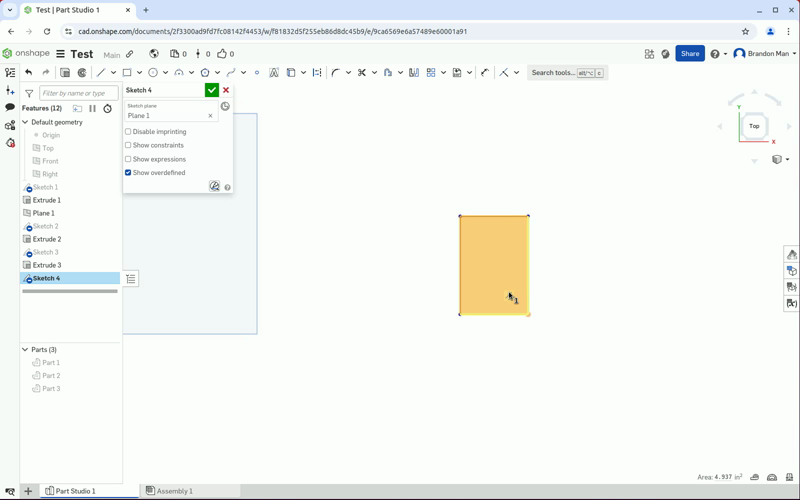
scroll(-6)
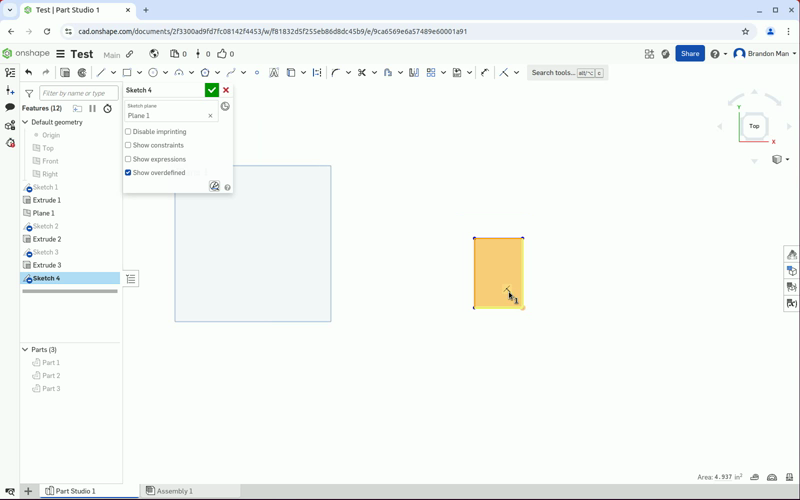
scroll(-6)
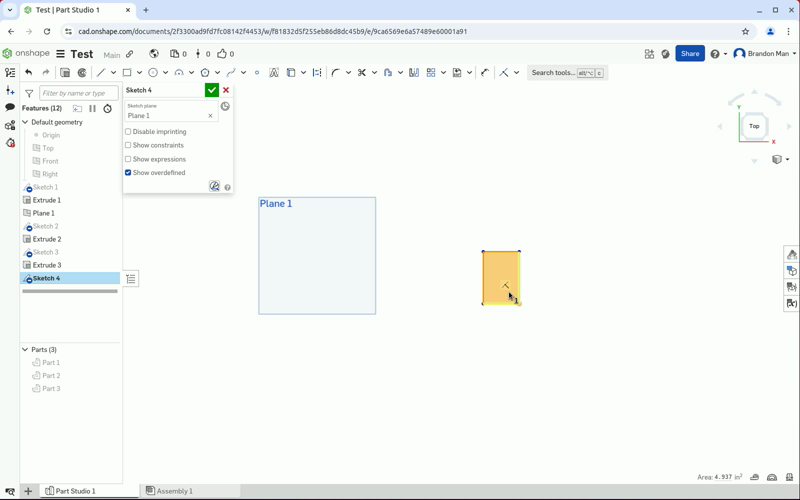
scroll(-6)
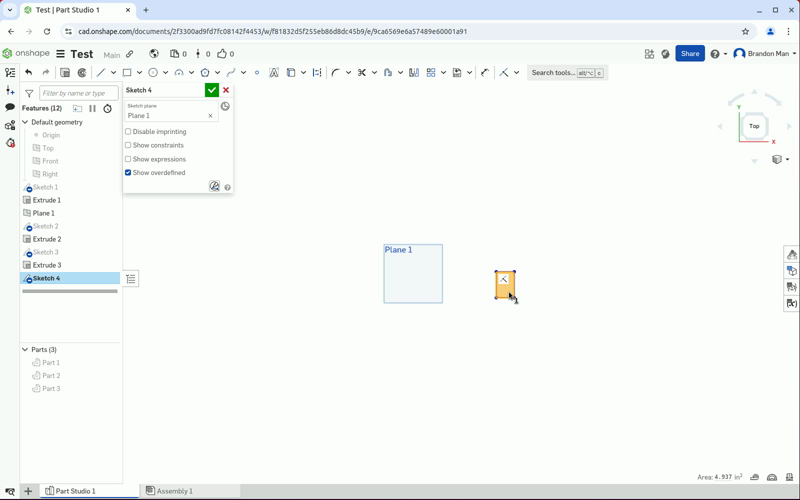
scroll(-6)
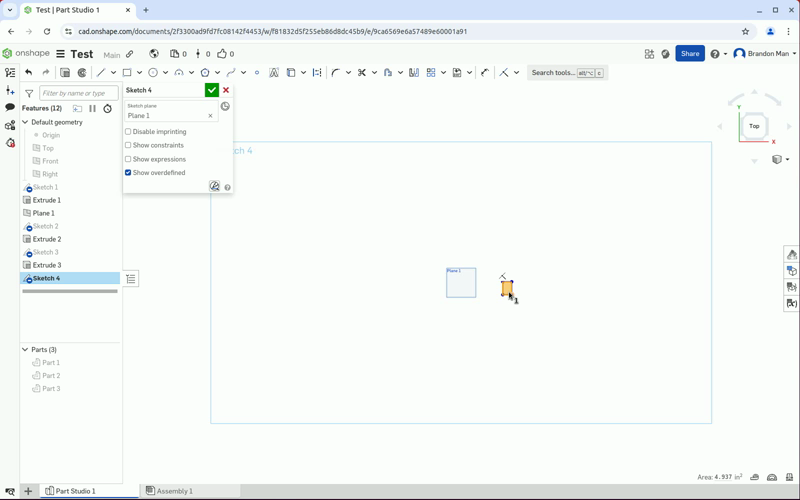
mouse_move(73, 352)
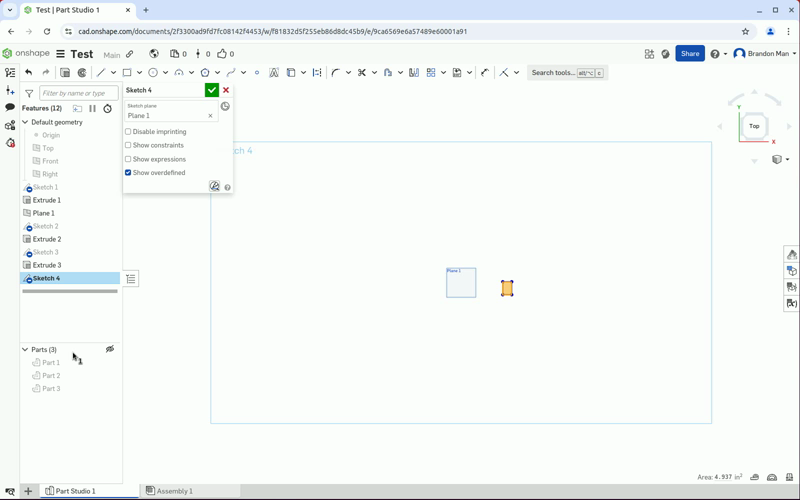
key(shift+y)
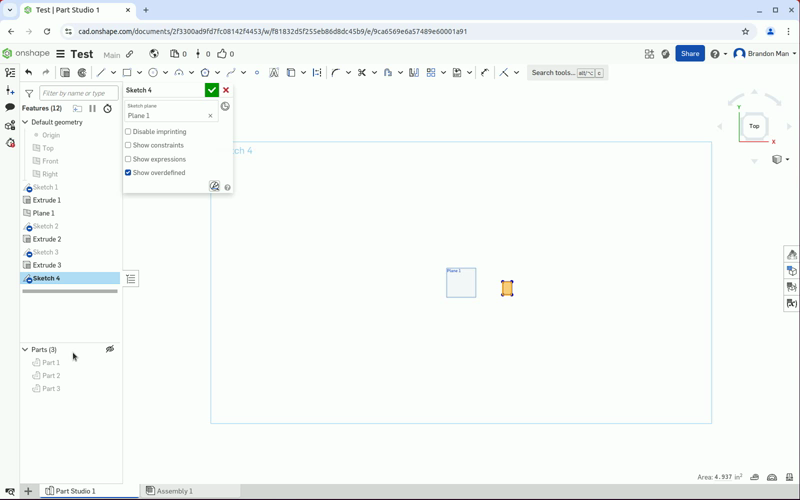
key(shift+e)
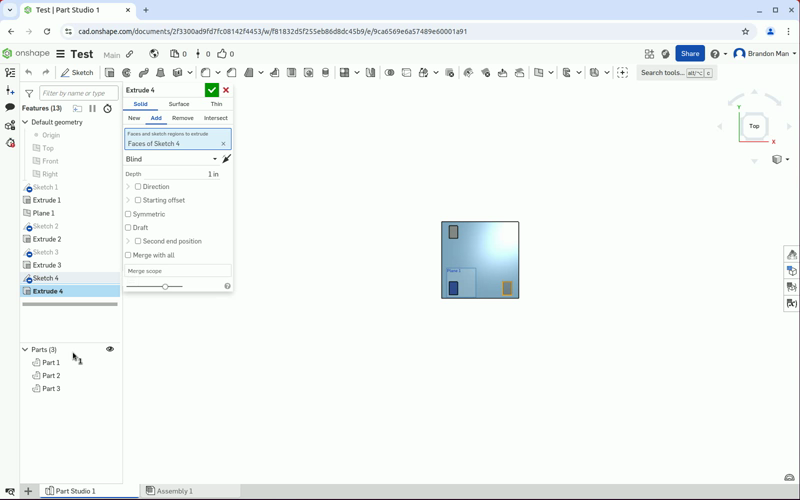
mouse_move(143, 106)
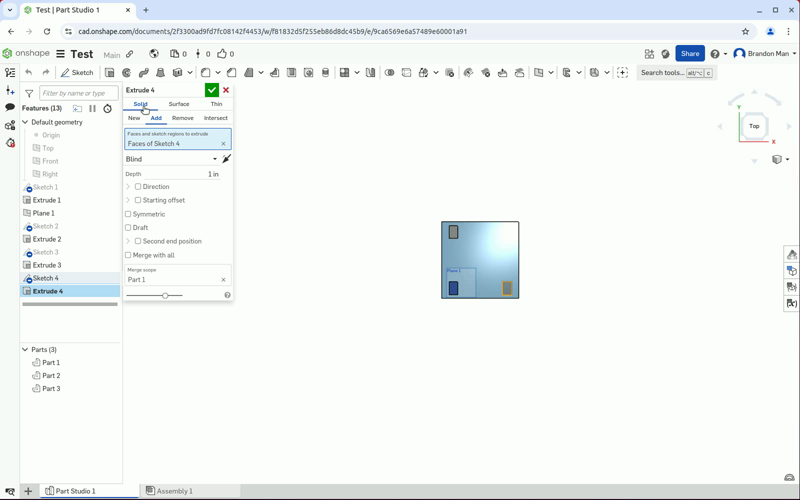
click(143, 106)
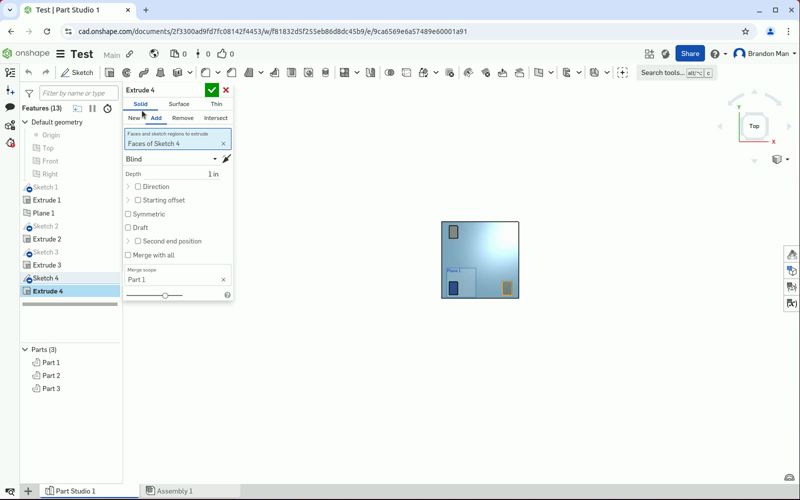
mouse_move(137, 120)
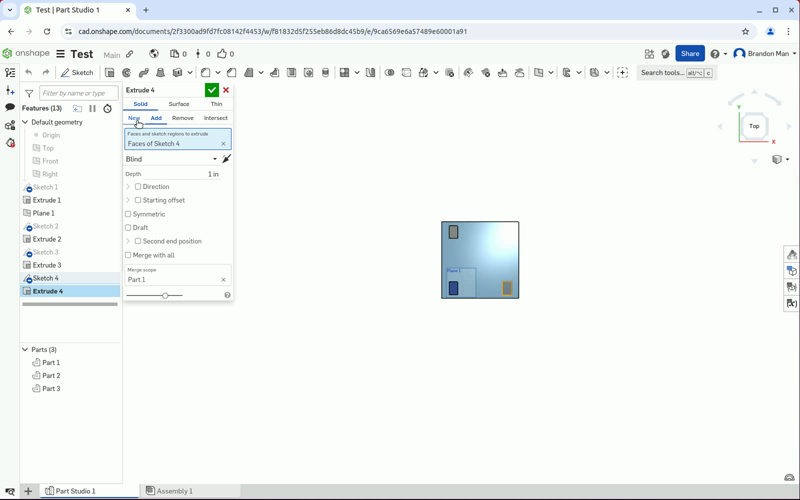
click(137, 120)
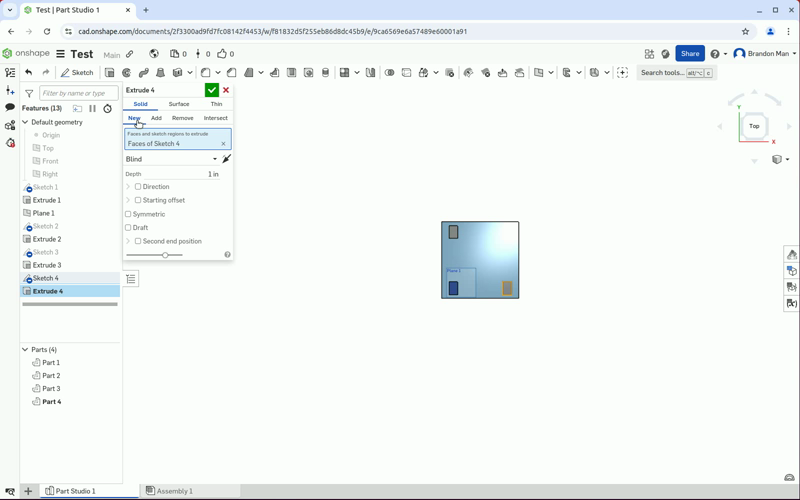
key(tab, 4)
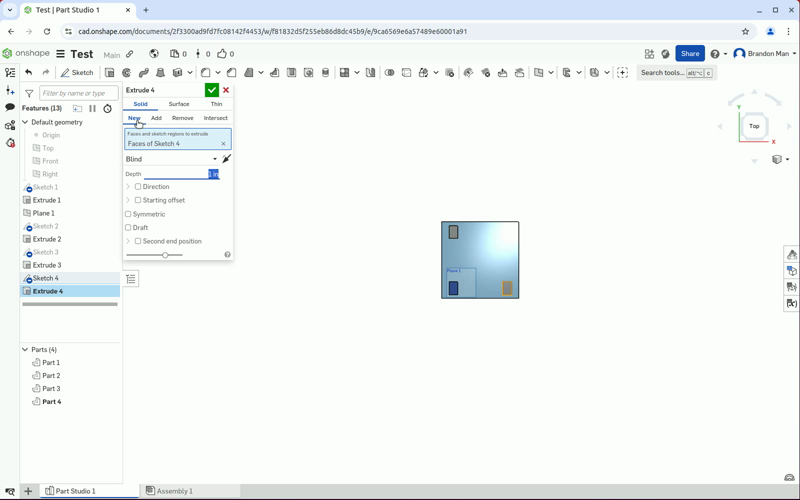
text(3.129)
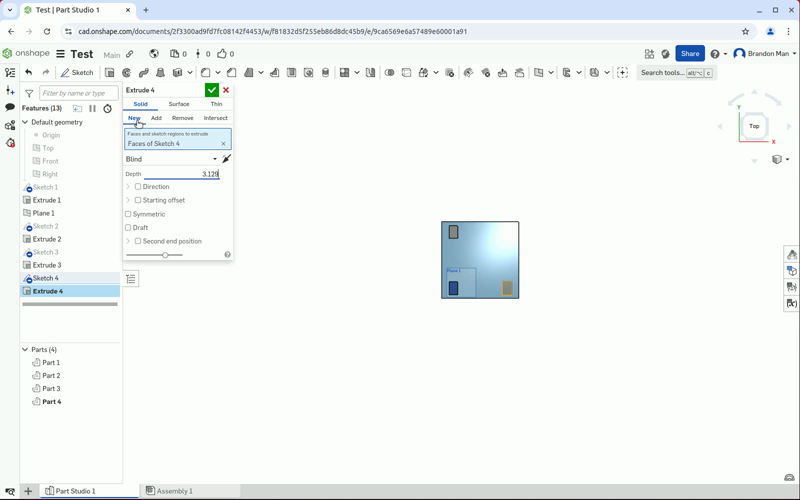
key(enter)
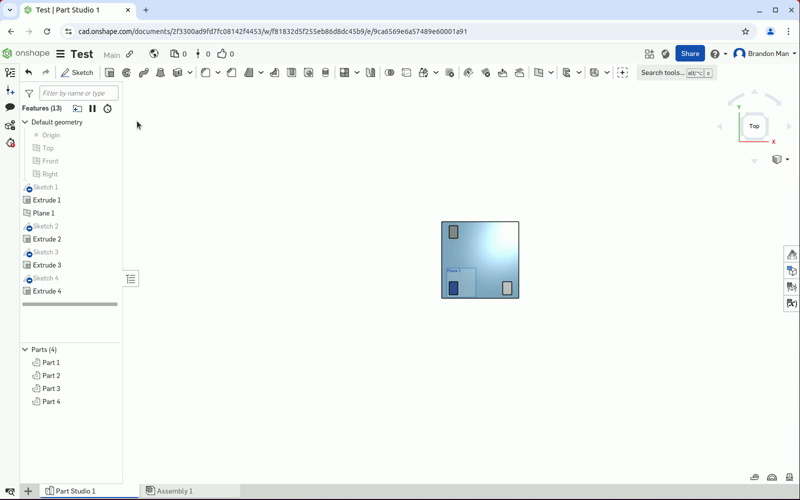
key(shift+h)
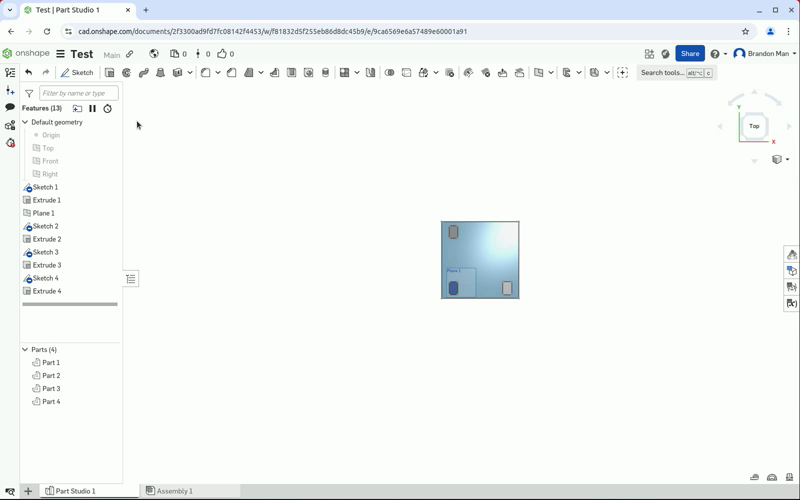
key(shift+h)
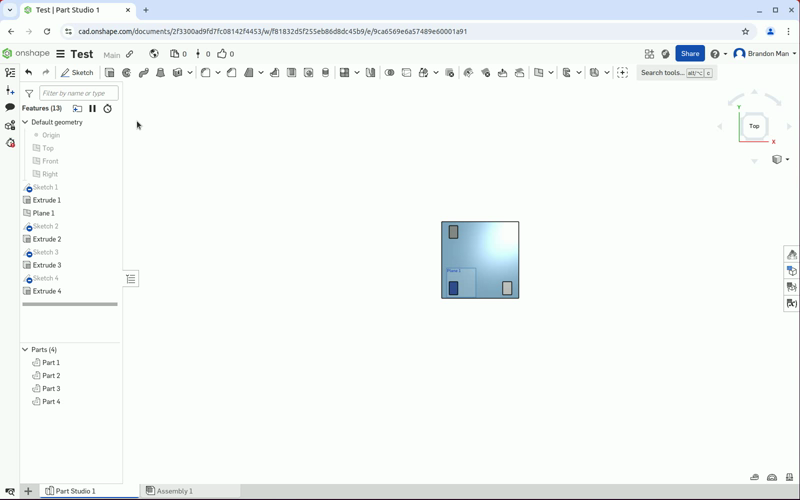
mouse_move(73, 189)
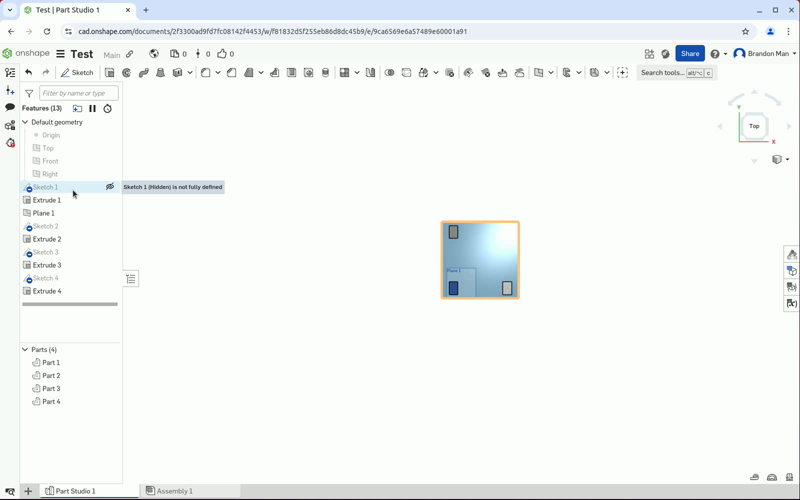
click(73, 189)
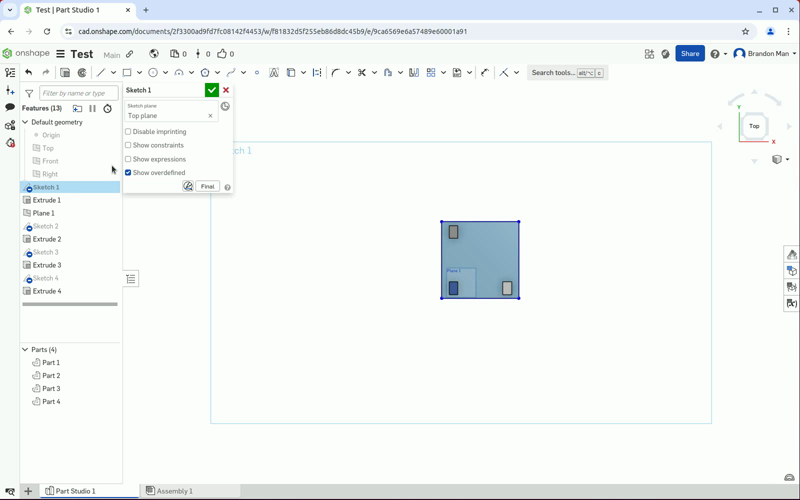
mouse_move(229, 92)
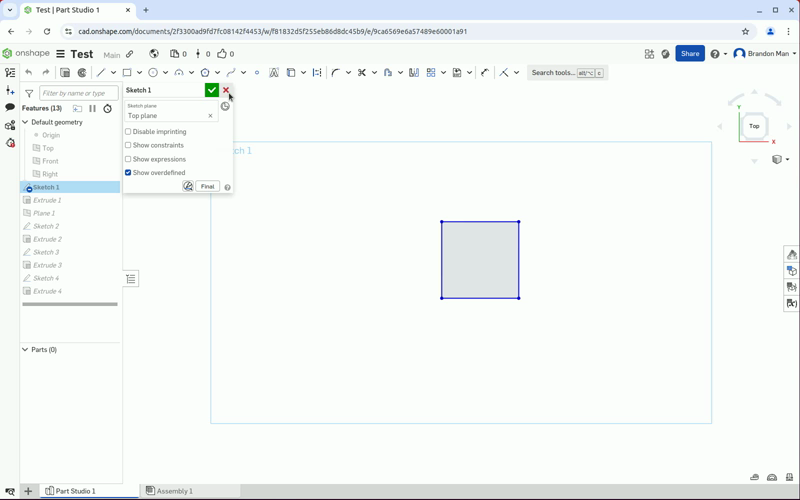
click(229, 92)
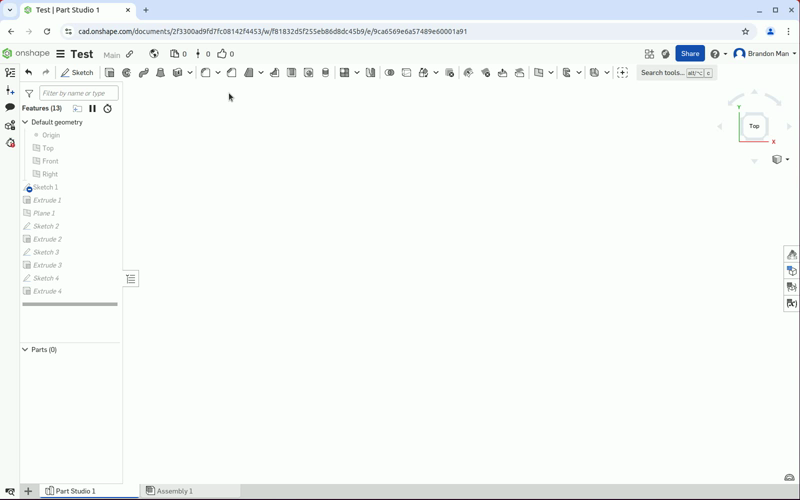
key(shift+s)
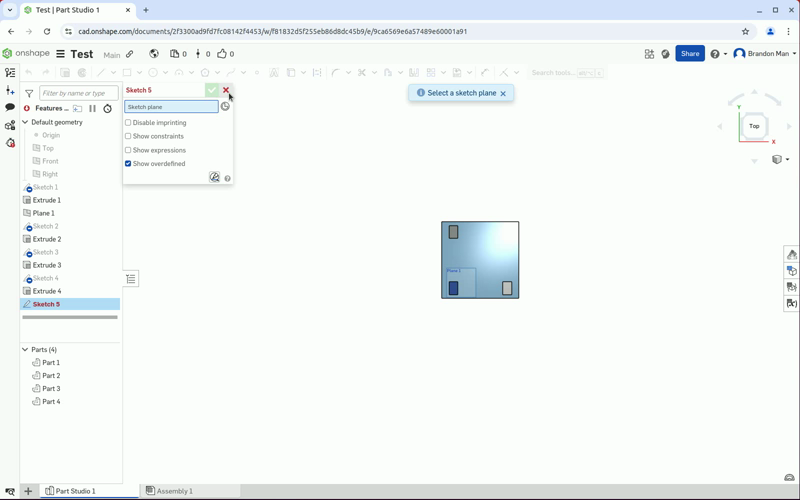
mouse_move(73, 215)
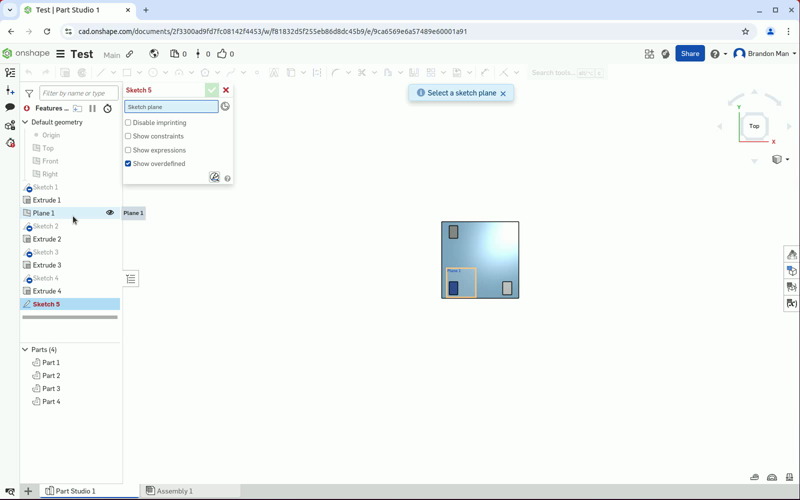
click(73, 215)
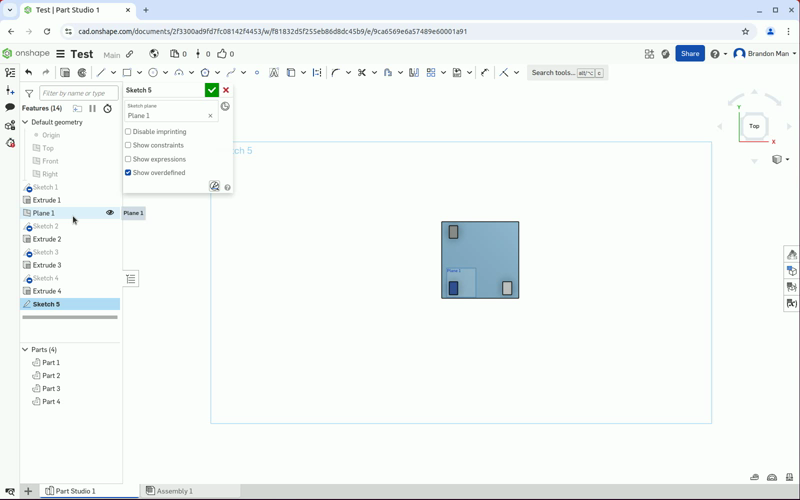
mouse_move(73, 352)
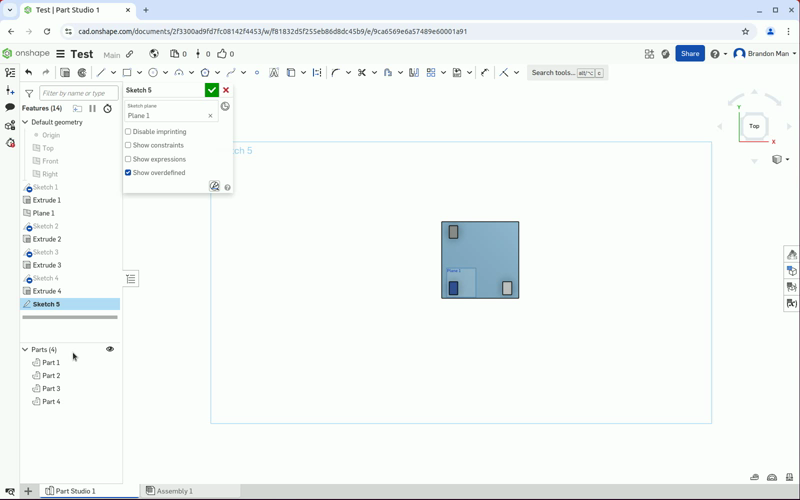
key(y)
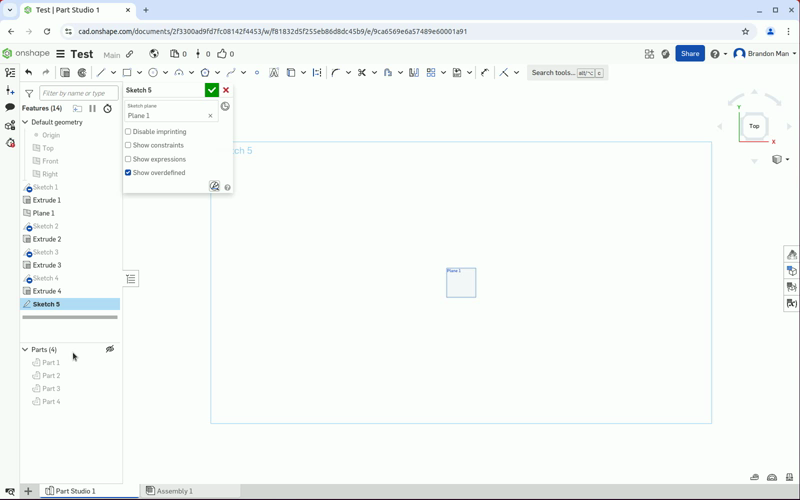
key(l)
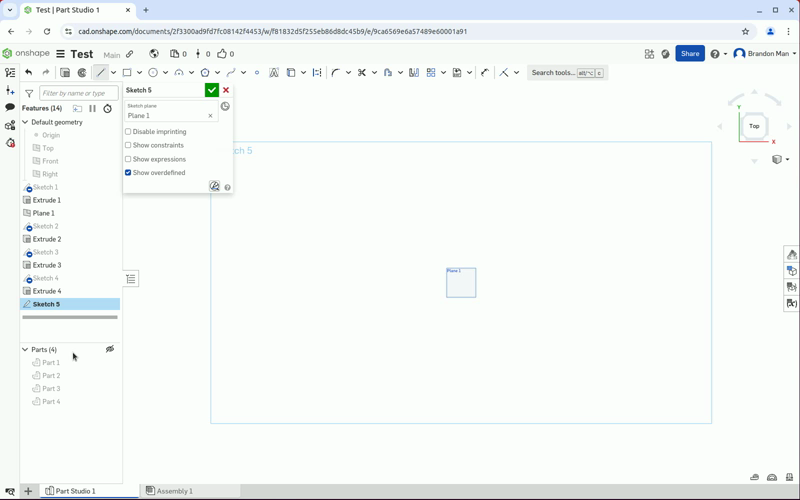
key_down(shift)
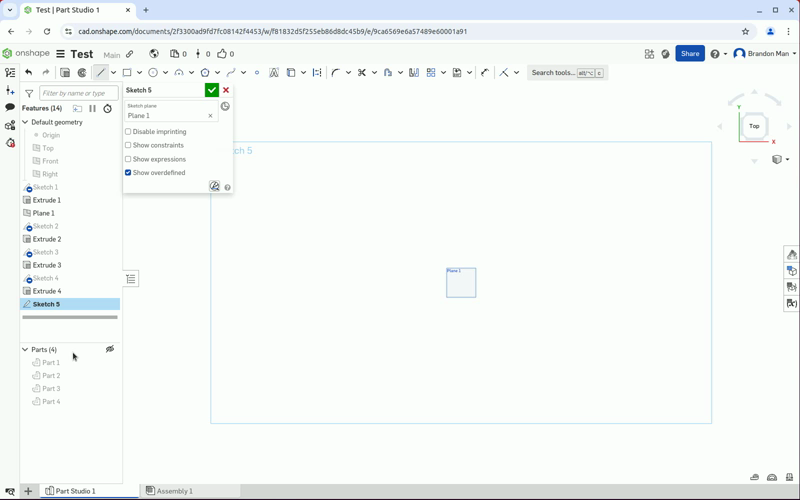
mouse_move(502, 238)
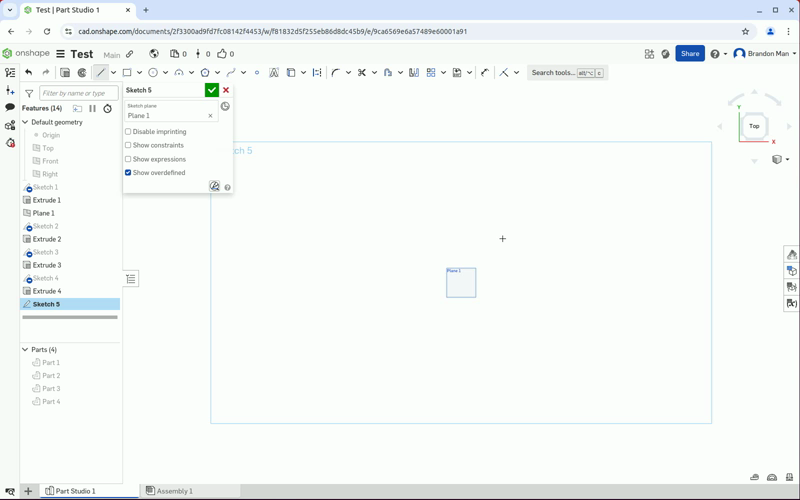
click(502, 238)
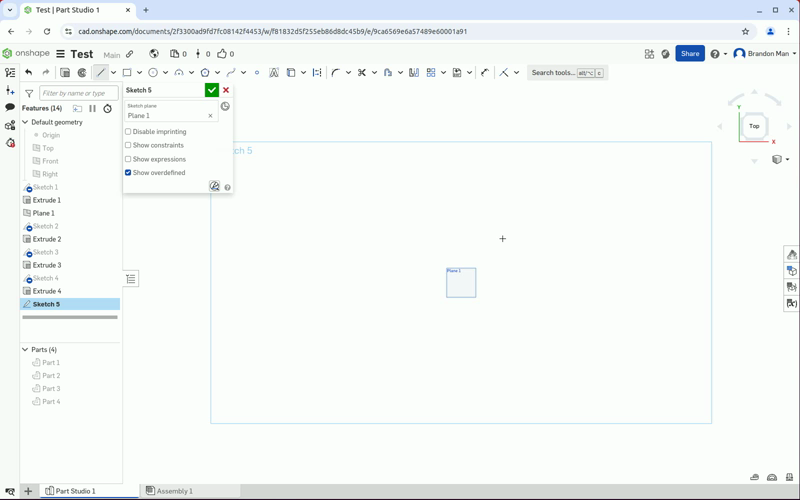
key_up(shift)
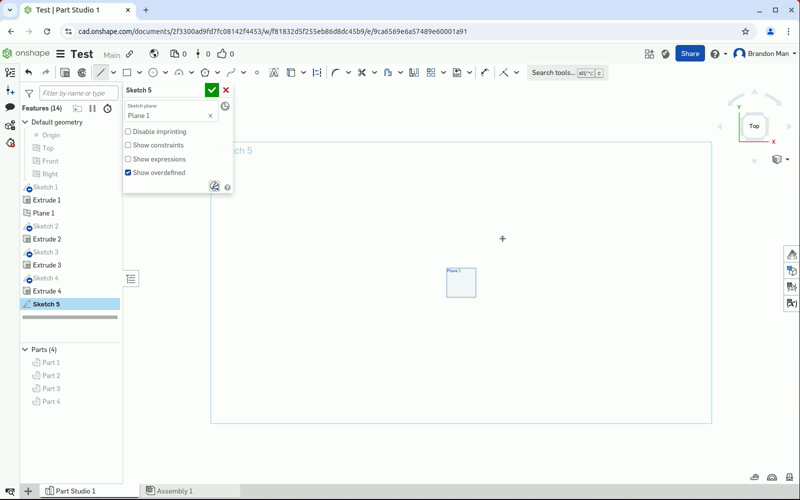
key_down(shift)
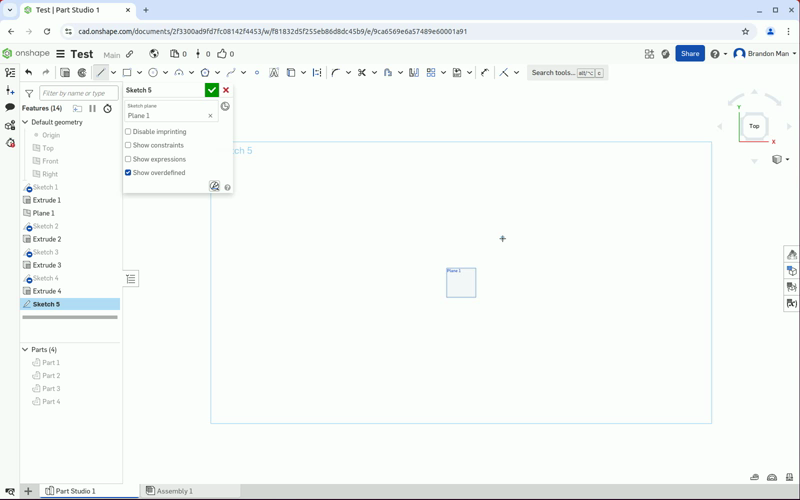
mouse_move(532, 238)
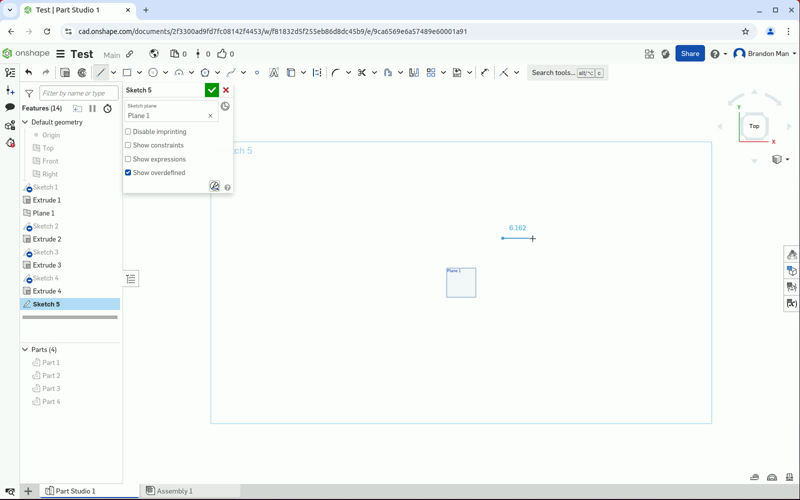
mouse_move(511, 238)
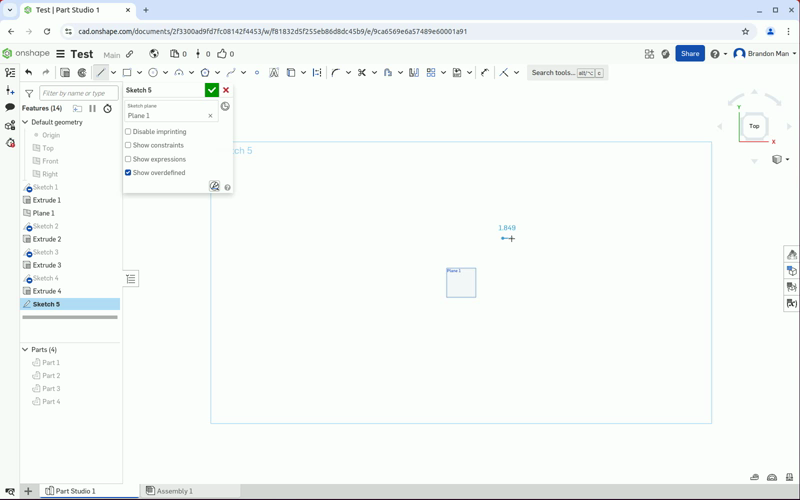
click(511, 238)
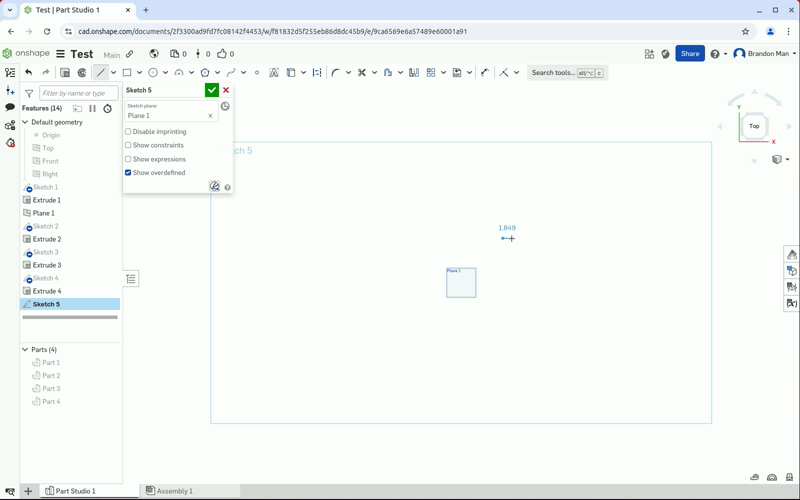
key_up(shift)
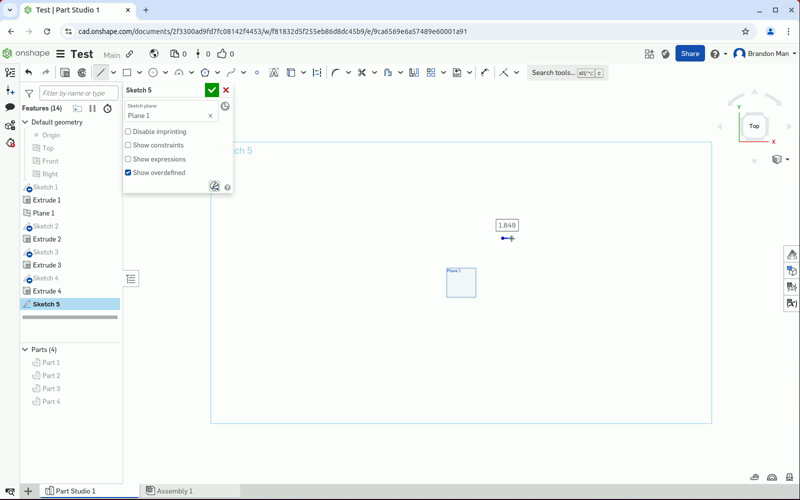
key_down(shift)
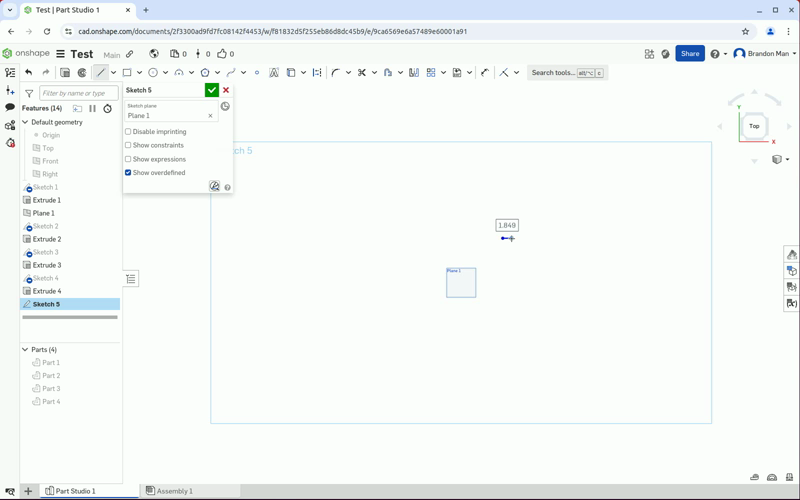
mouse_move(541, 238)
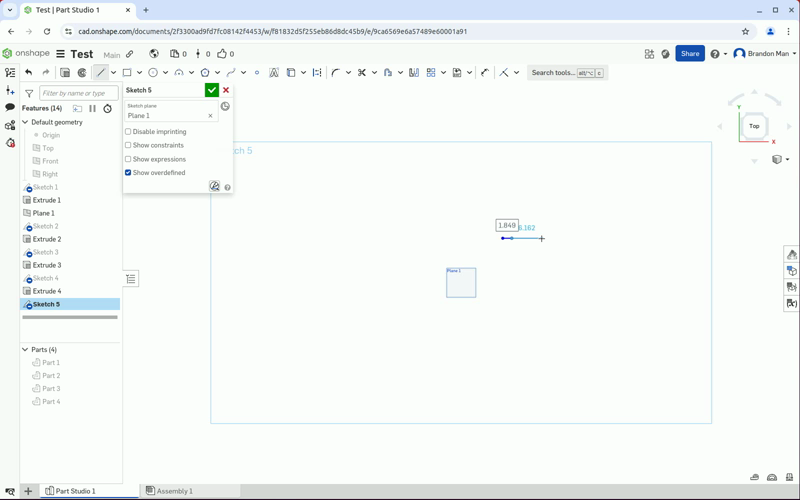
mouse_move(511, 225)
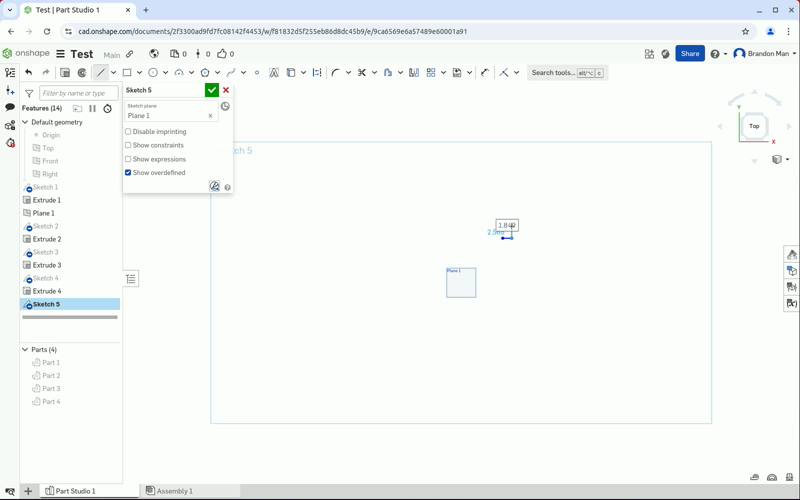
click(511, 225)
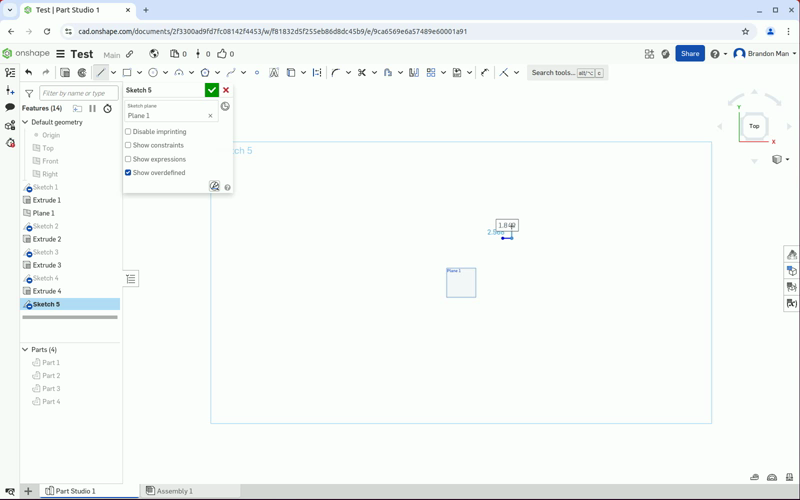
key_up(shift)
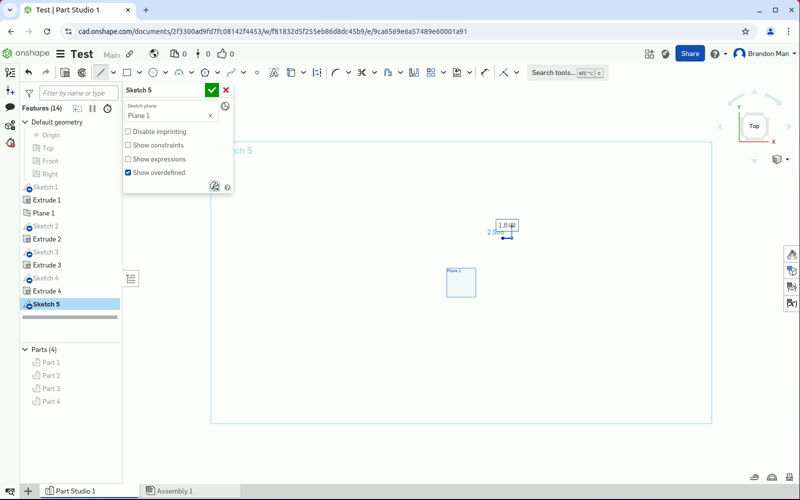
key_down(shift)
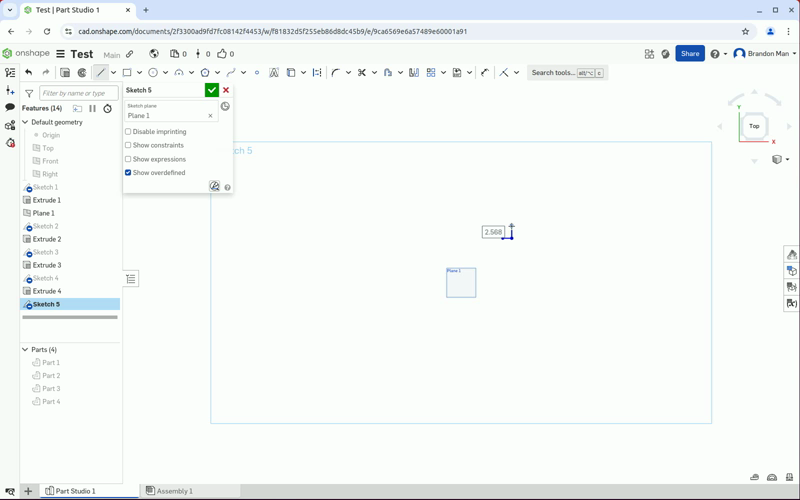
mouse_move(541, 225)
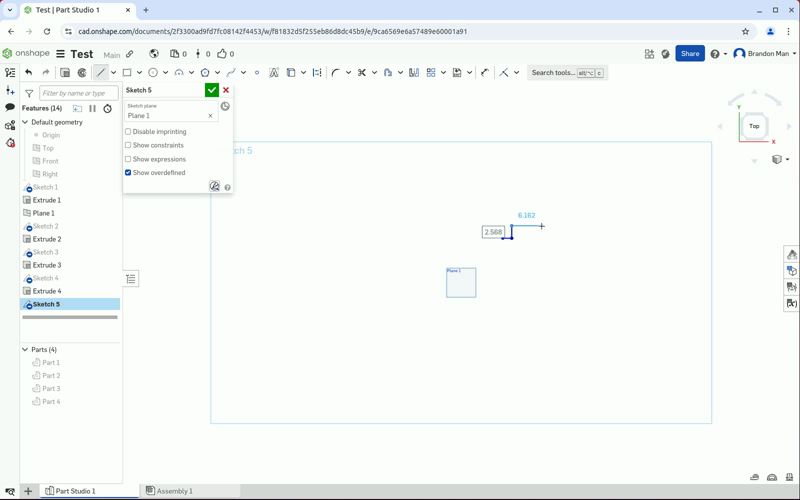
mouse_move(502, 225)
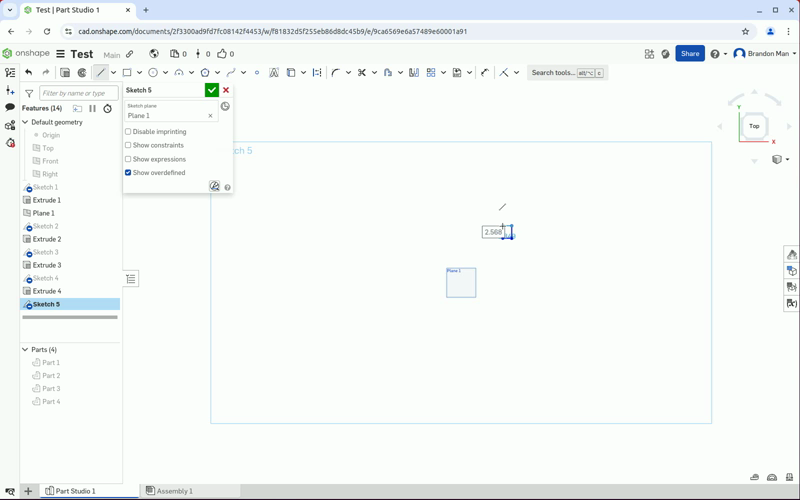
click(502, 225)
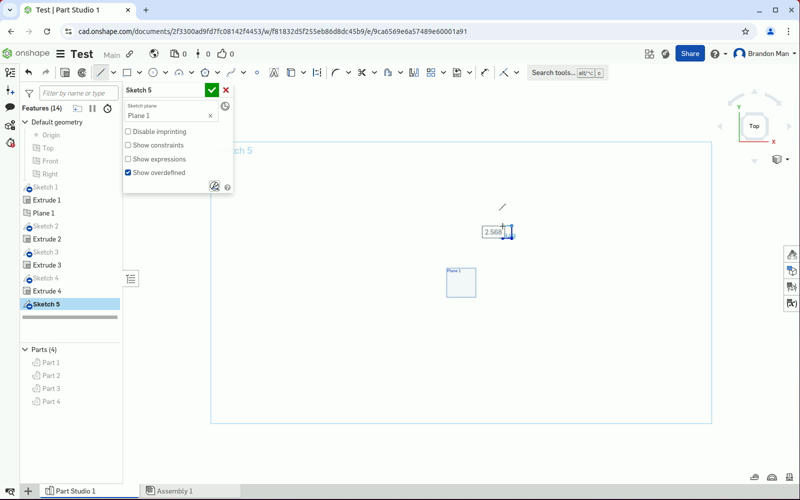
key_up(shift)
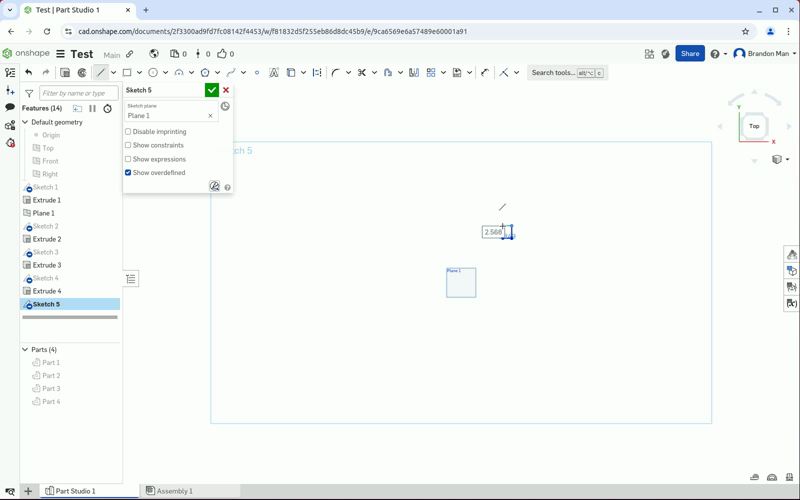
mouse_move(532, 225)
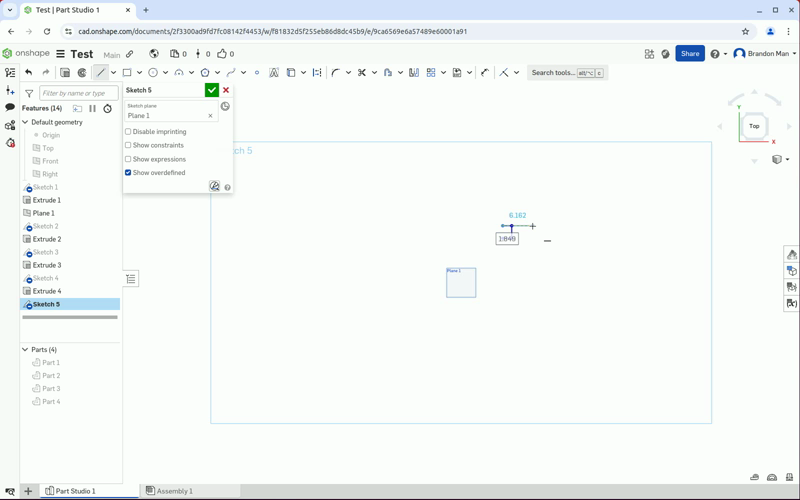
key_down(shift)
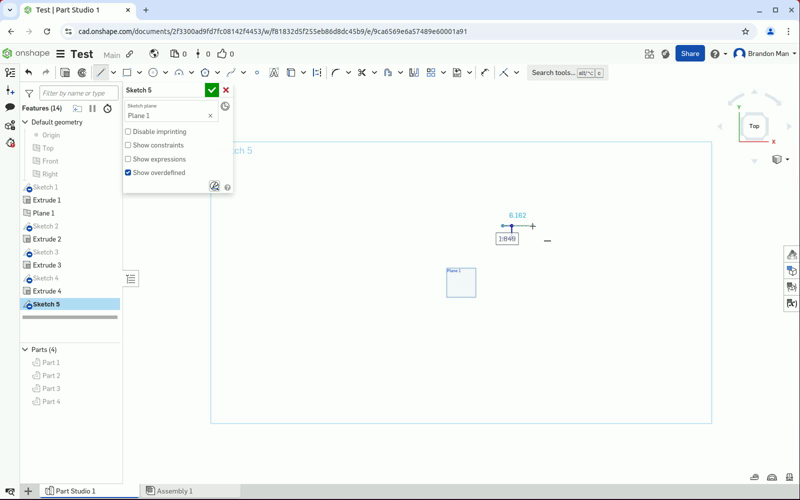
mouse_move(502, 238)
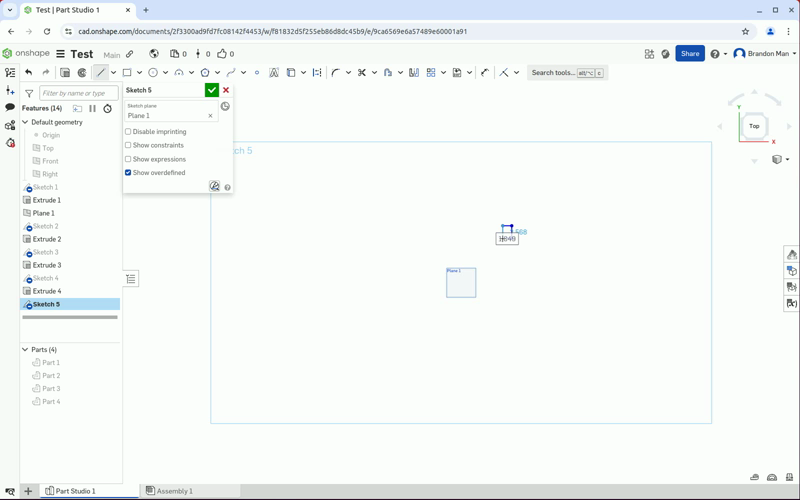
key_up(shift)
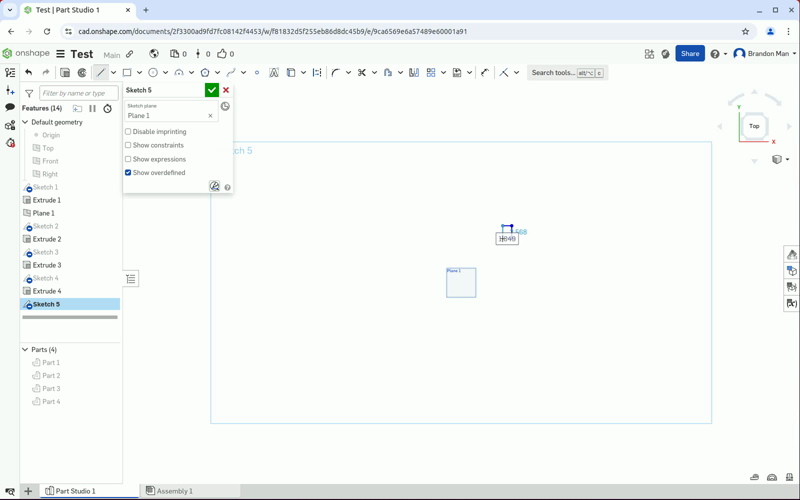
click(502, 238)
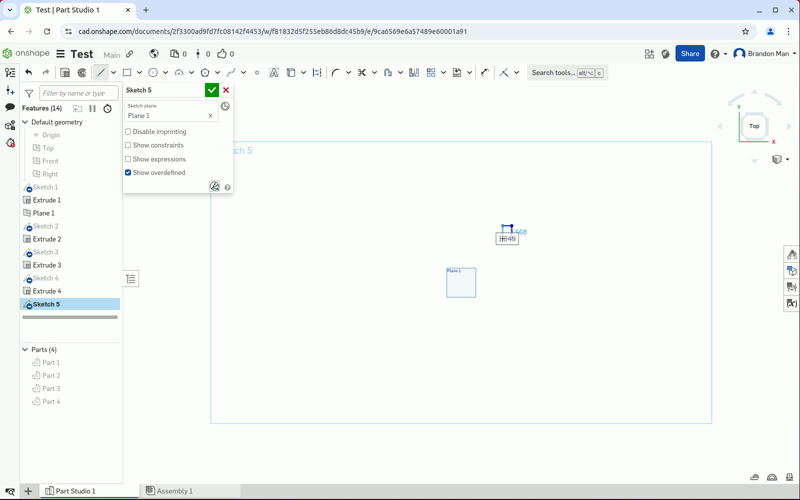
key(esc)
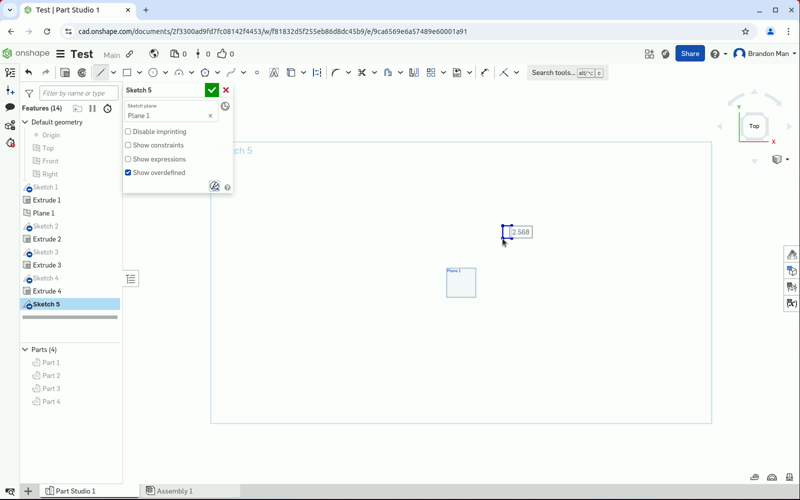
mouse_move(509, 236)
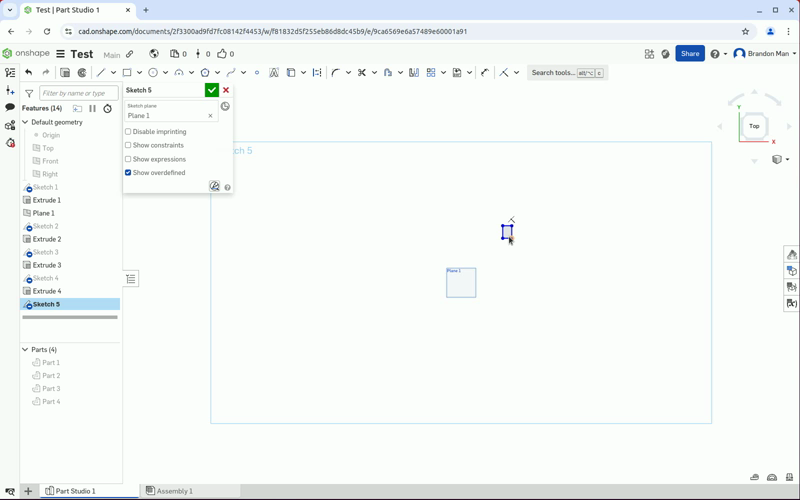
scroll(6)
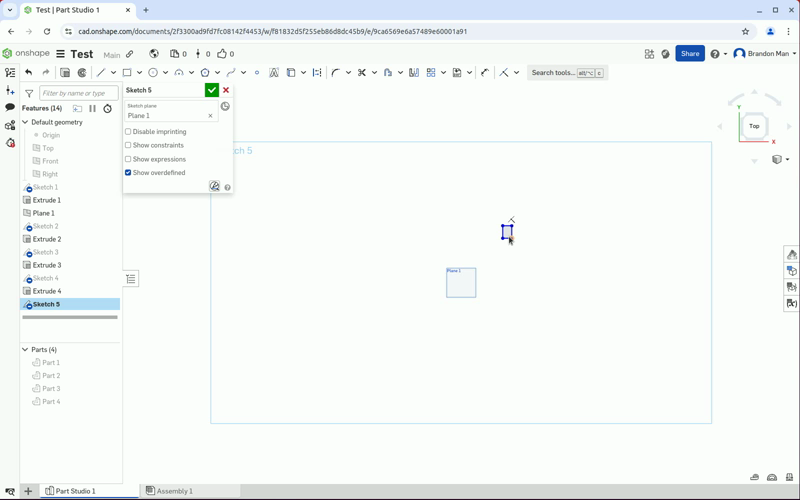
scroll(6)
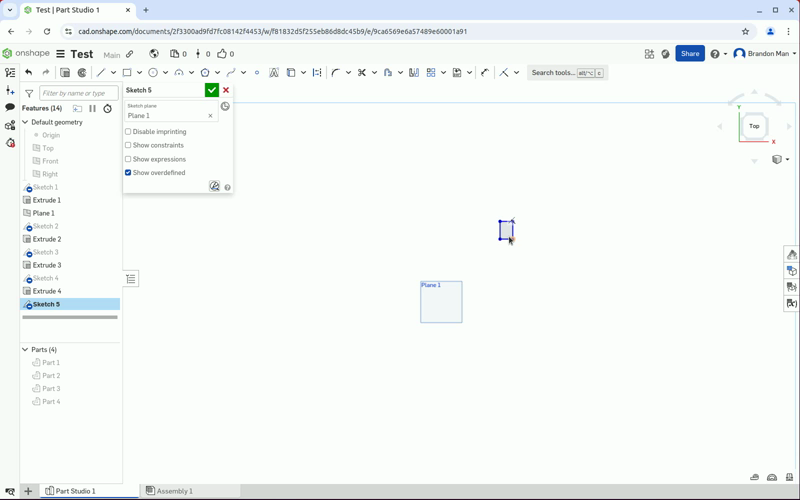
scroll(6)
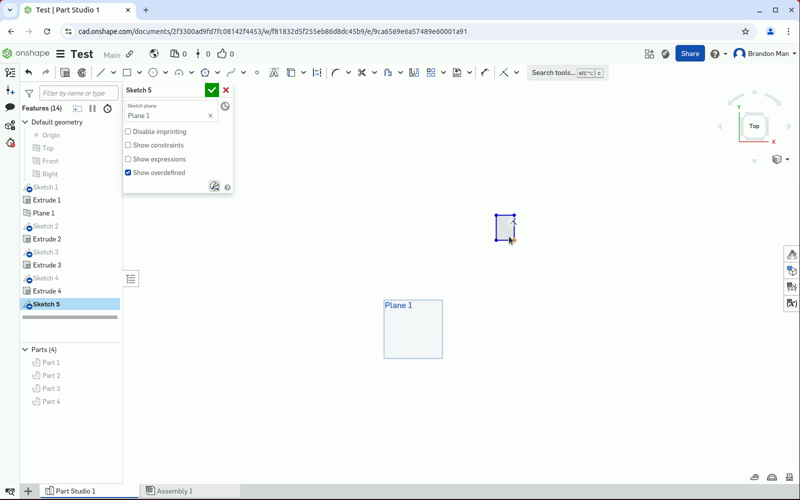
scroll(6)
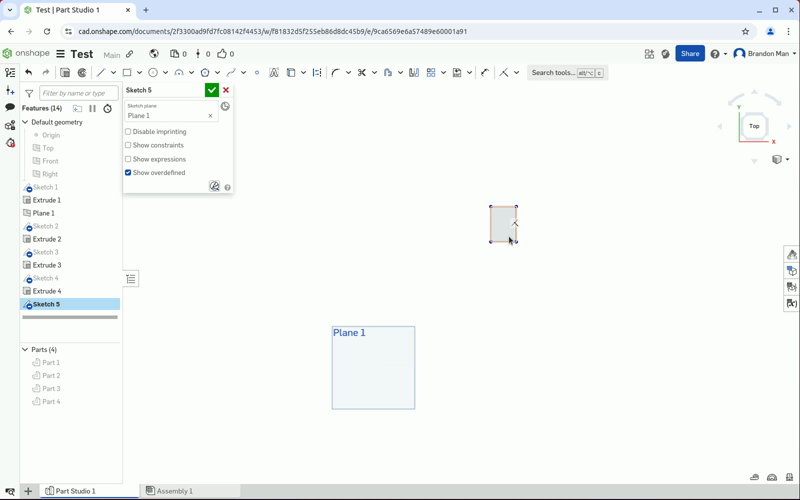
scroll(6)
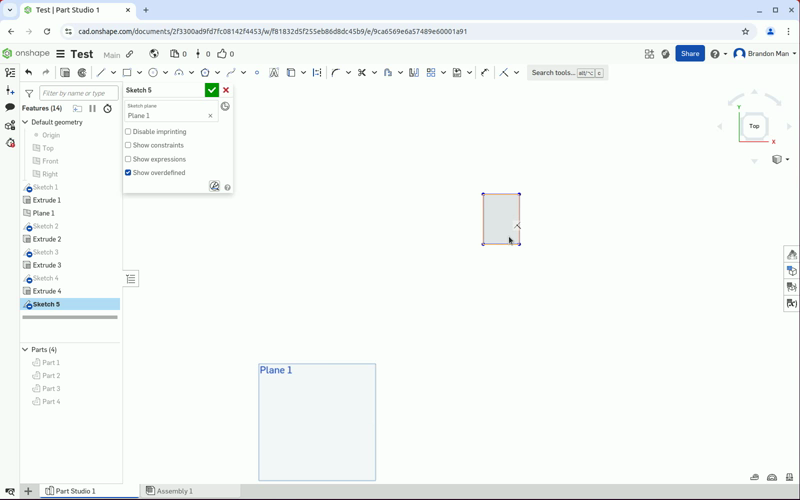
scroll(6)
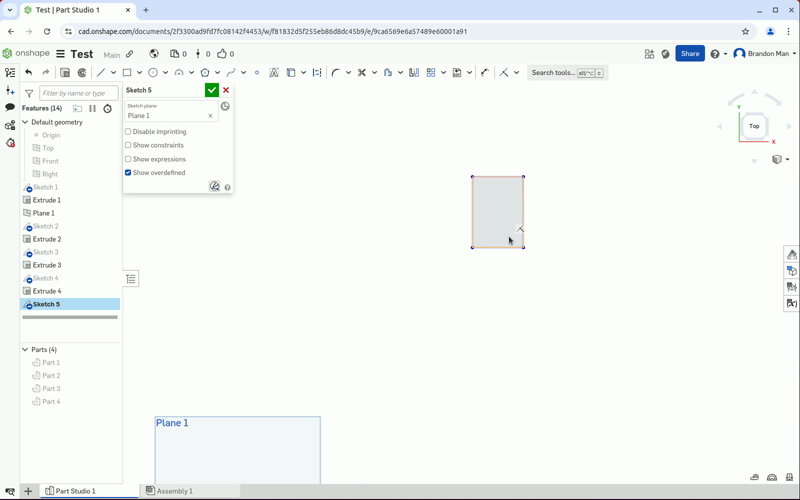
scroll(6)
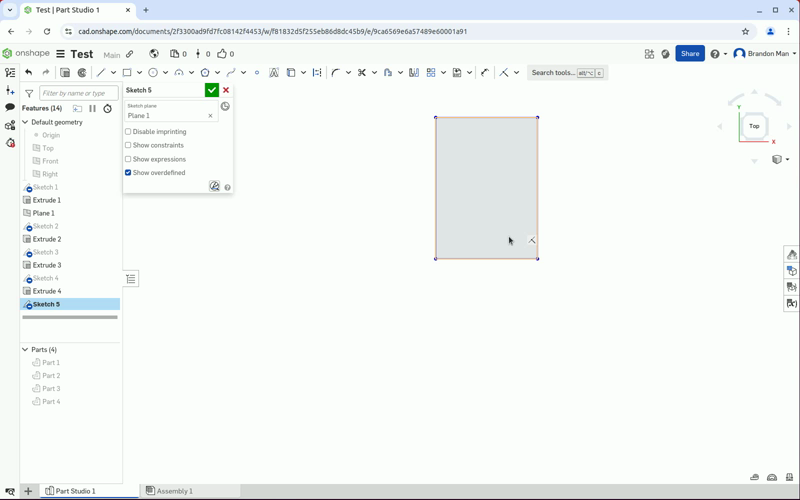
click(509, 236)
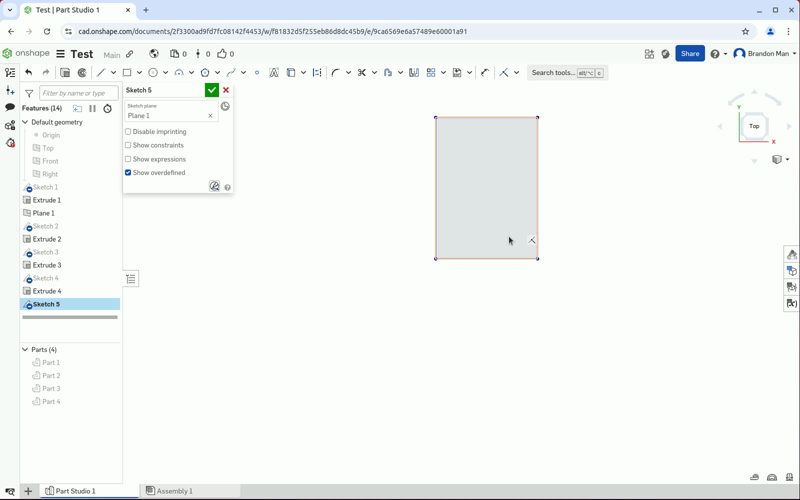
scroll(-6)
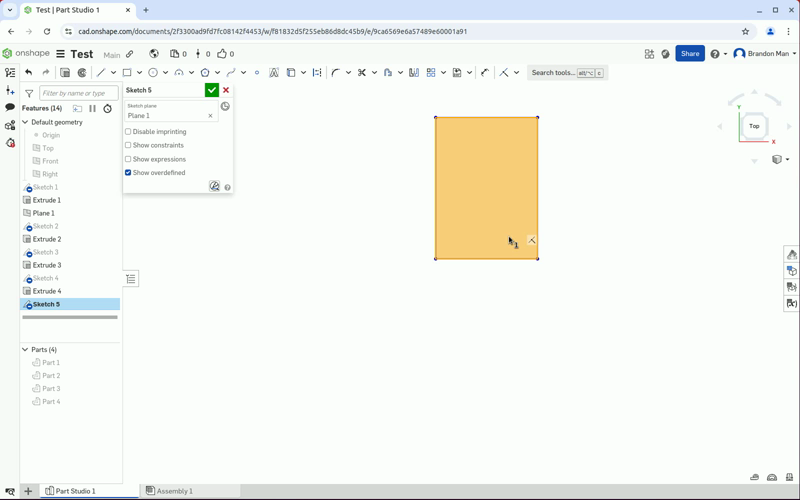
scroll(-6)
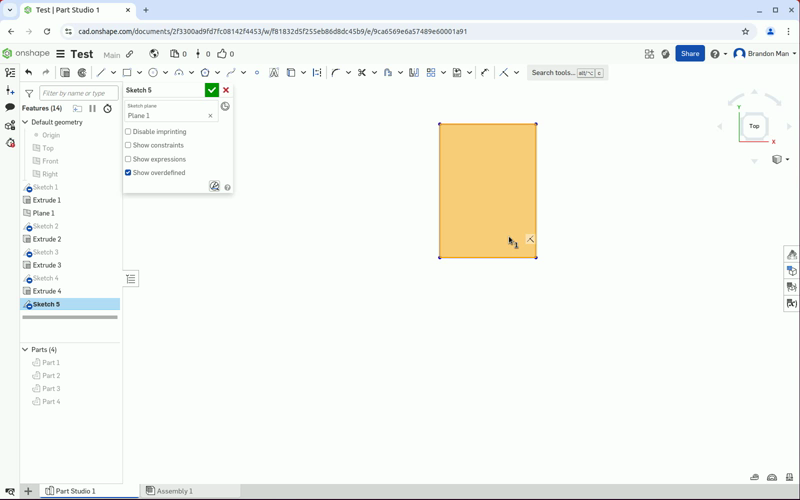
scroll(-6)
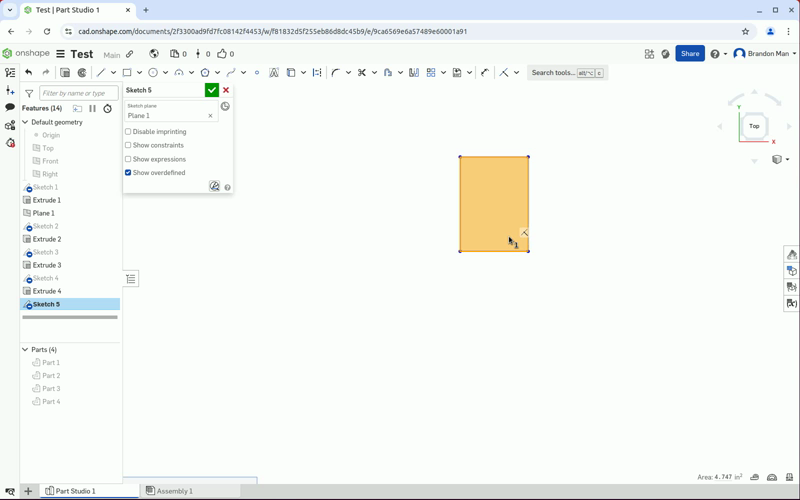
scroll(-6)
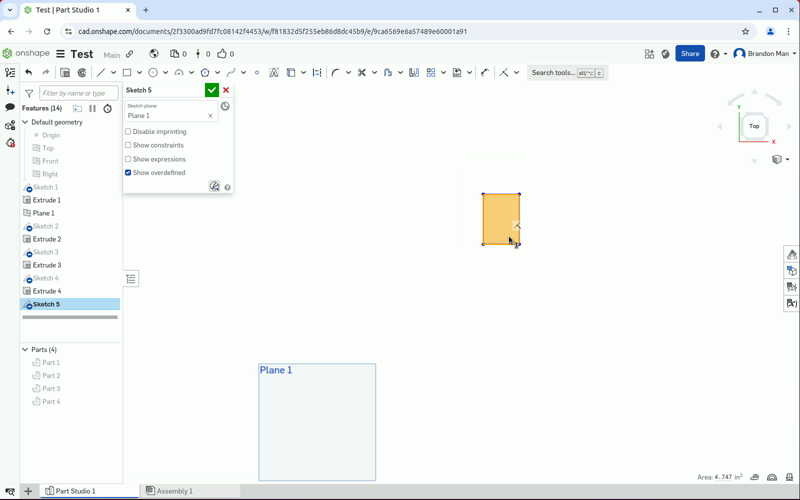
scroll(-6)
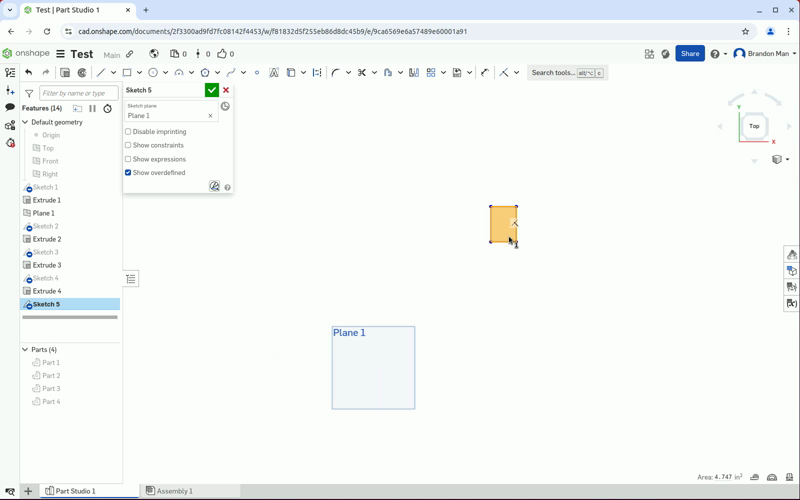
scroll(-6)
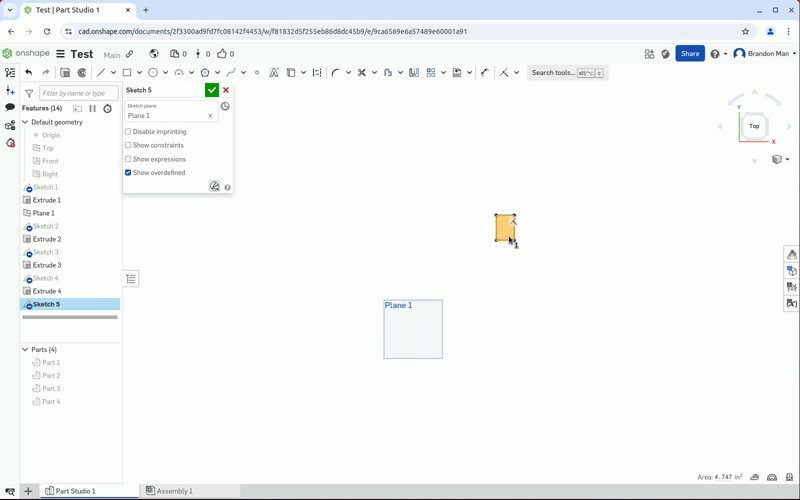
scroll(-6)
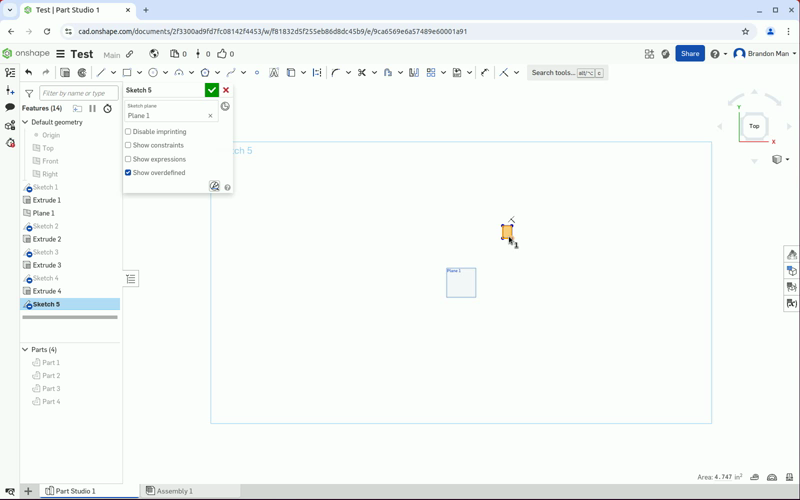
mouse_move(73, 352)
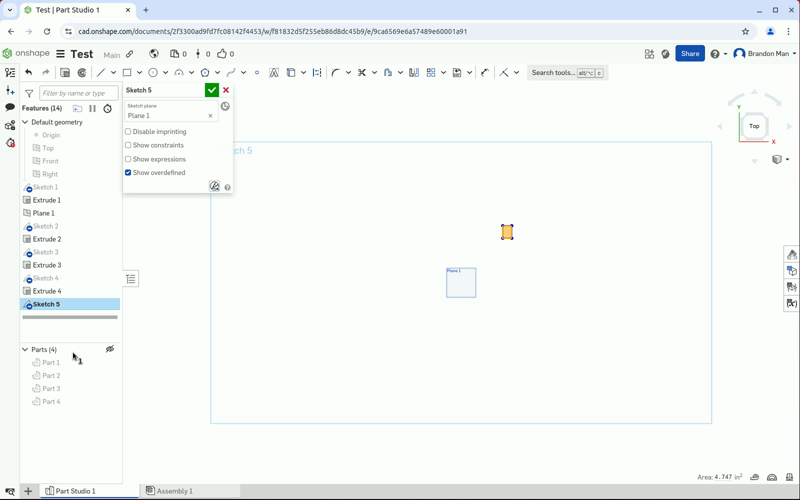
key(shift+y)
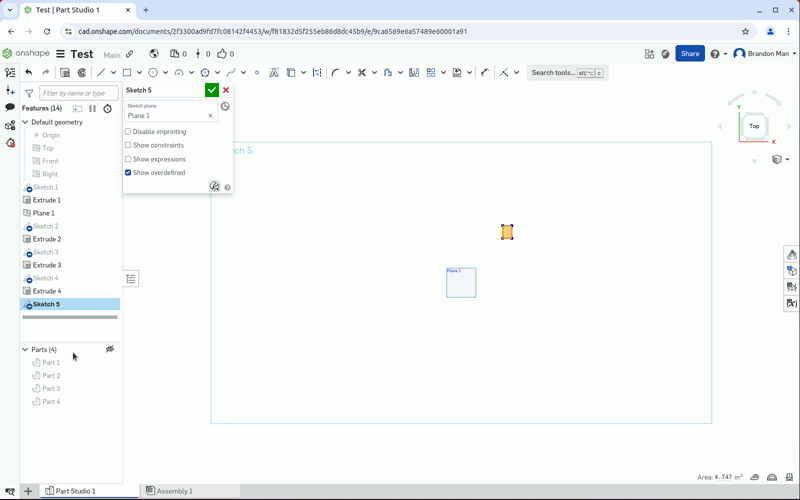
key(shift+e)
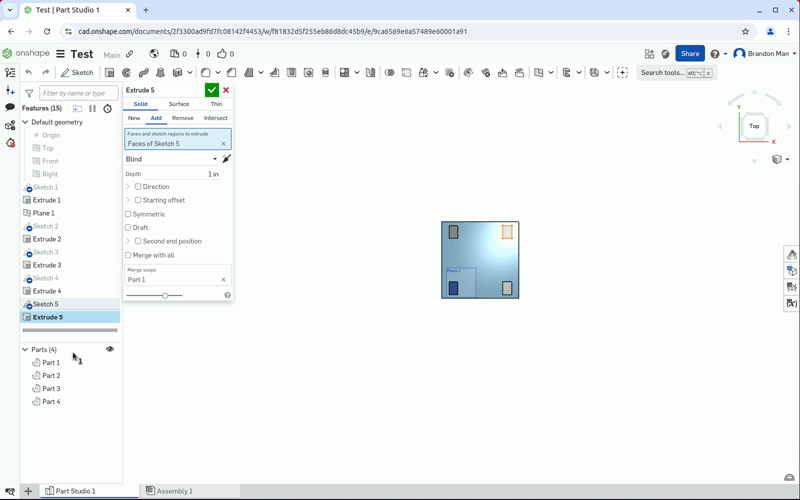
mouse_move(143, 106)
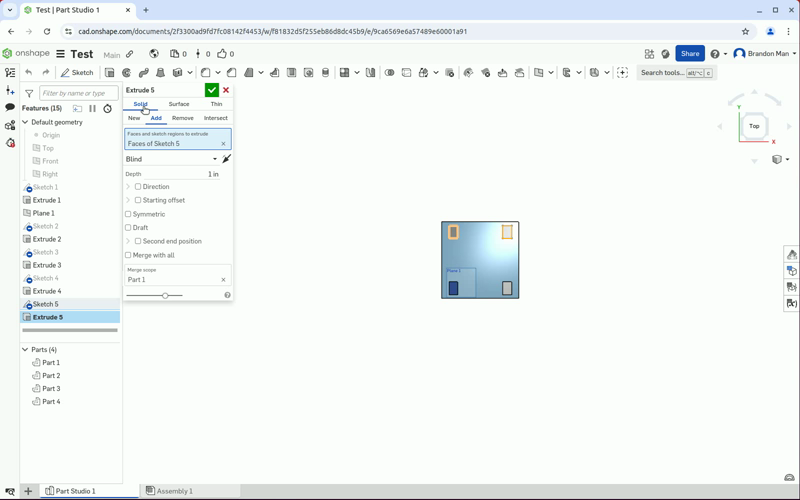
click(143, 106)
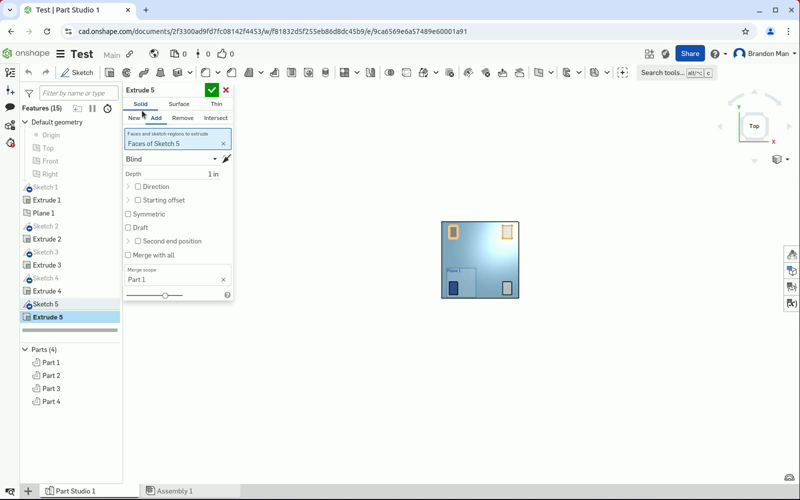
mouse_move(137, 120)
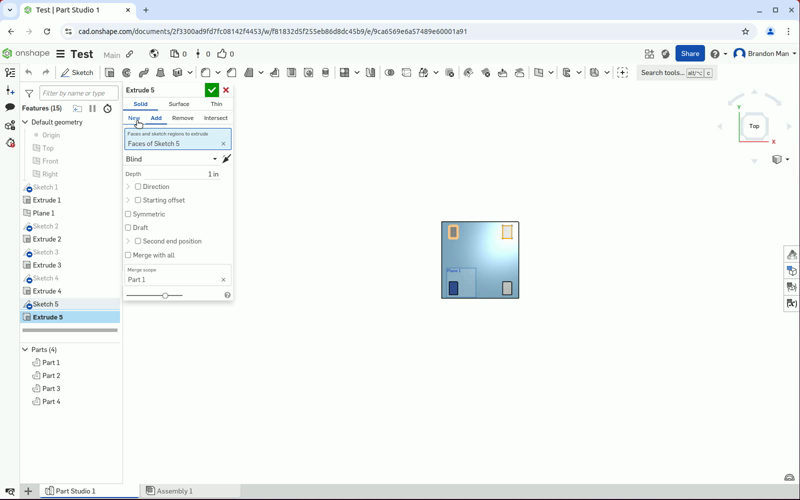
click(137, 120)
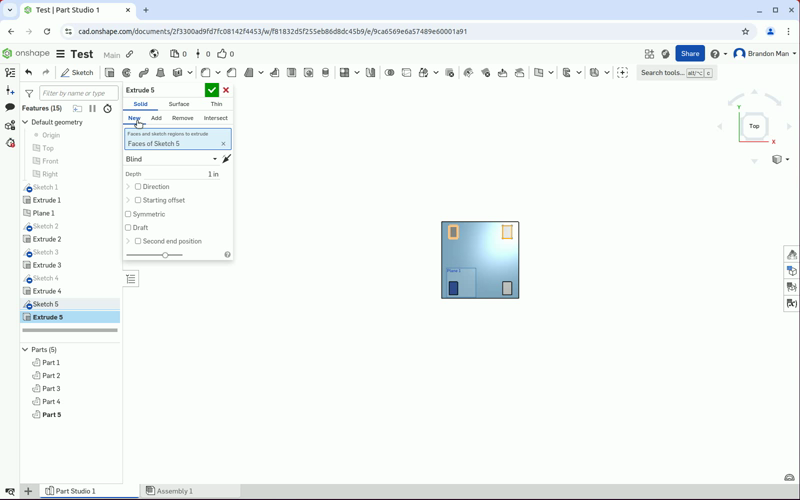
key(tab, 4)
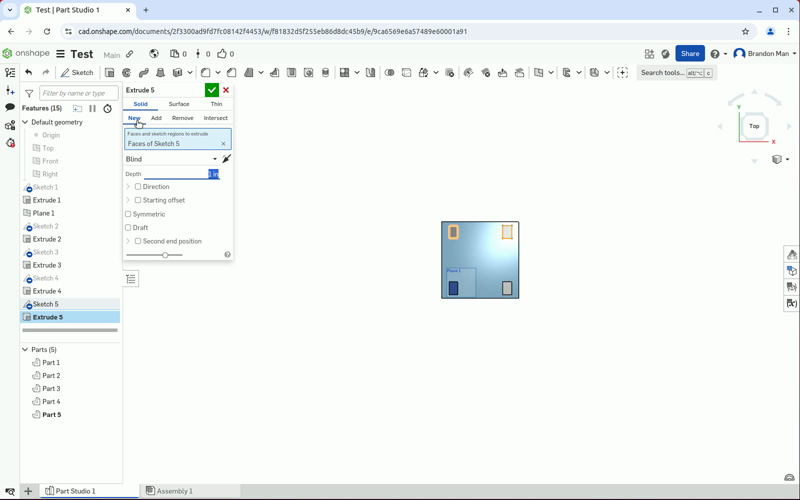
text(3.129)
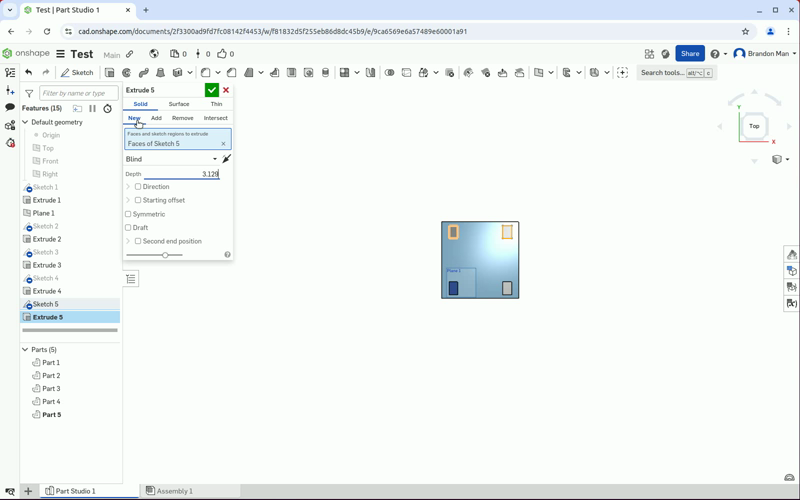
key(enter)
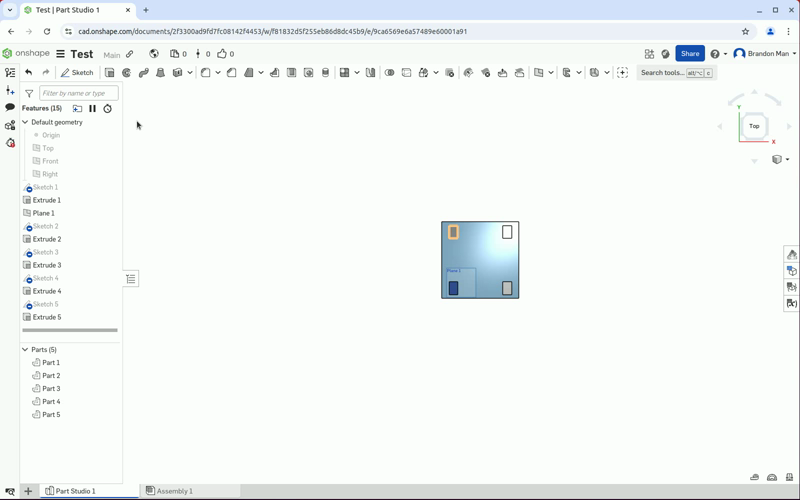
key(shift+h)
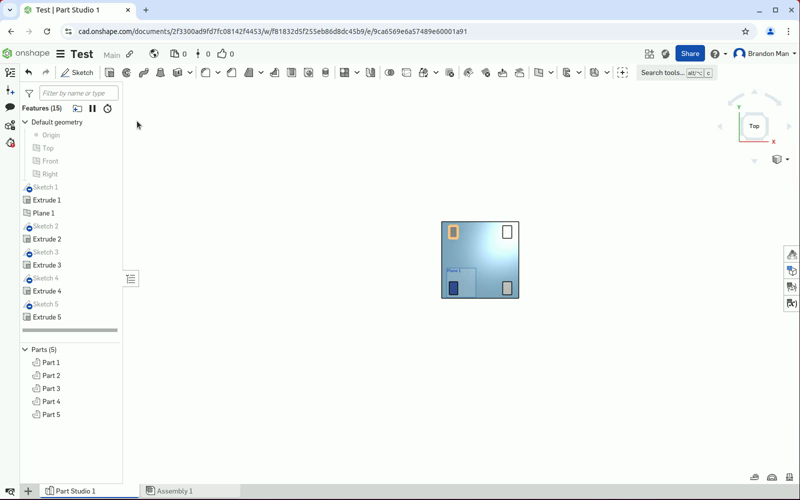
key(shift+h)
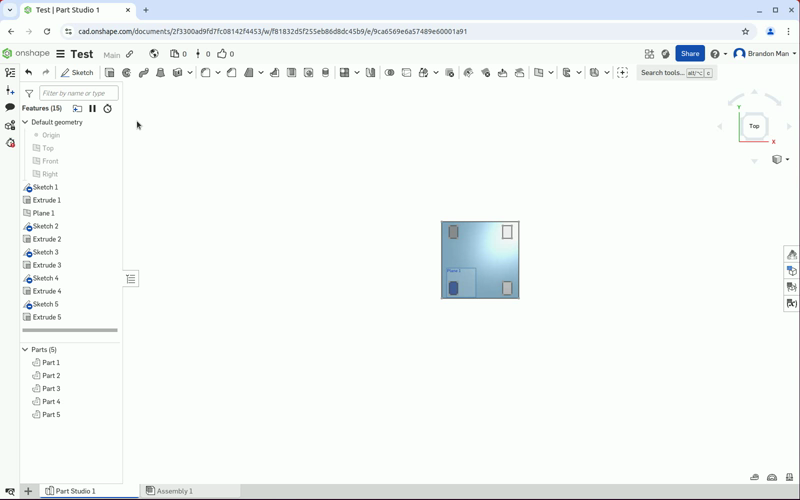
key(shift+7)
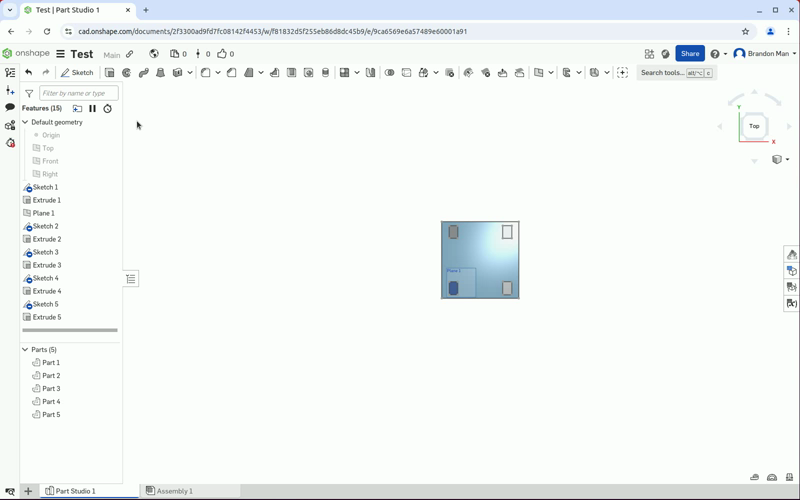
key(up, 3)
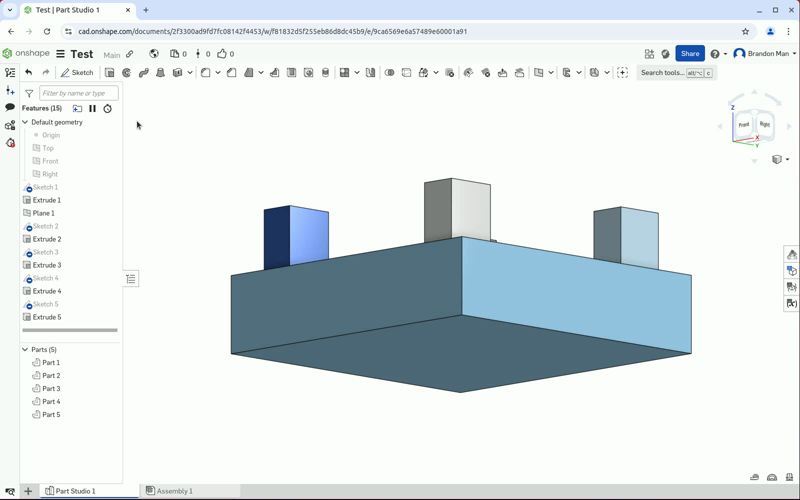
key(left, 3)
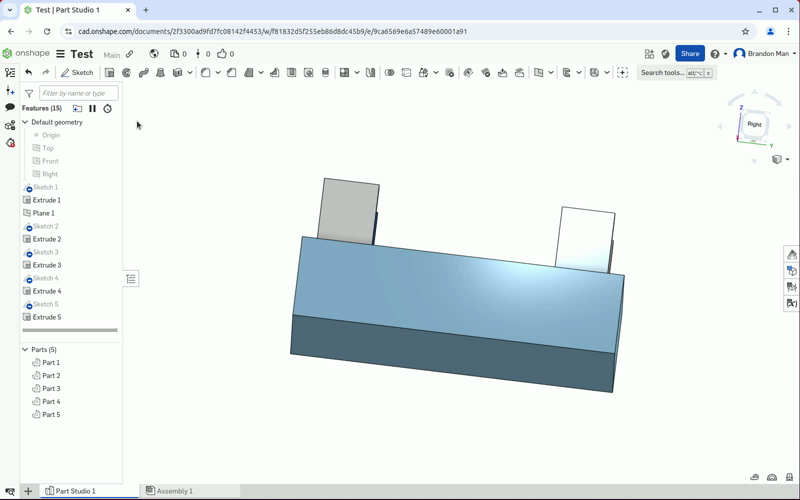
key(right, 3)
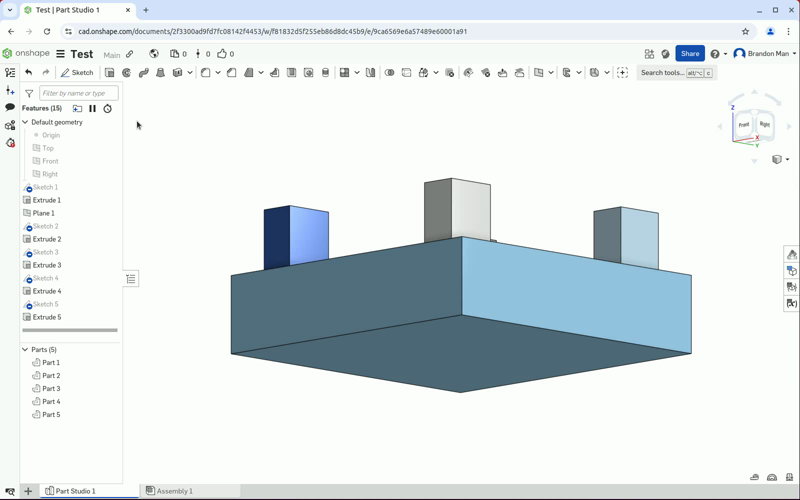
key(down, 3)
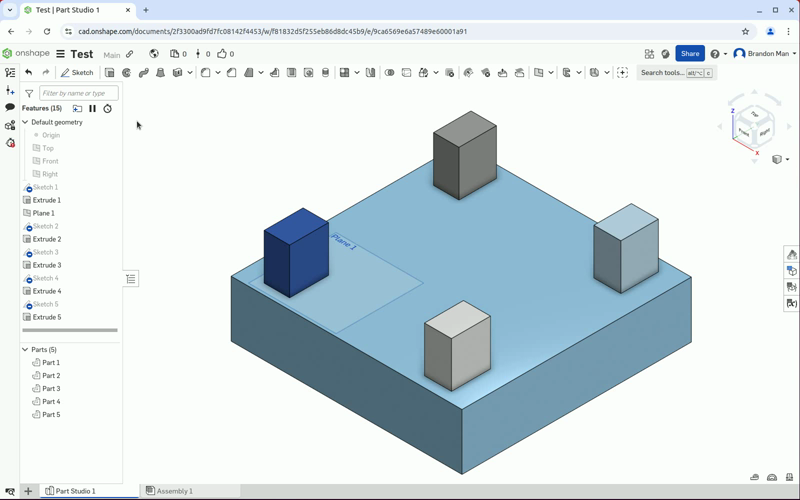
mouse_move(73, 189)
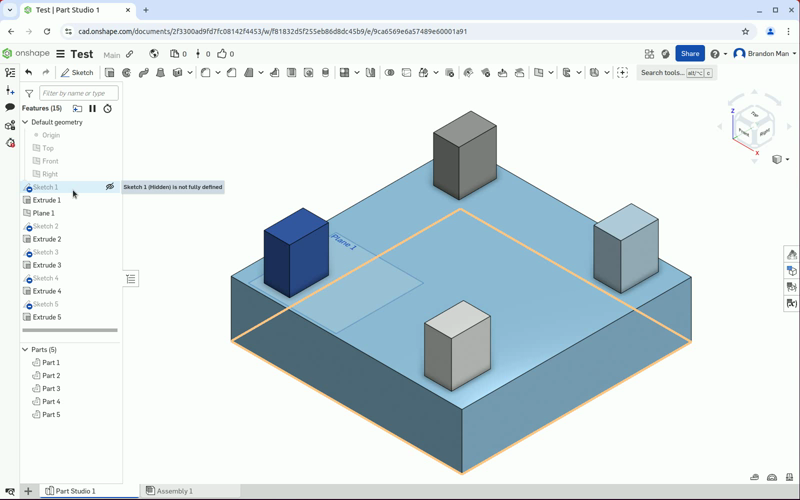
click(73, 189)